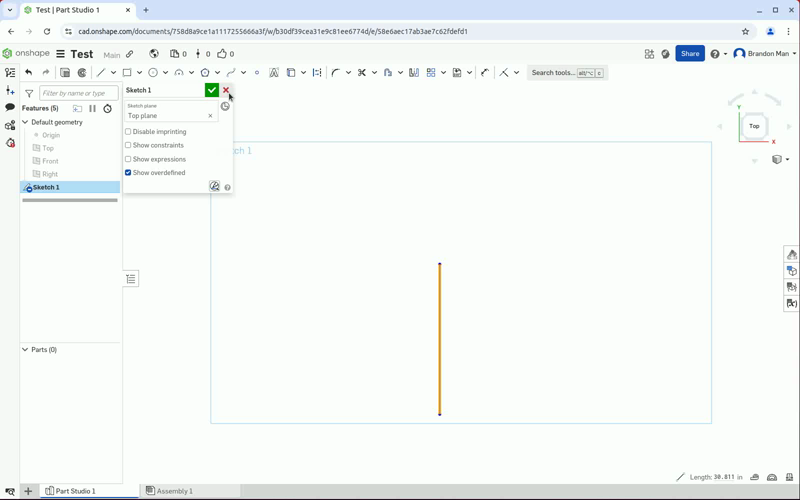
key(shift+h)
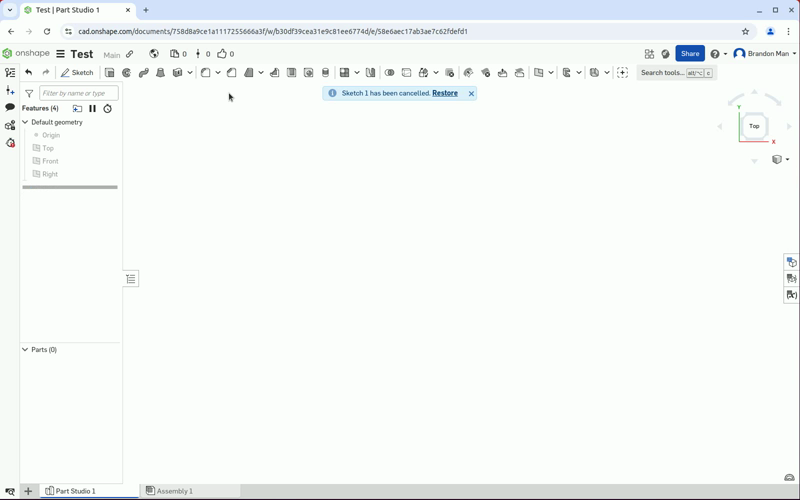
mouse_move(73, 352)
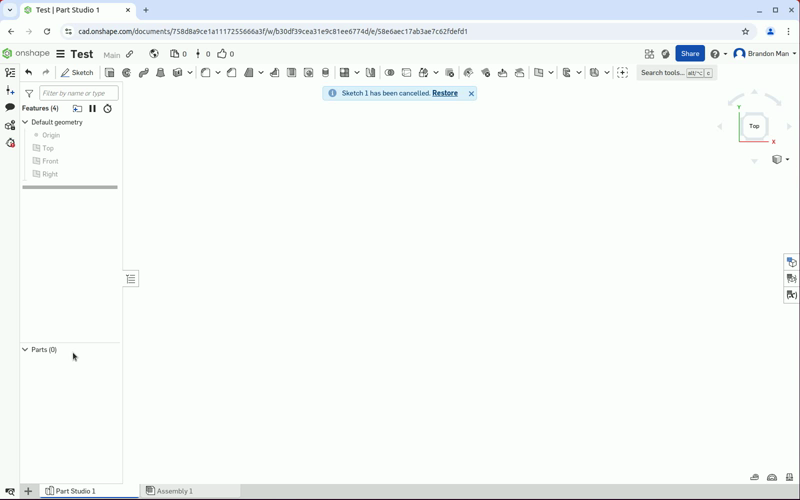
key(y)
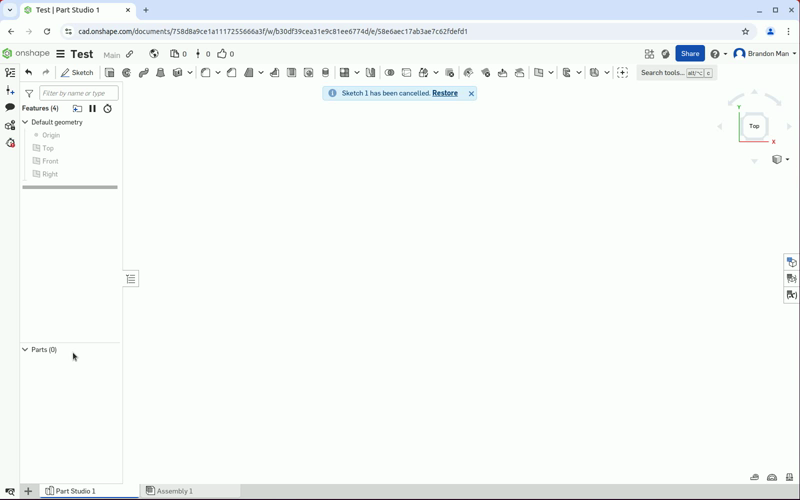
key(shift+p)
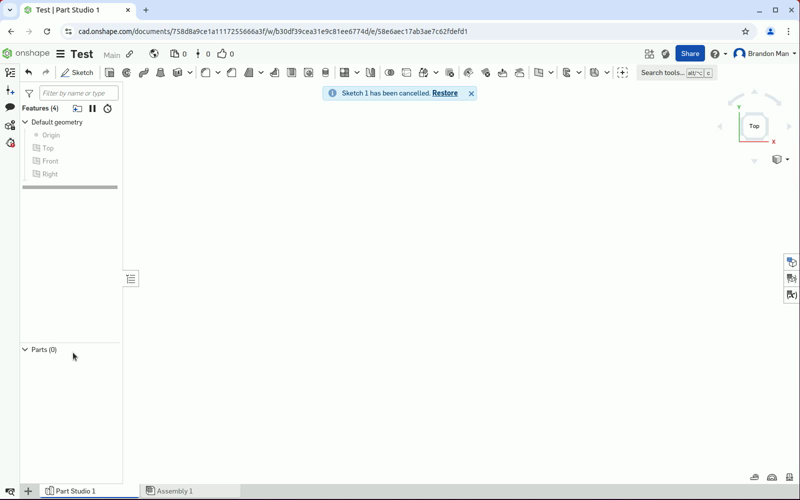
key(space)
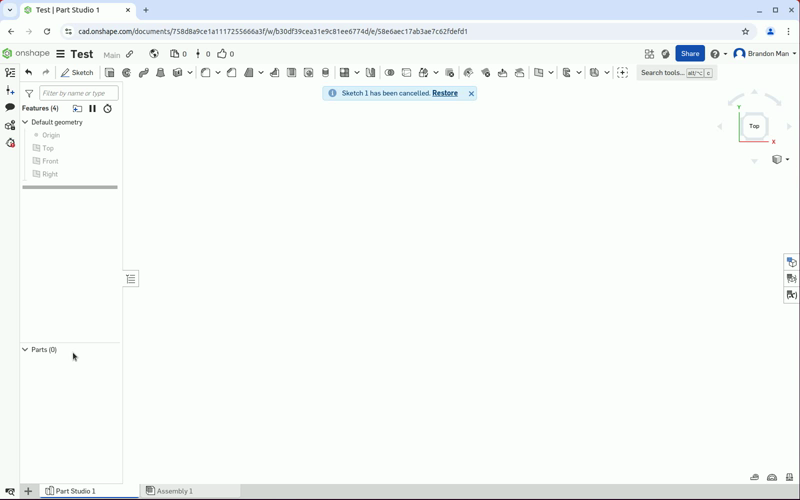
key_down(shift)
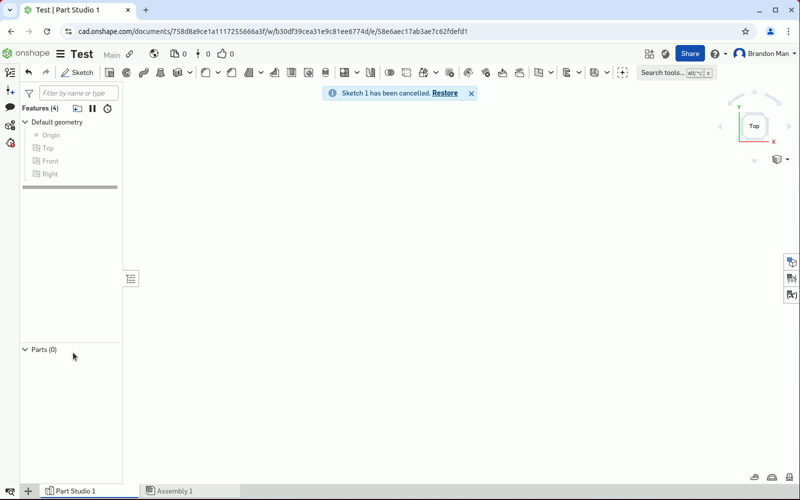
key(up)
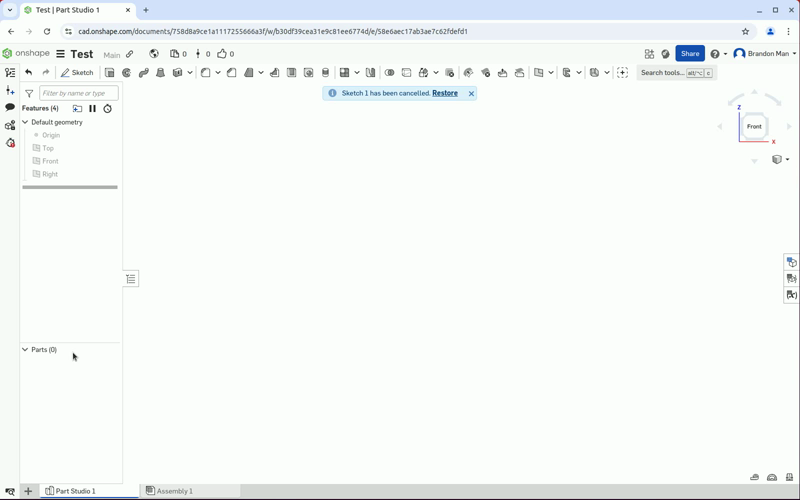
key_up(shift)
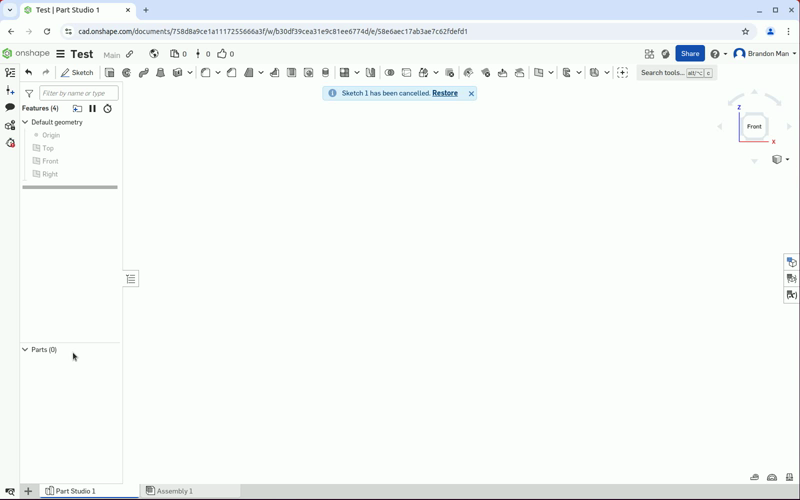
mouse_move(73, 352)
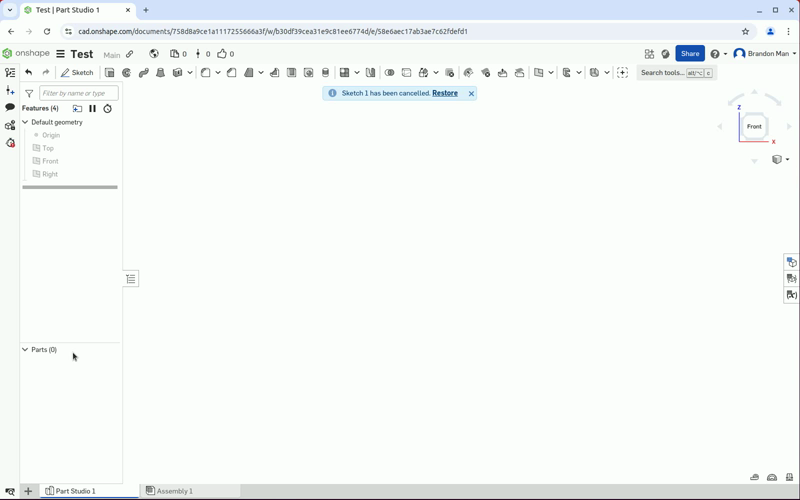
key(shift+y)
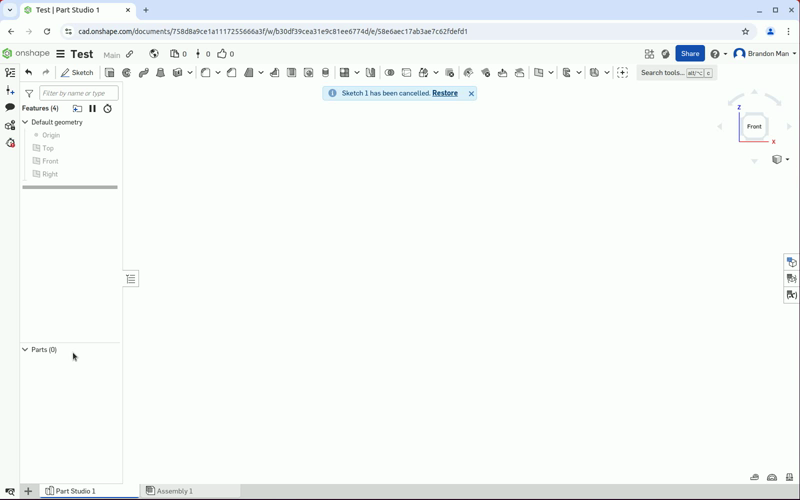
key(shift+s)
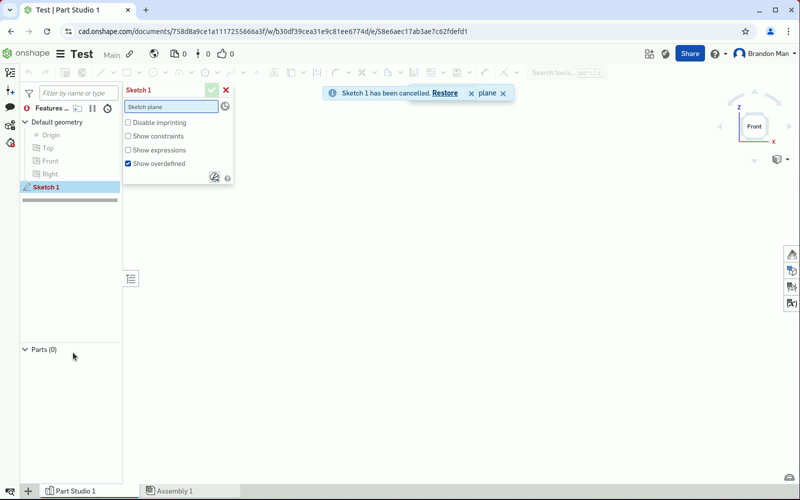
mouse_move(73, 163)
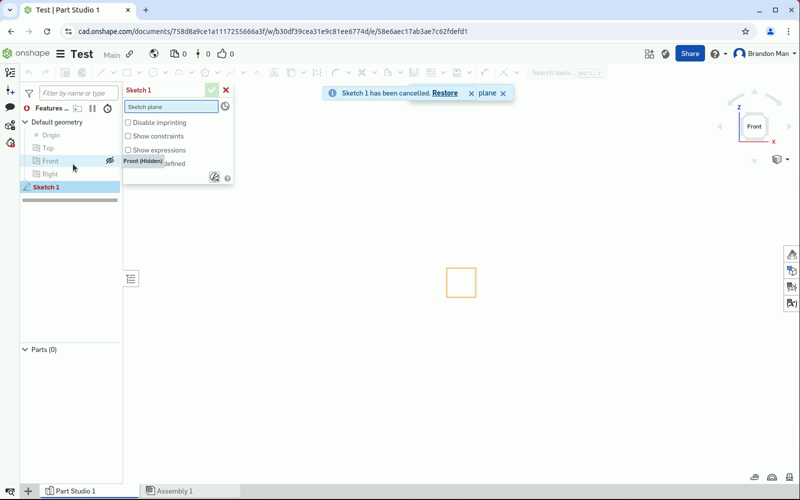
click(73, 163)
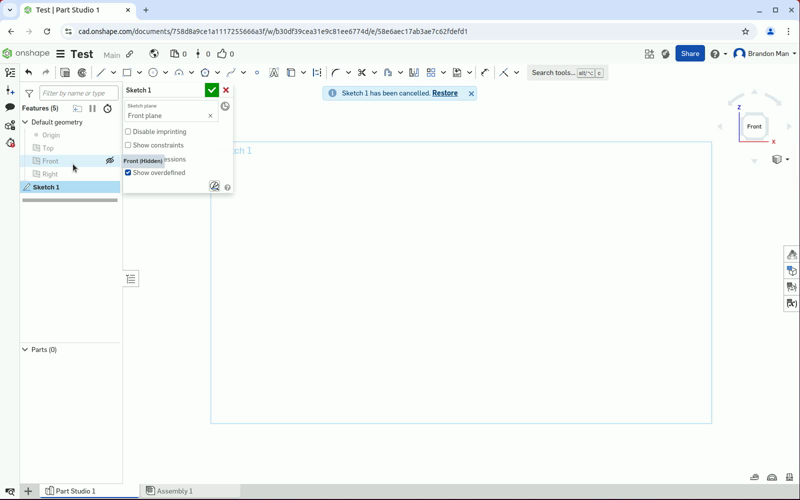
mouse_move(73, 352)
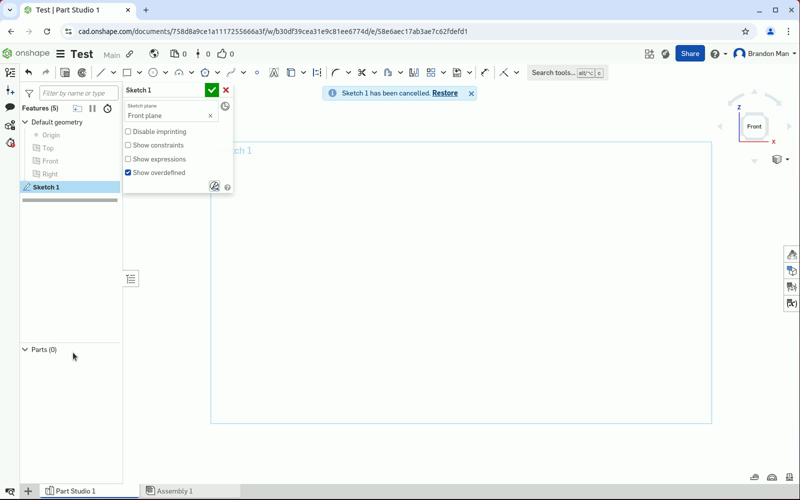
key(y)
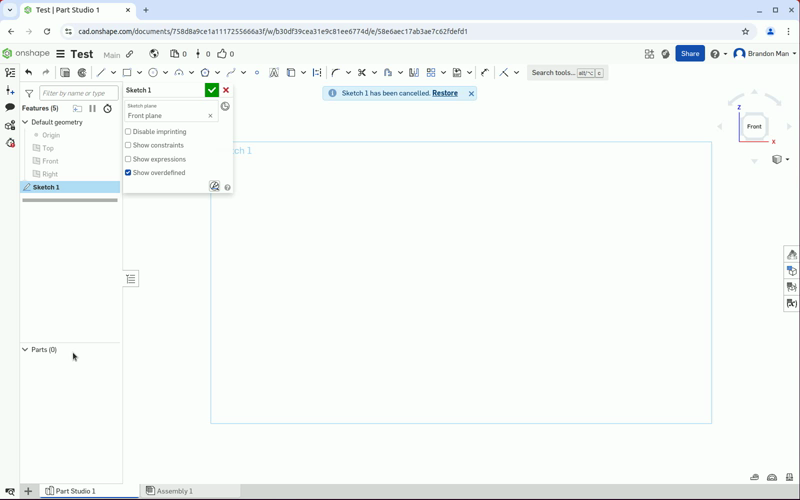
key(l)
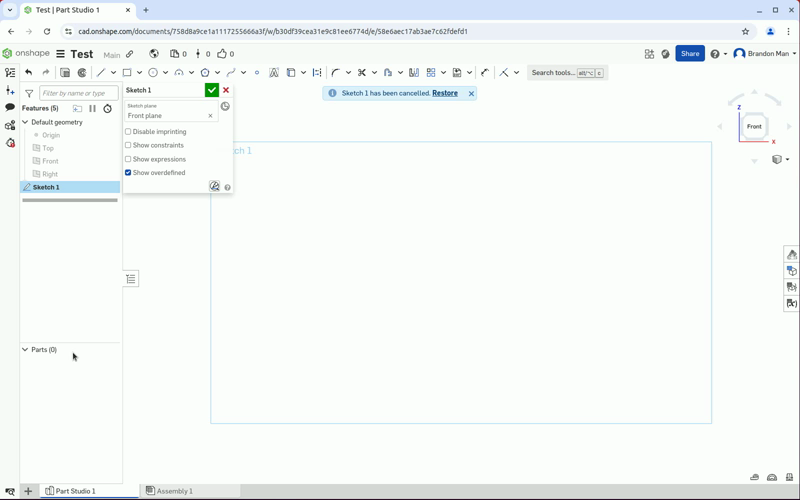
key_down(shift)
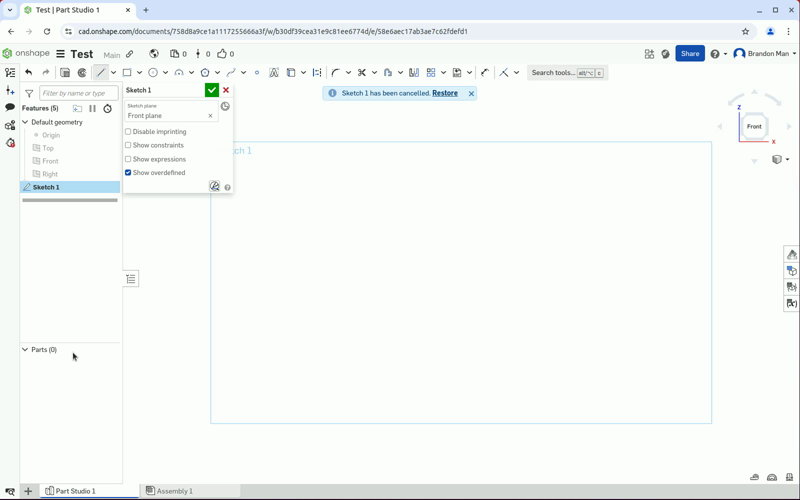
mouse_move(460, 282)
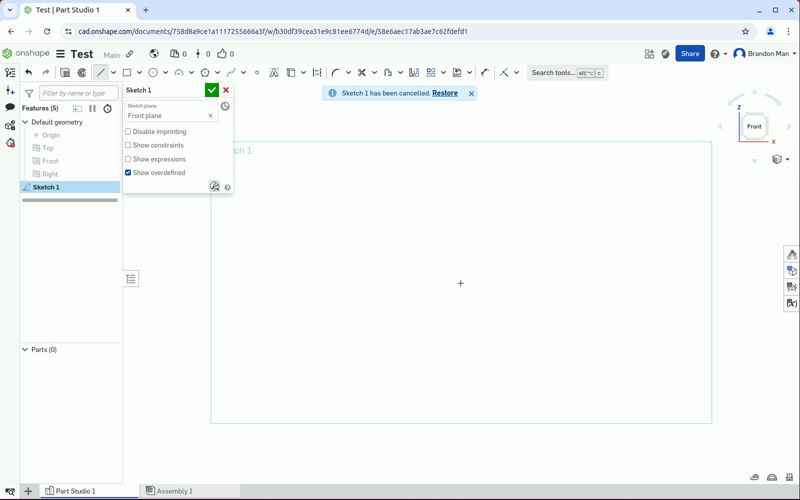
click(460, 282)
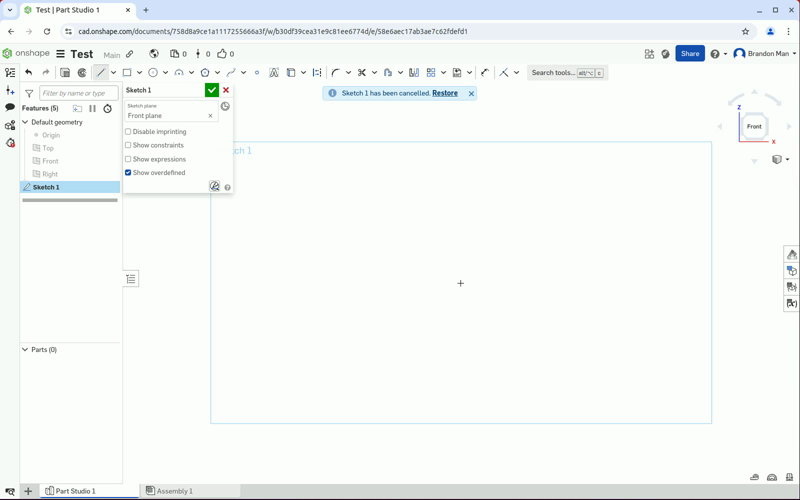
key_up(shift)
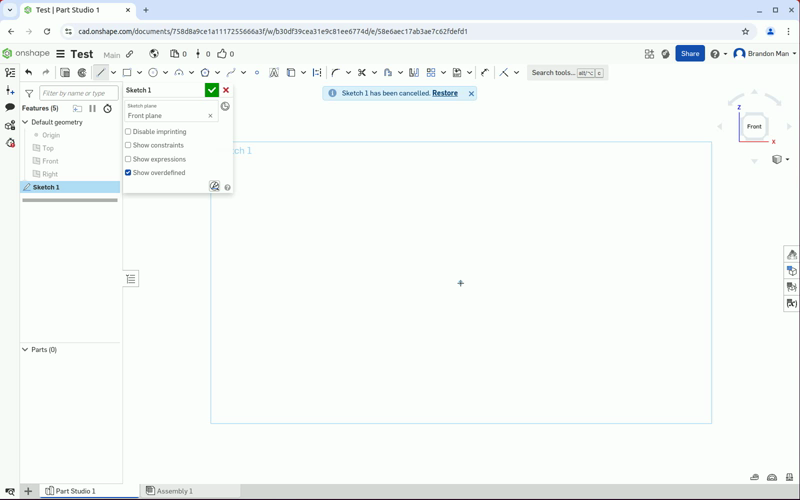
key_down(shift)
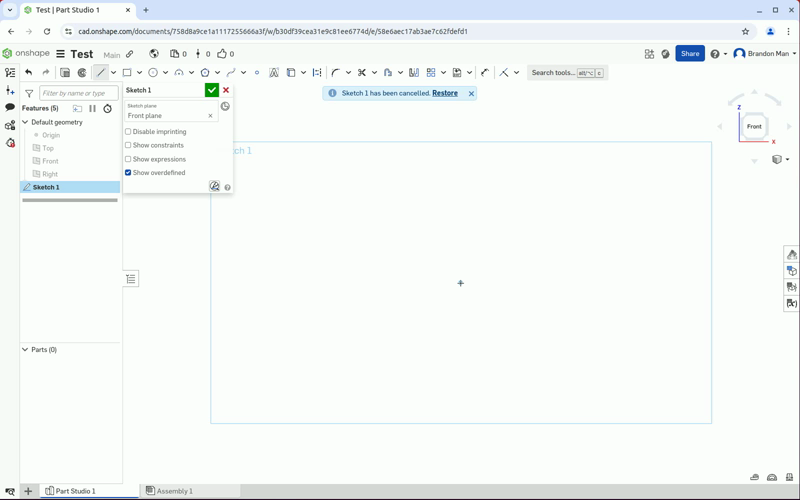
mouse_move(580, 282)
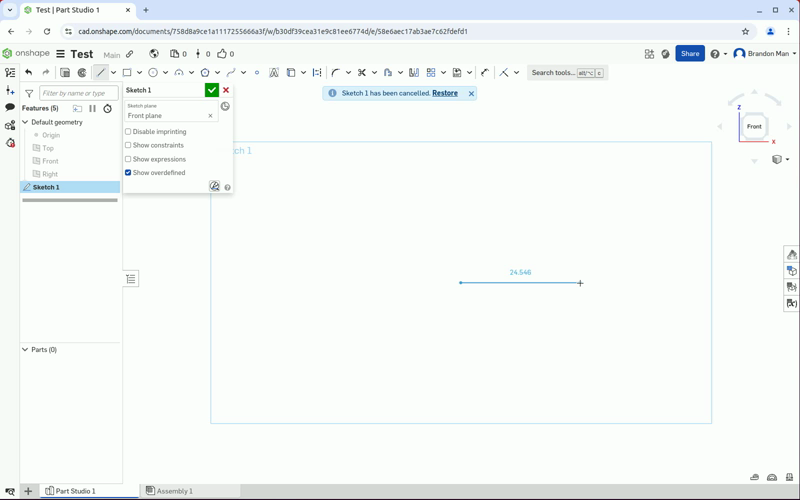
click(580, 282)
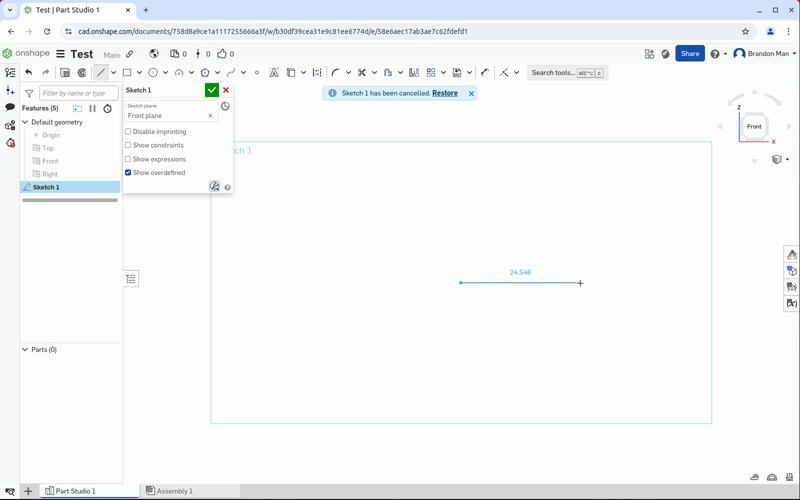
key_up(shift)
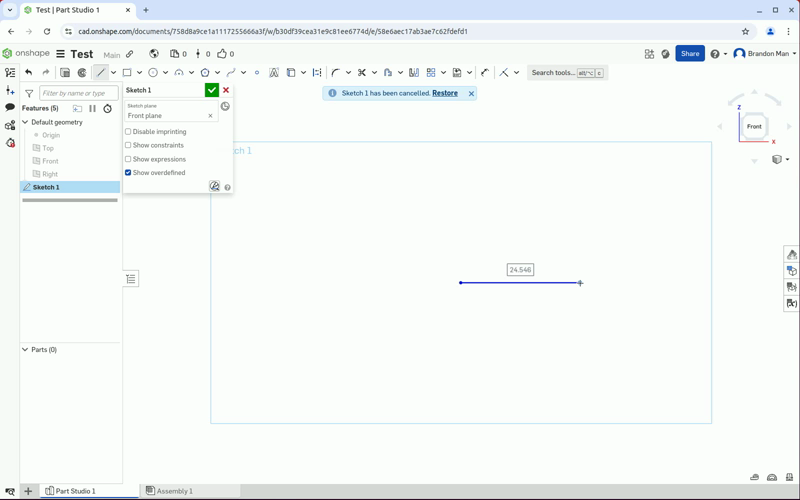
key_down(shift)
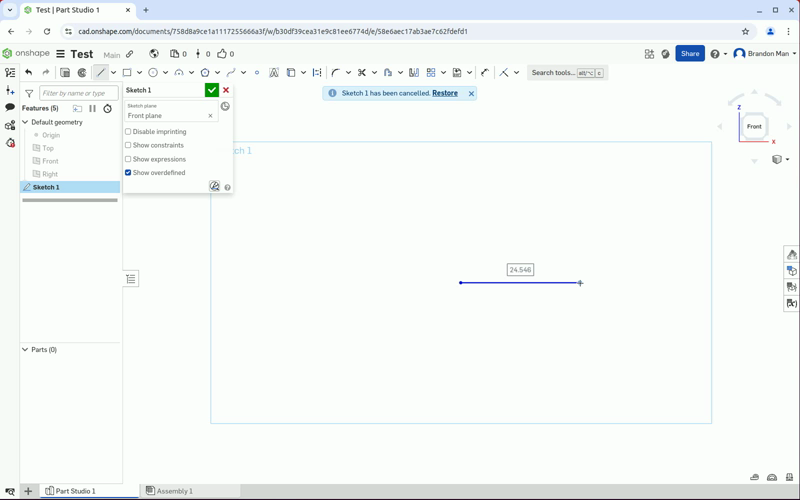
mouse_move(589, 282)
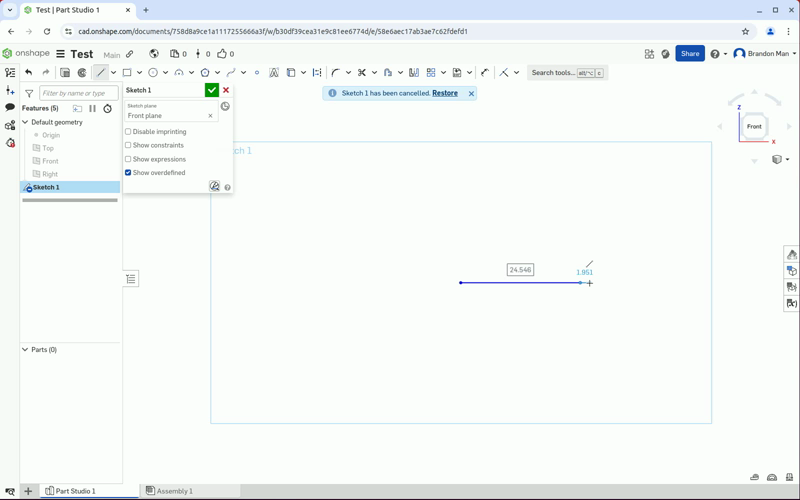
mouse_move(580, 267)
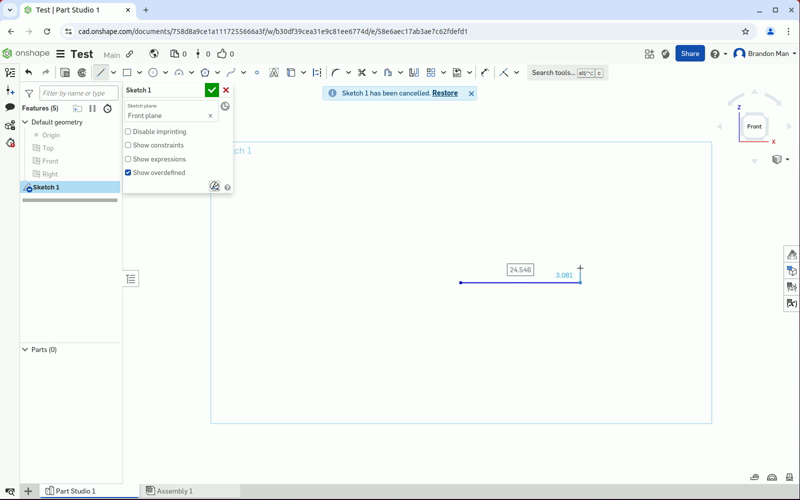
click(580, 267)
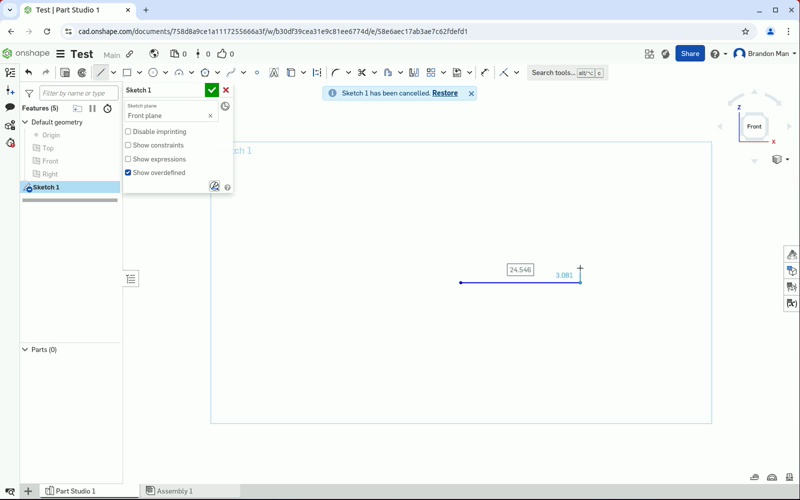
key_up(shift)
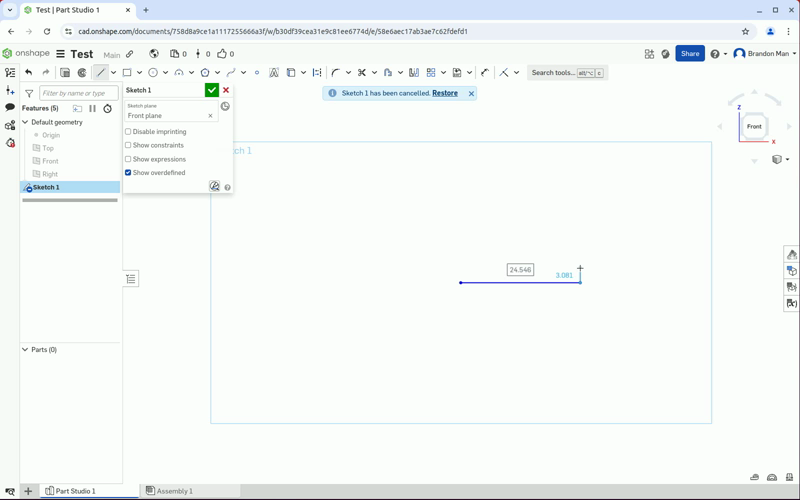
key_down(shift)
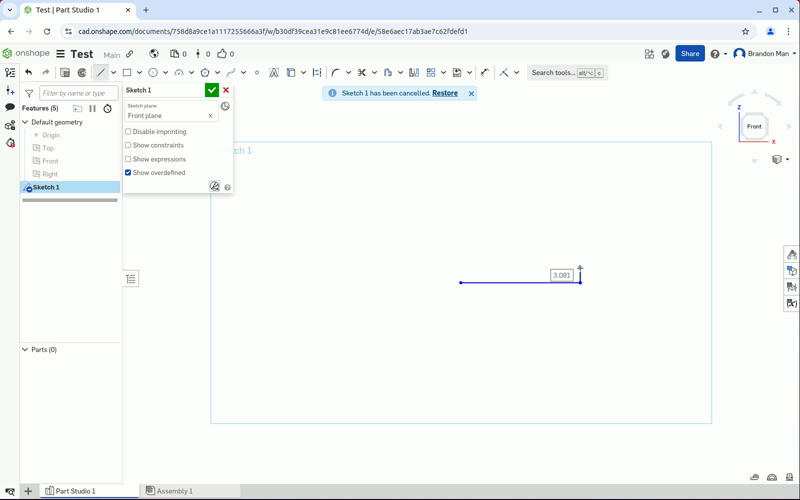
mouse_move(460, 267)
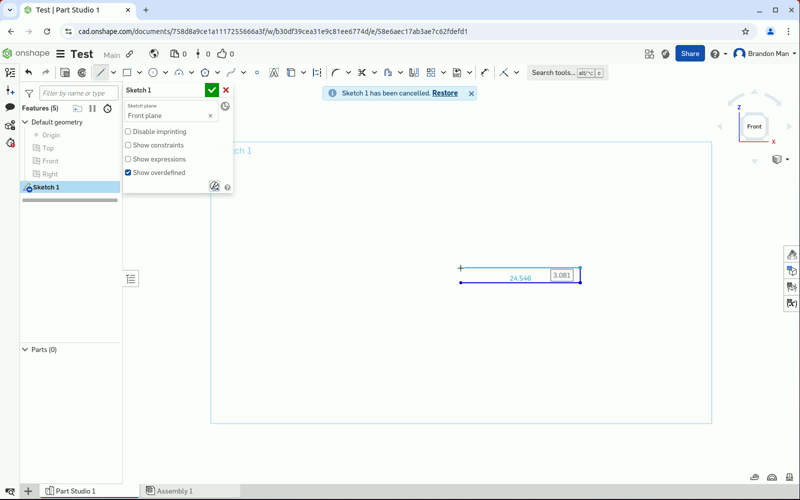
click(460, 267)
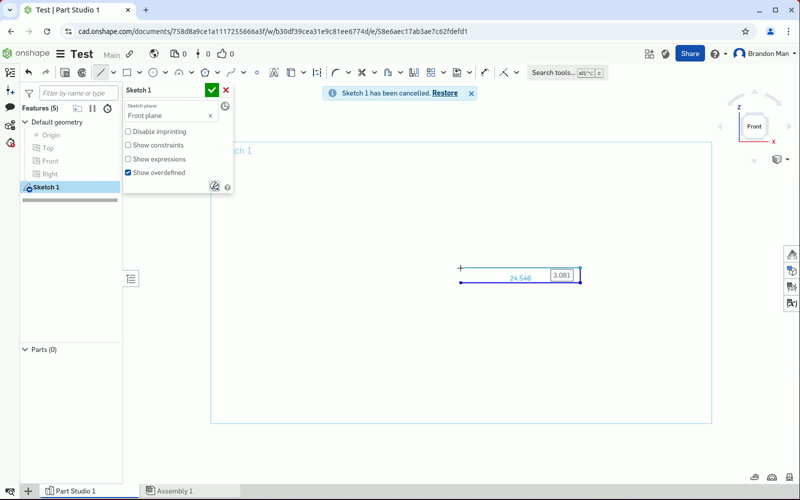
key_up(shift)
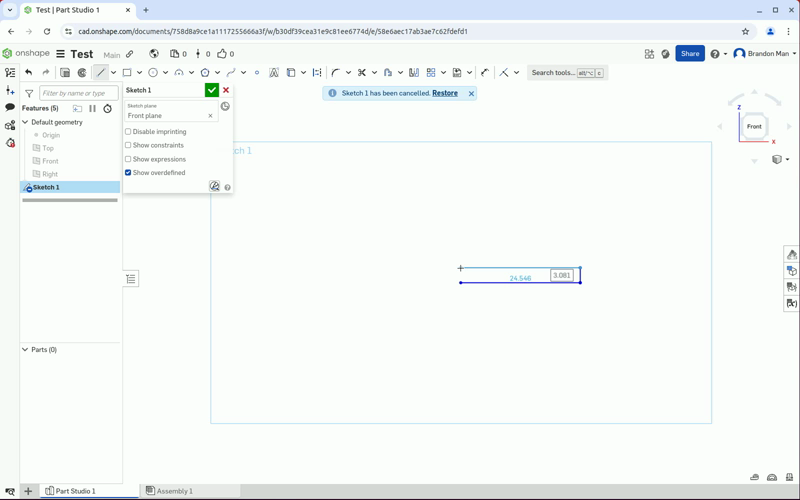
mouse_move(490, 267)
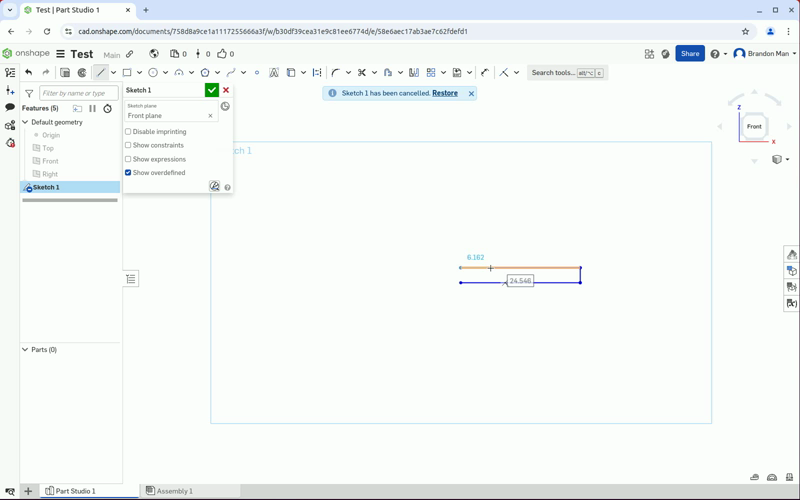
key_down(shift)
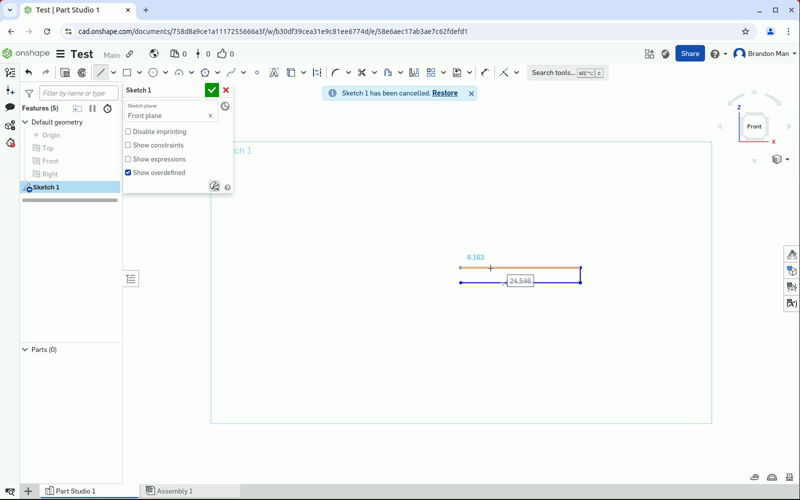
mouse_move(460, 282)
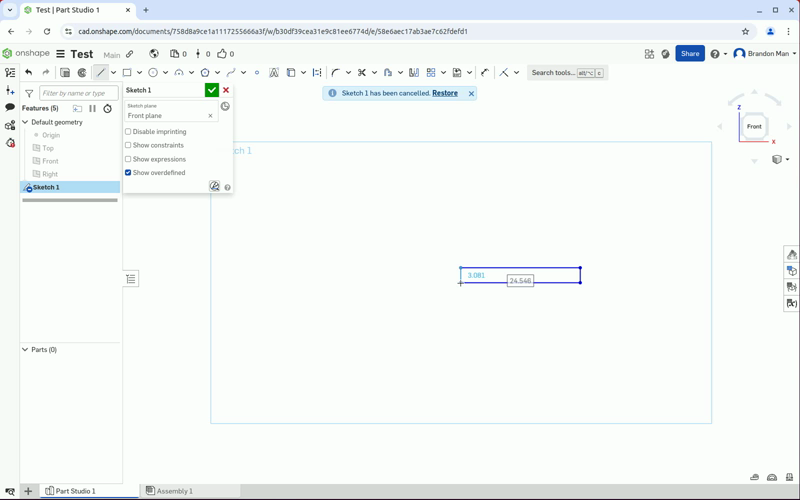
key_up(shift)
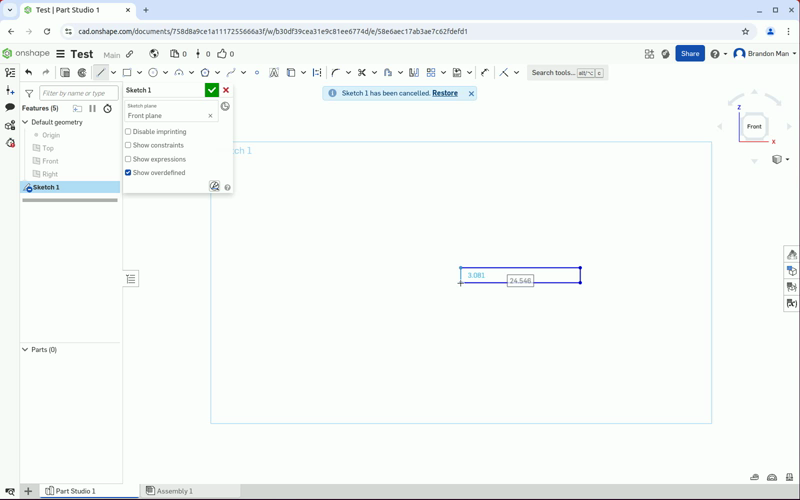
click(460, 282)
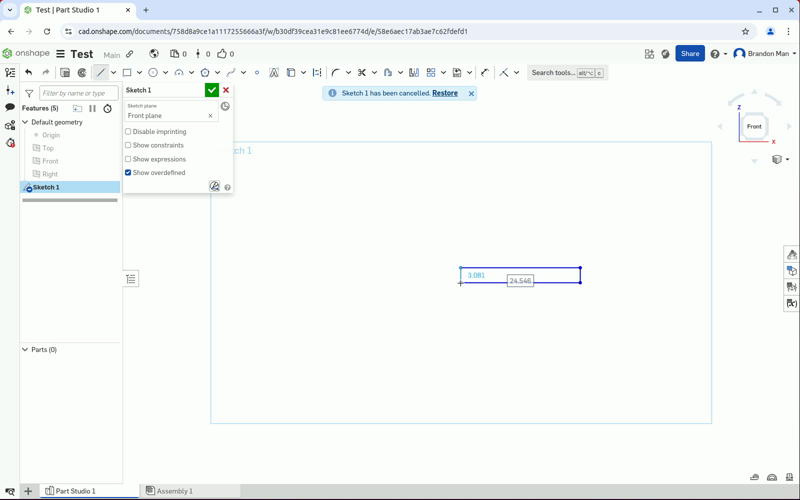
key(esc)
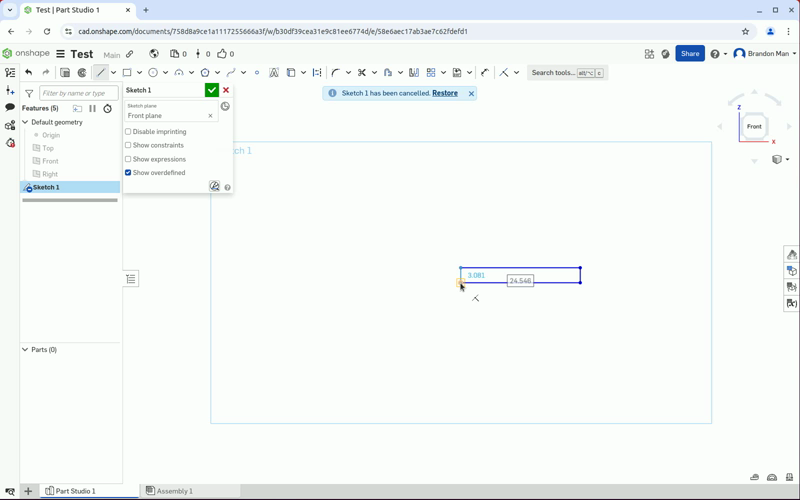
mouse_move(517, 279)
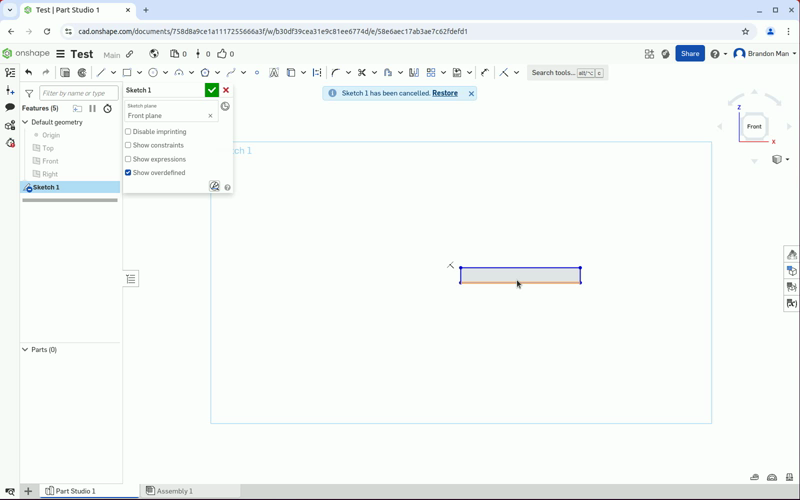
scroll(6)
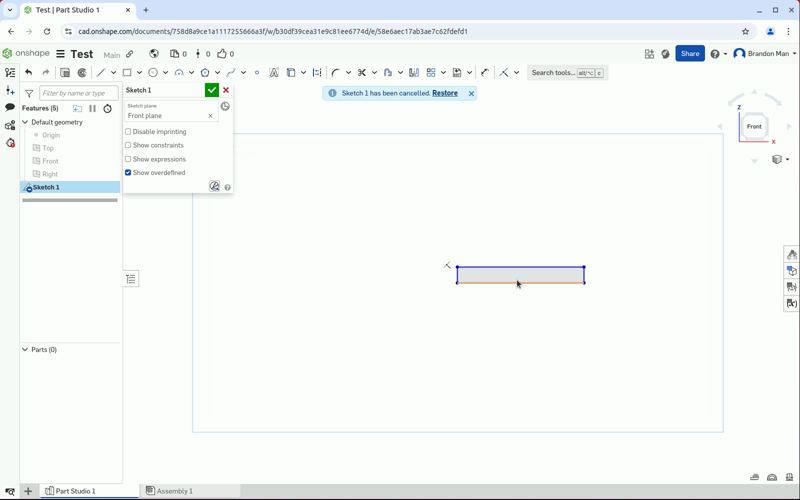
scroll(6)
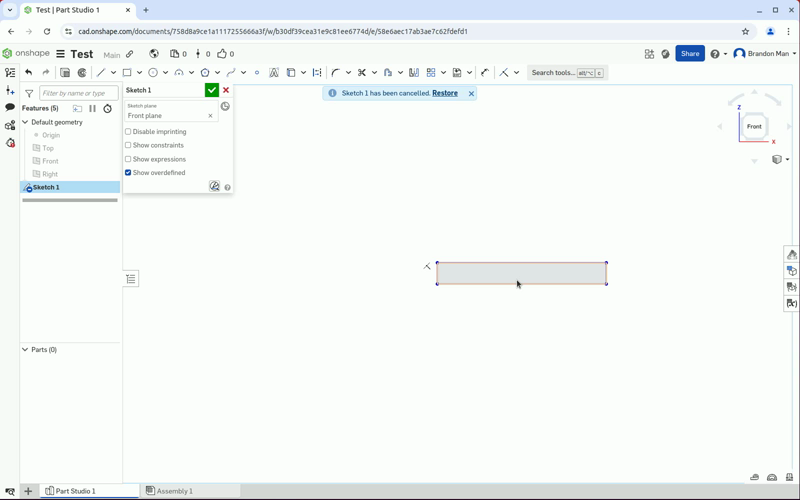
scroll(6)
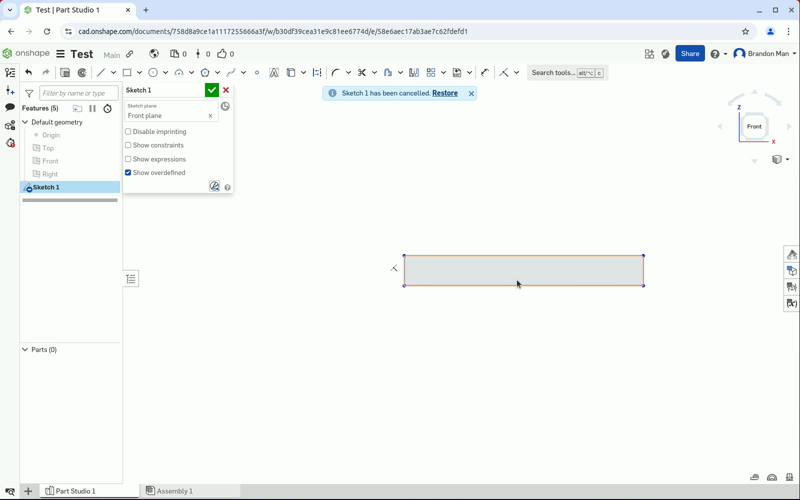
scroll(6)
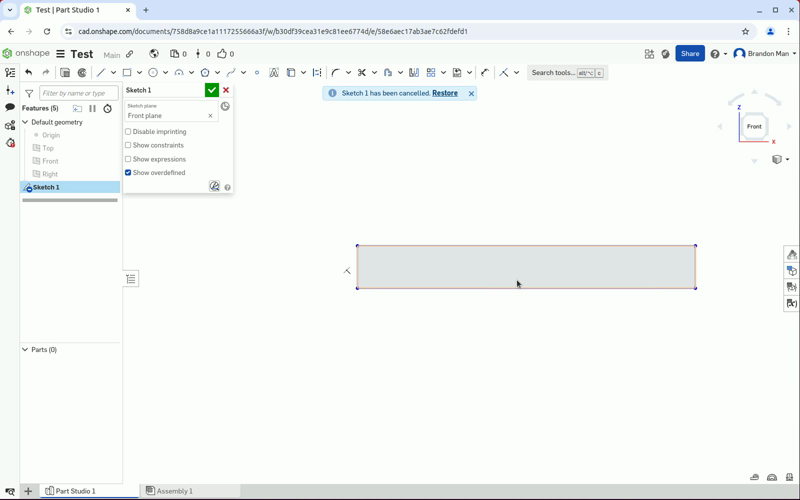
scroll(6)
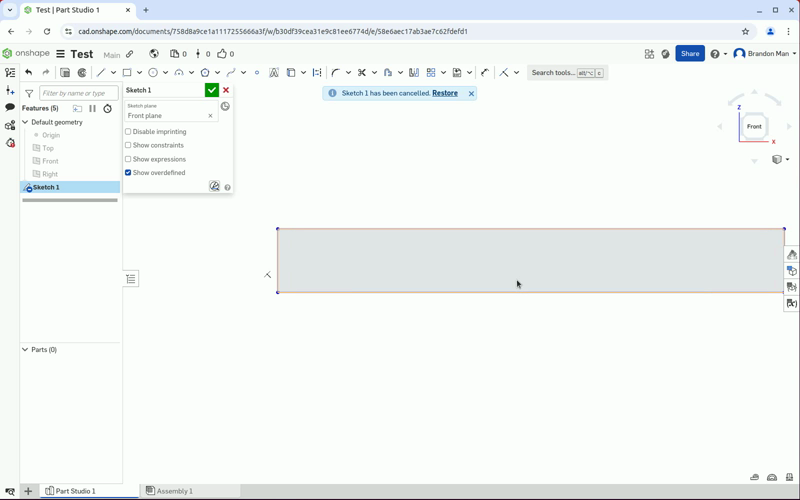
scroll(6)
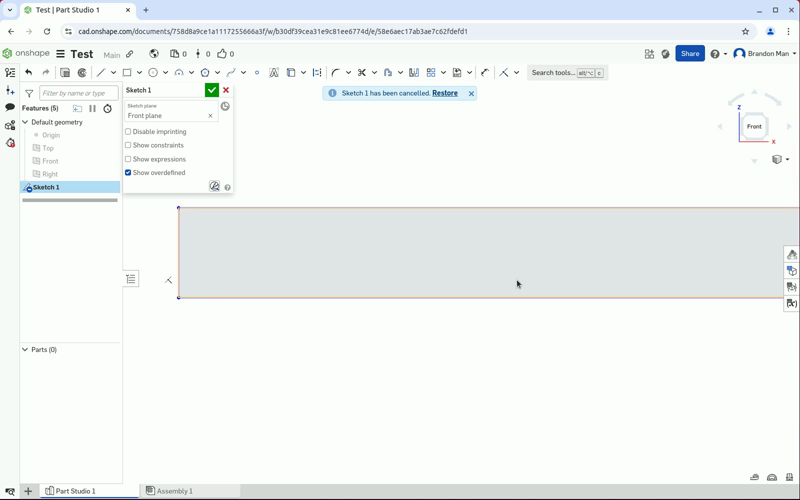
scroll(6)
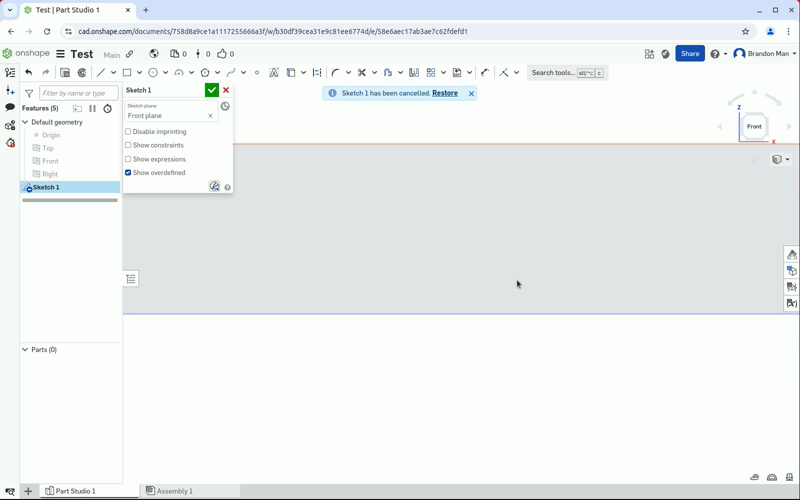
click(517, 279)
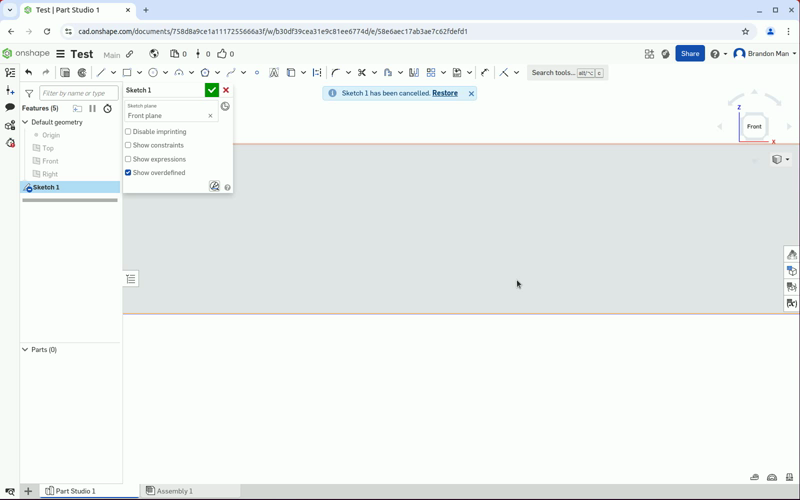
scroll(-6)
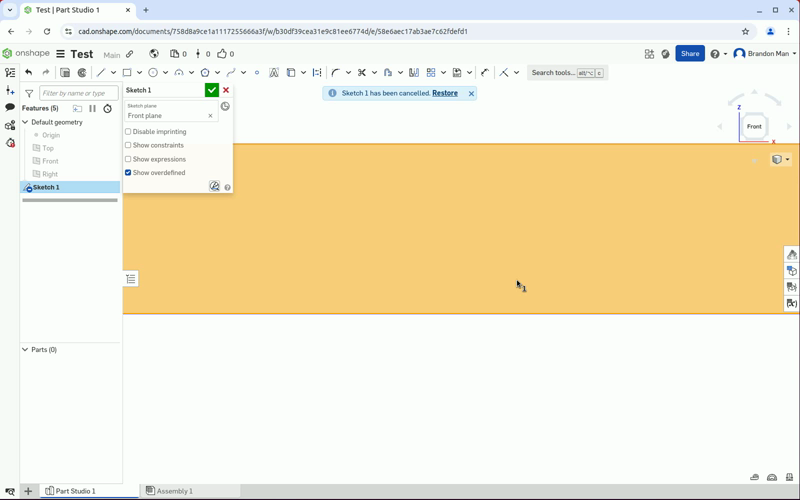
scroll(-6)
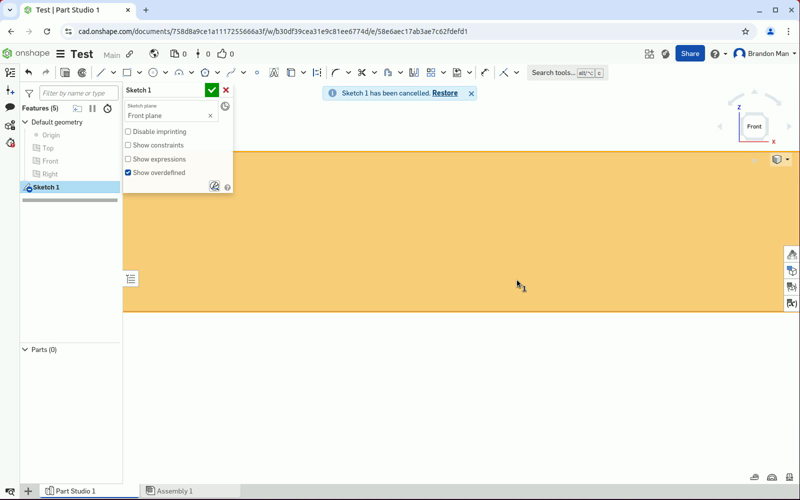
scroll(-6)
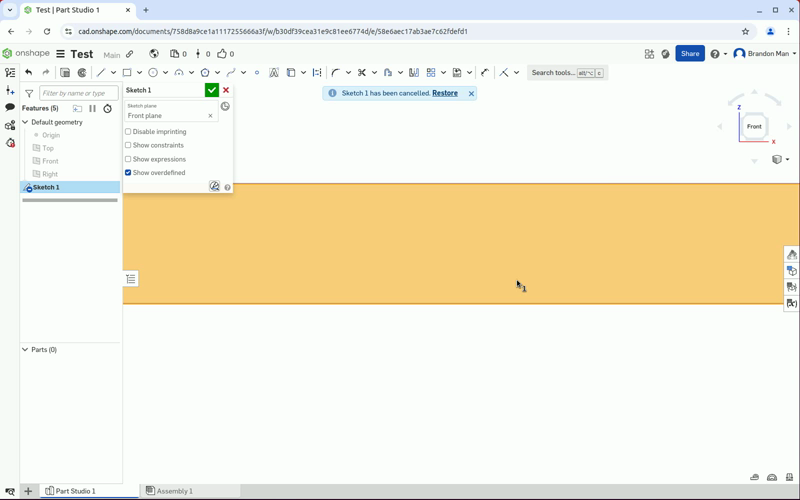
scroll(-6)
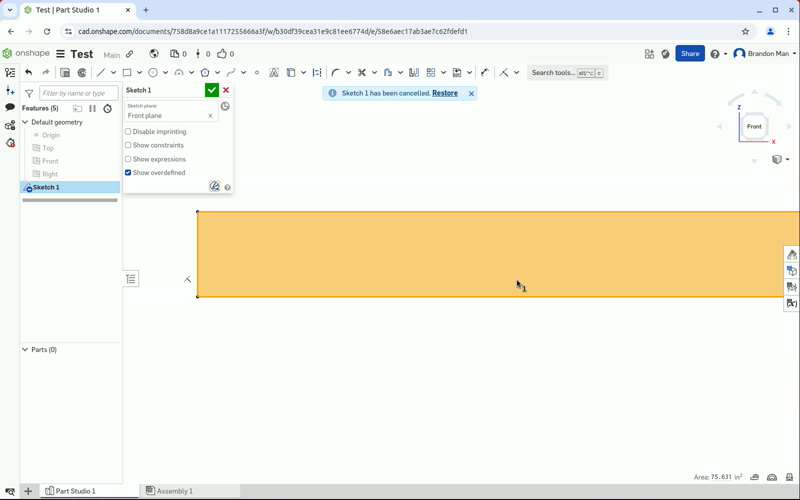
scroll(-6)
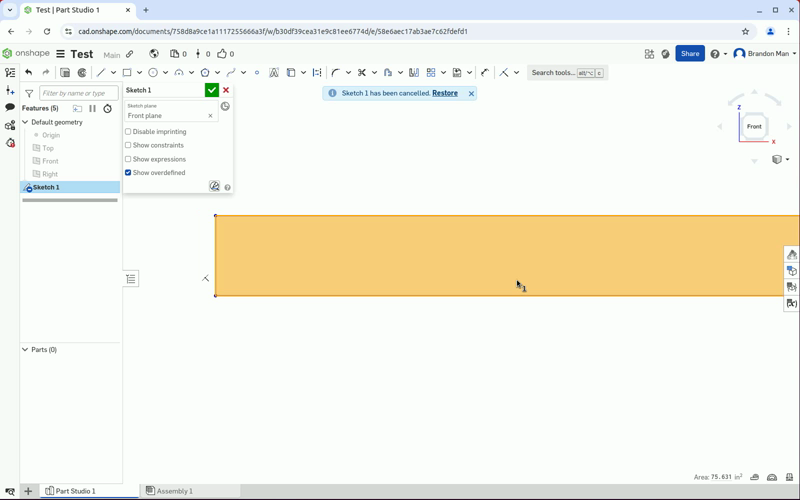
scroll(-6)
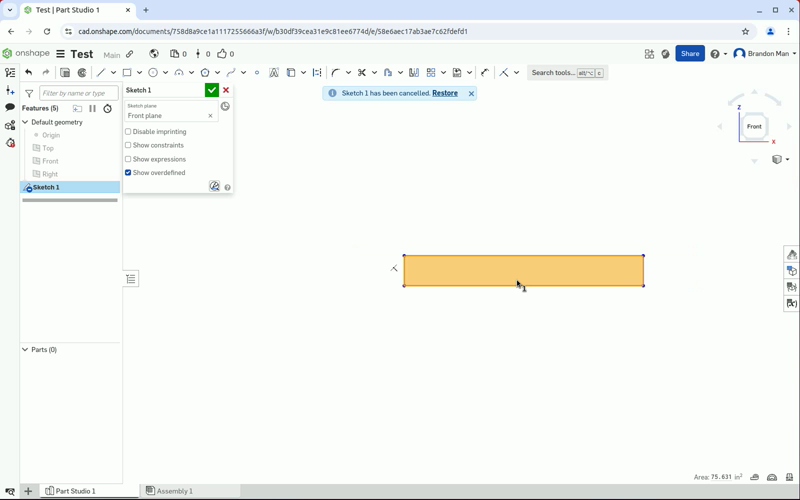
scroll(-6)
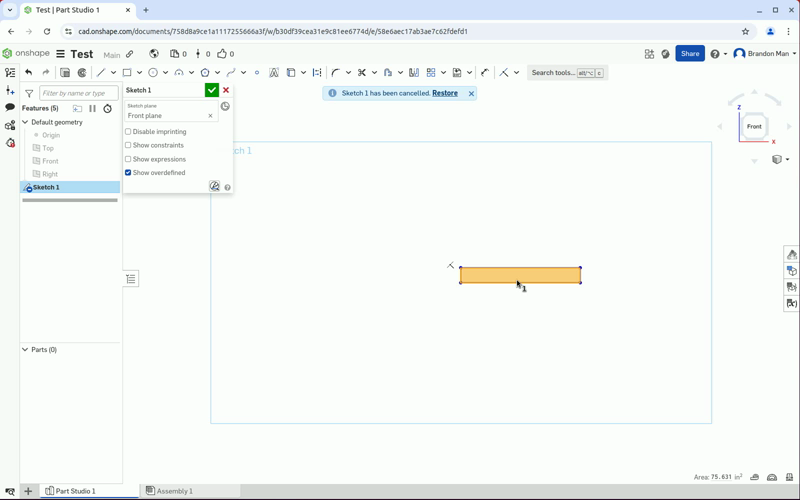
mouse_move(73, 352)
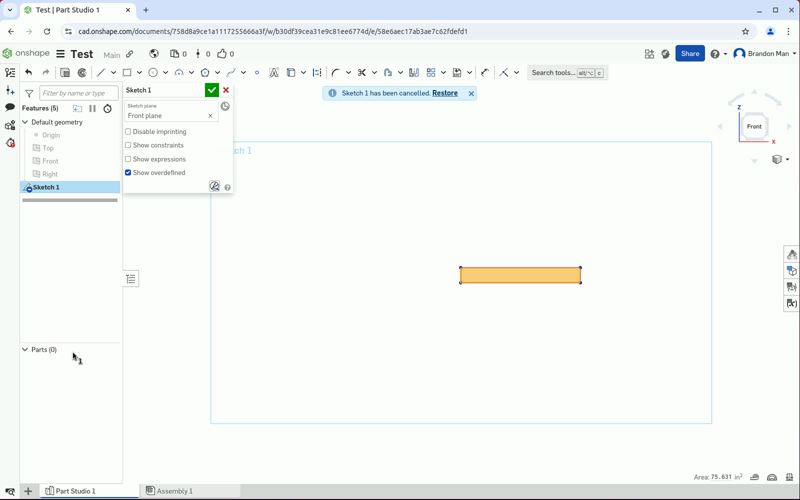
key(shift+y)
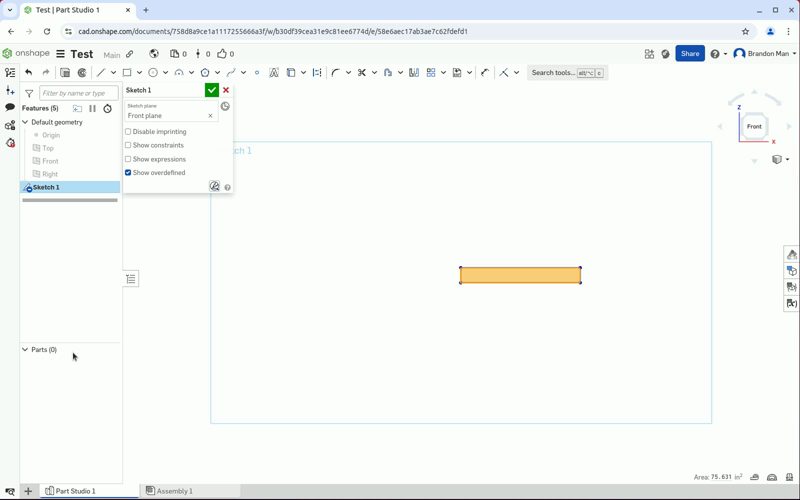
key(shift+e)
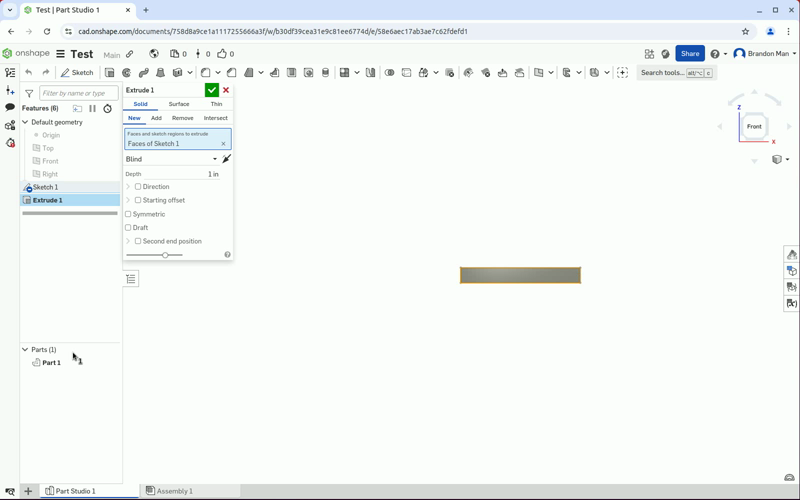
mouse_move(143, 106)
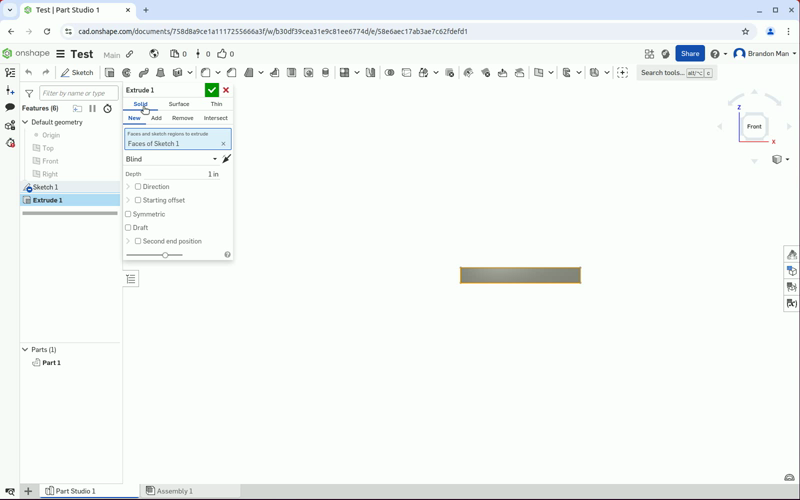
click(143, 106)
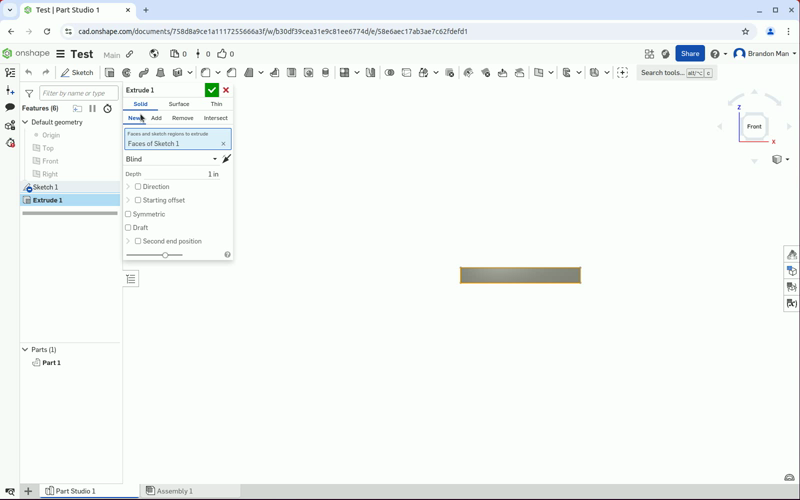
mouse_move(137, 120)
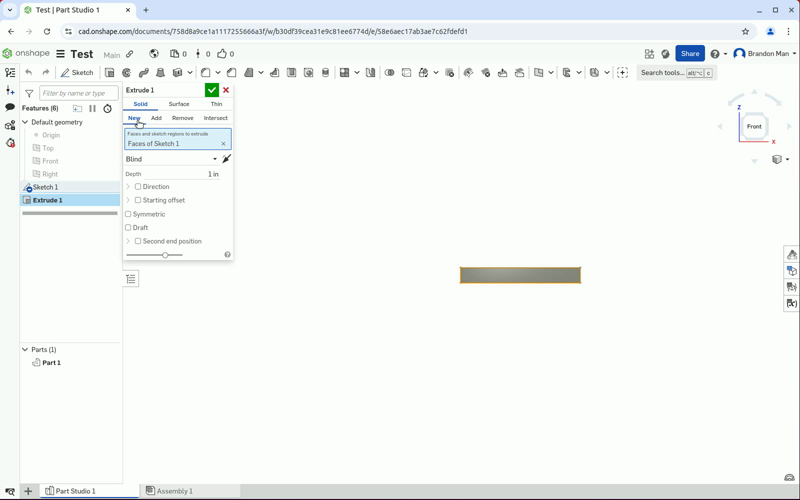
click(137, 120)
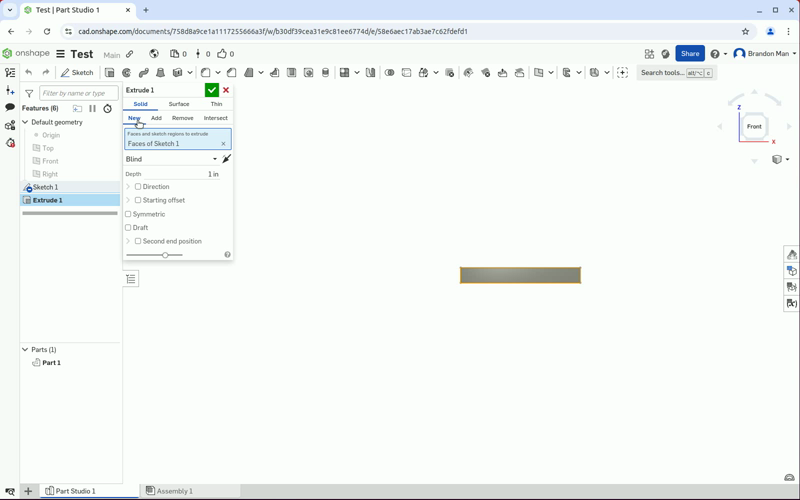
key(tab, 4)
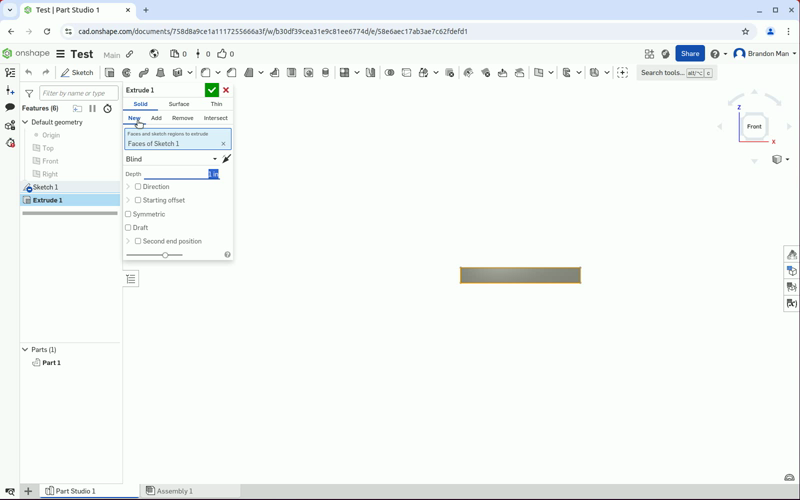
text(6.258)
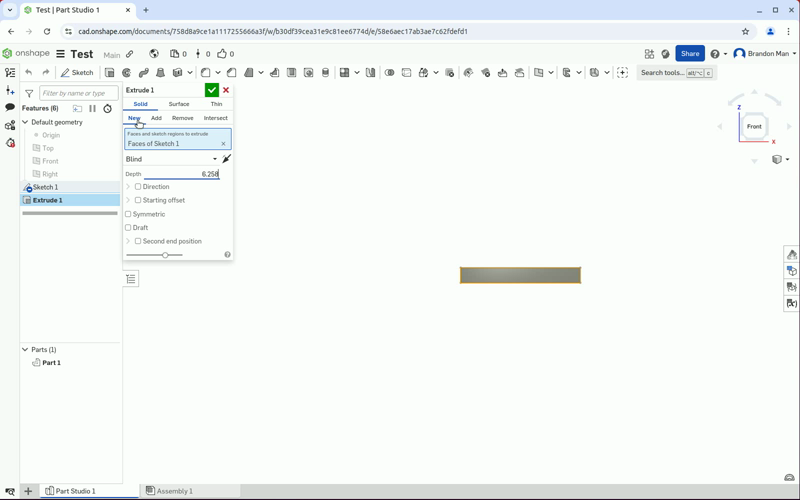
key(enter)
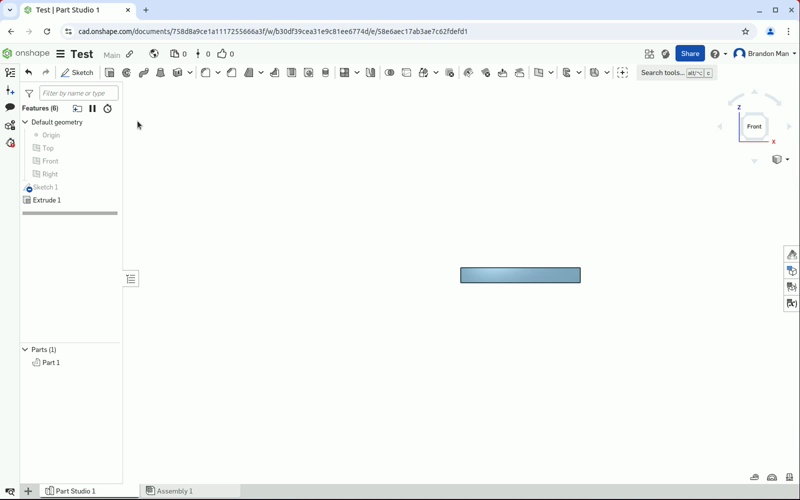
key(shift+h)
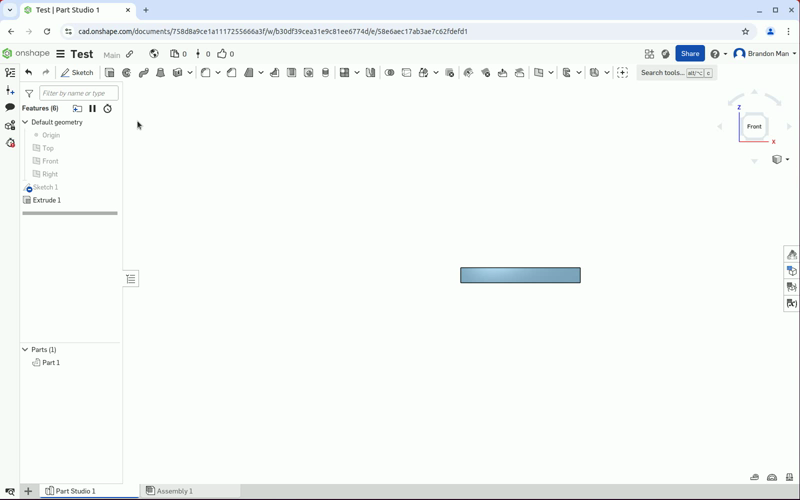
key(shift+h)
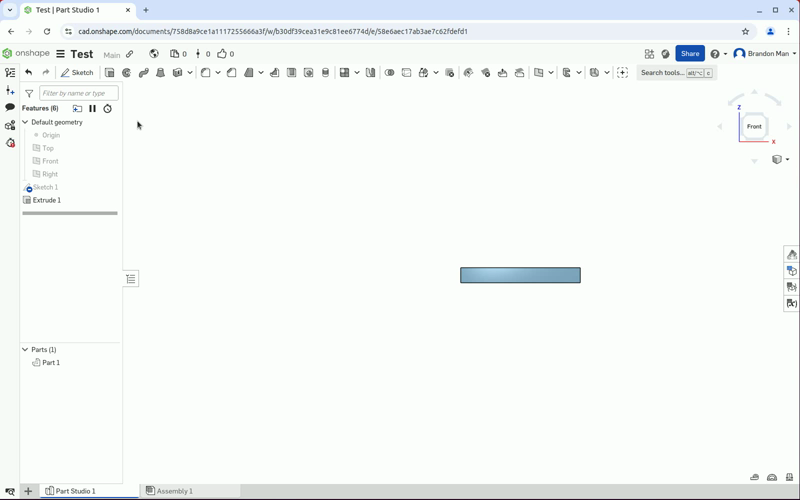
mouse_move(73, 189)
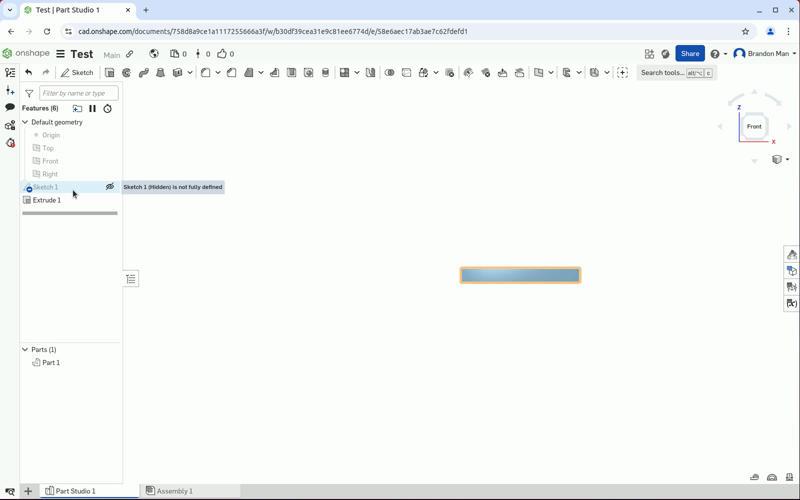
click(73, 189)
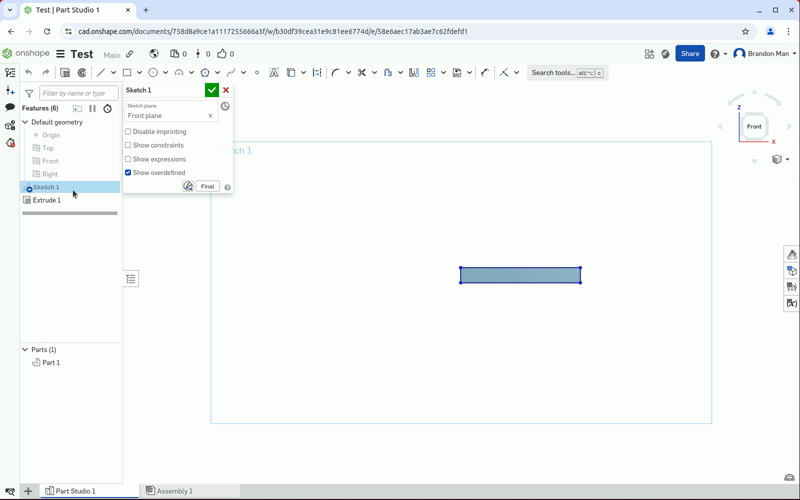
mouse_move(229, 92)
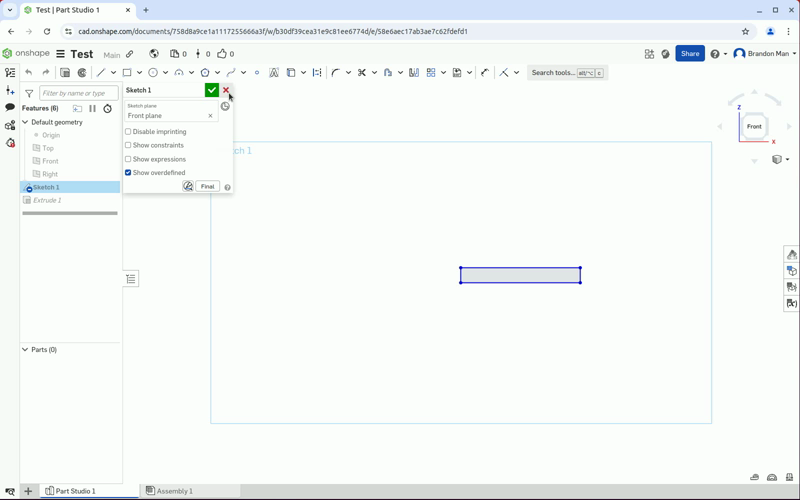
click(229, 92)
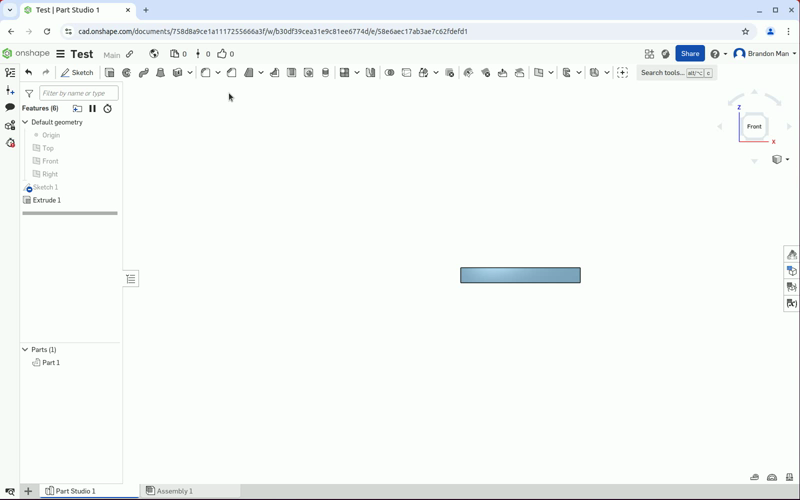
mouse_move(73, 352)
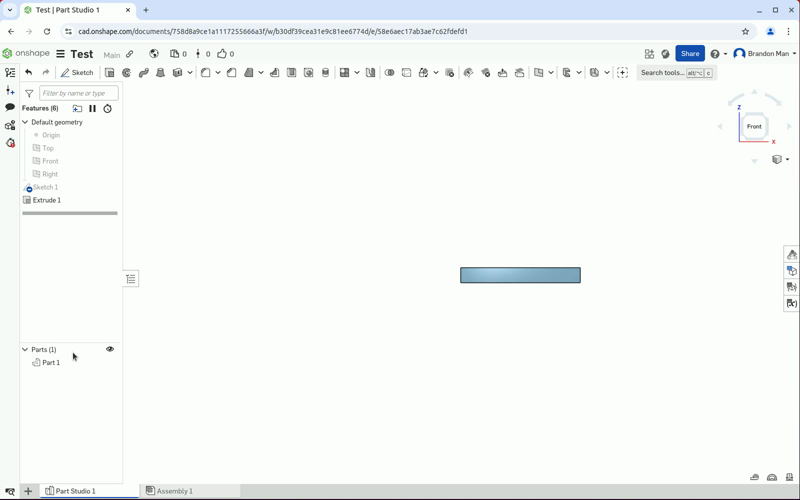
key(y)
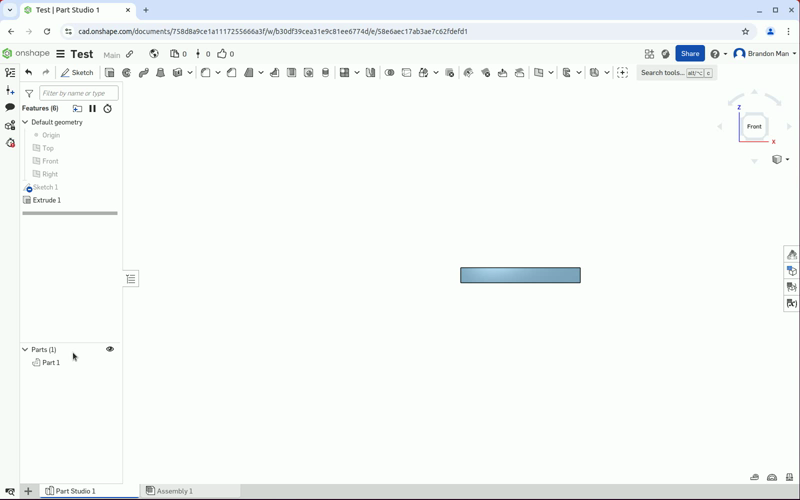
key(shift+p)
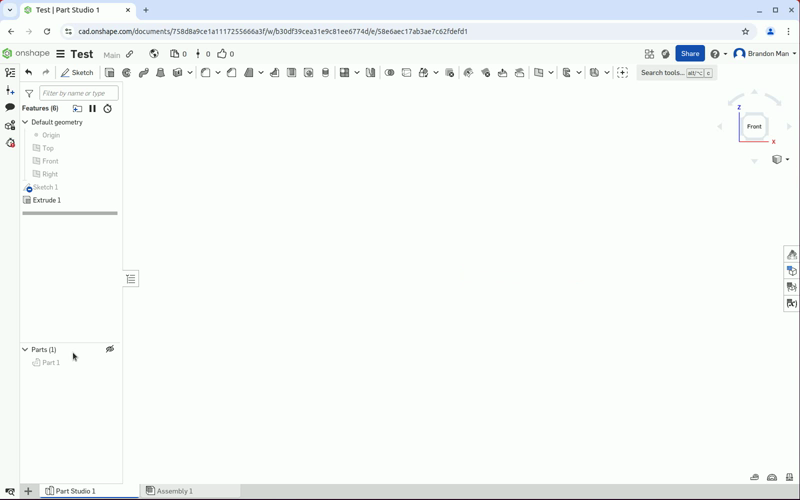
key(space)
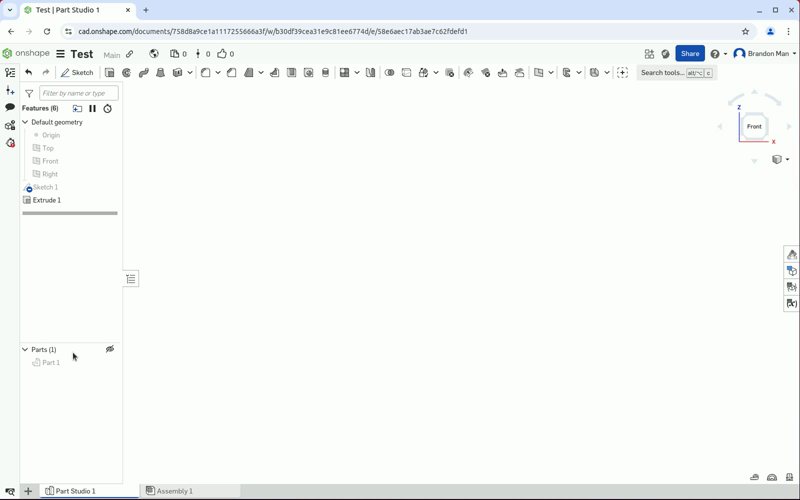
key_down(shift)
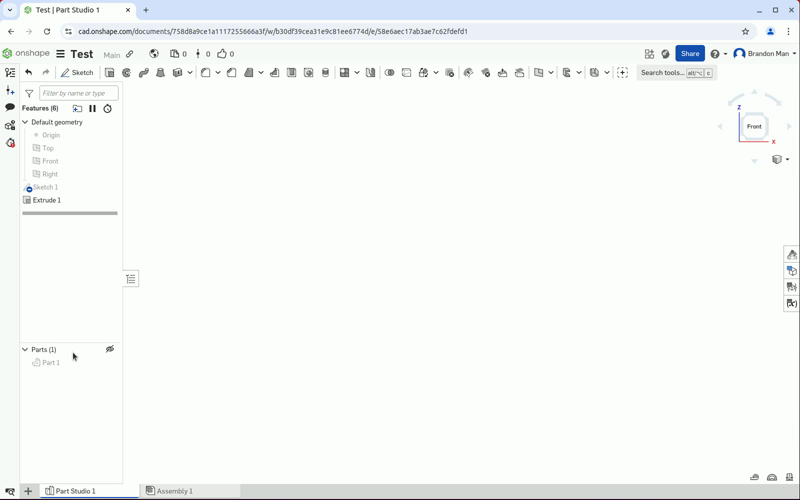
key(down)
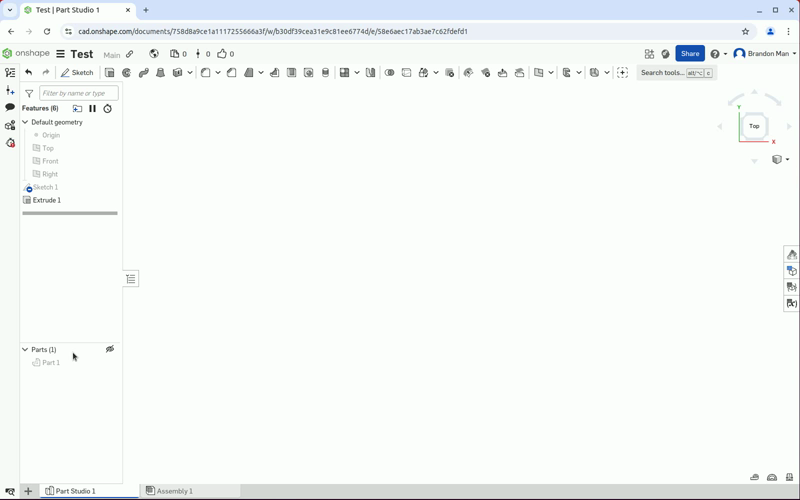
key_up(shift)
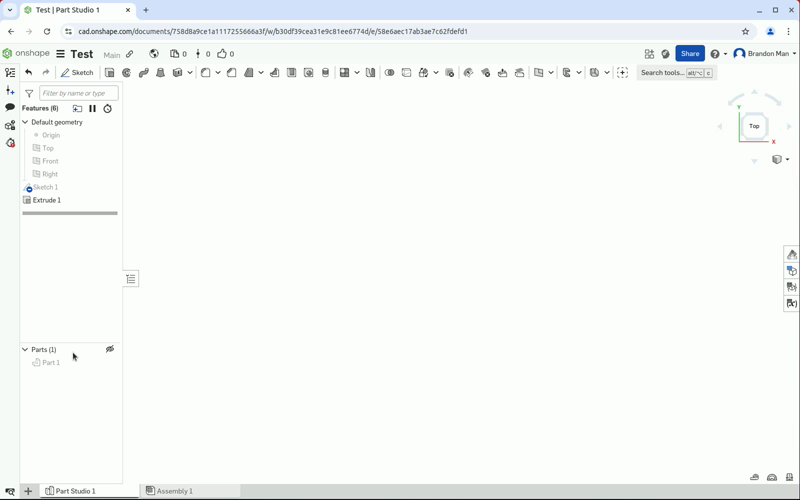
mouse_move(73, 352)
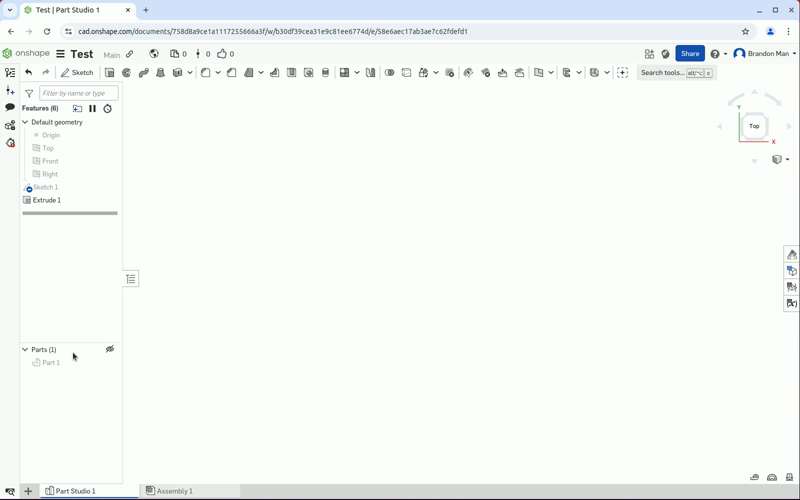
key(shift+y)
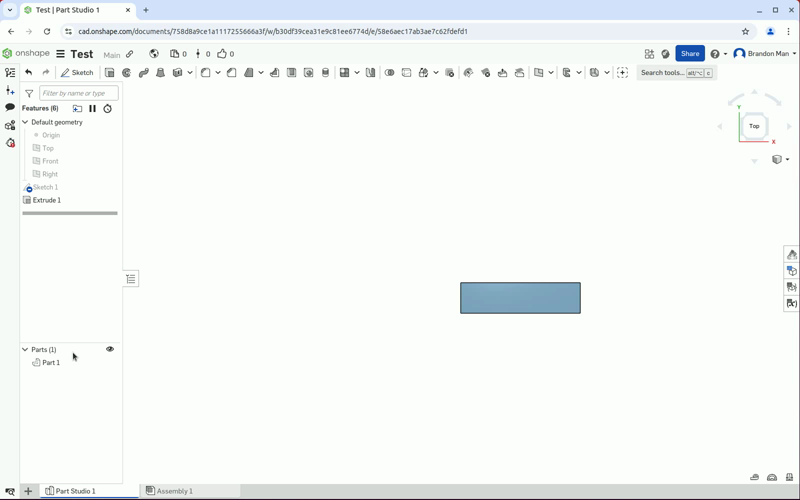
mouse_move(541, 75)
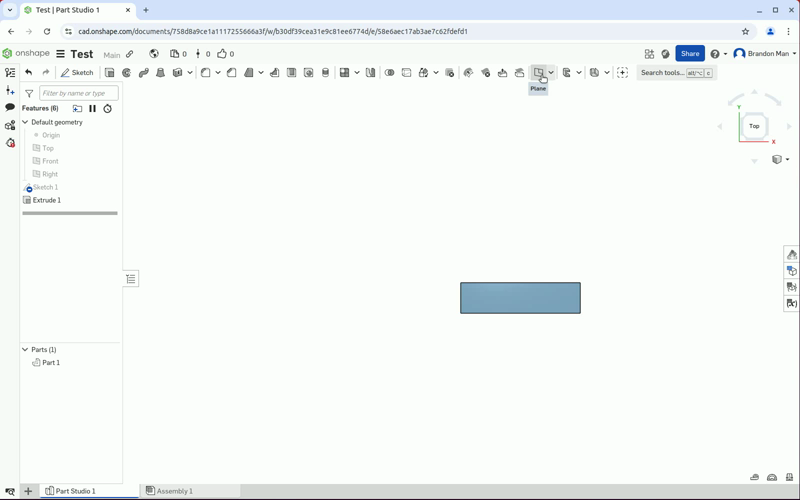
click(541, 75)
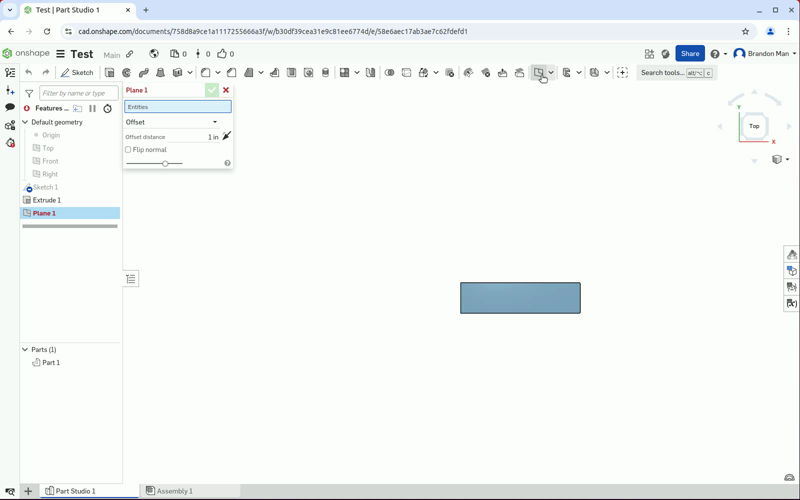
mouse_move(73, 150)
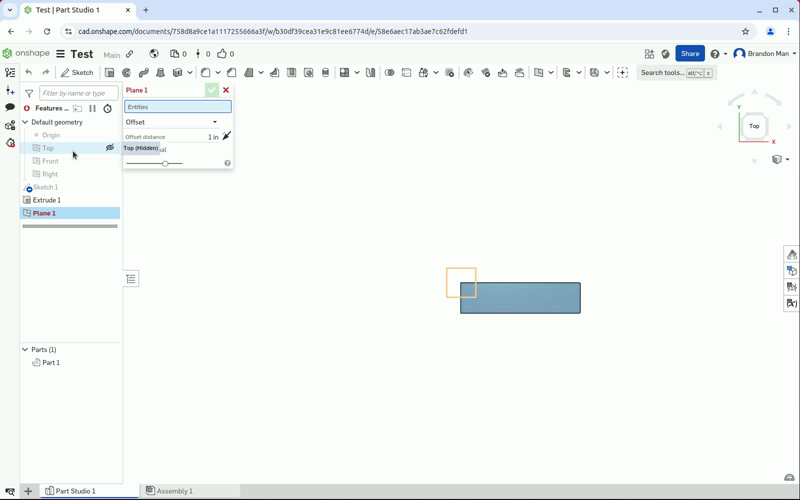
click(73, 150)
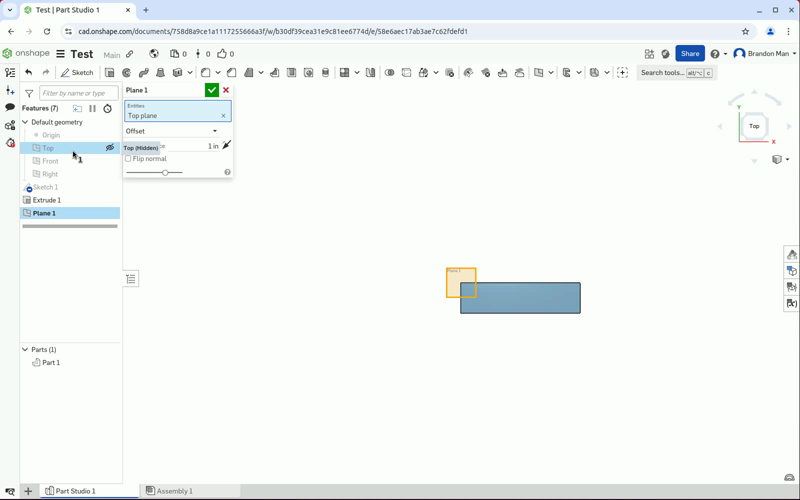
key(tab, 2)
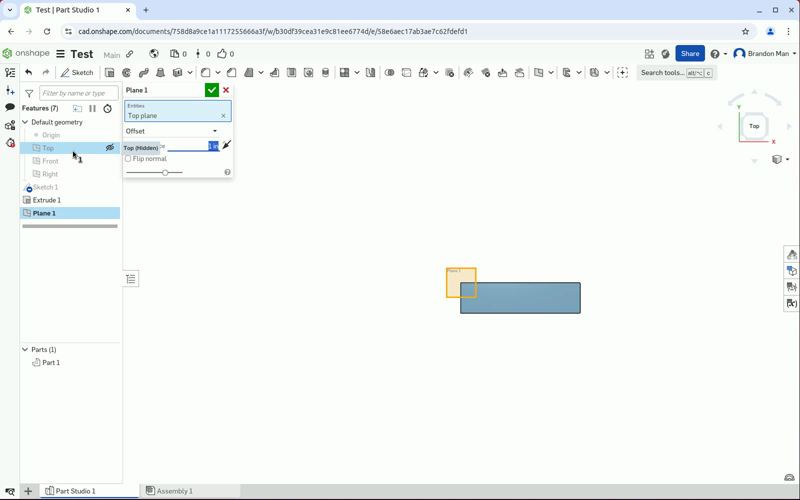
text(3.143)
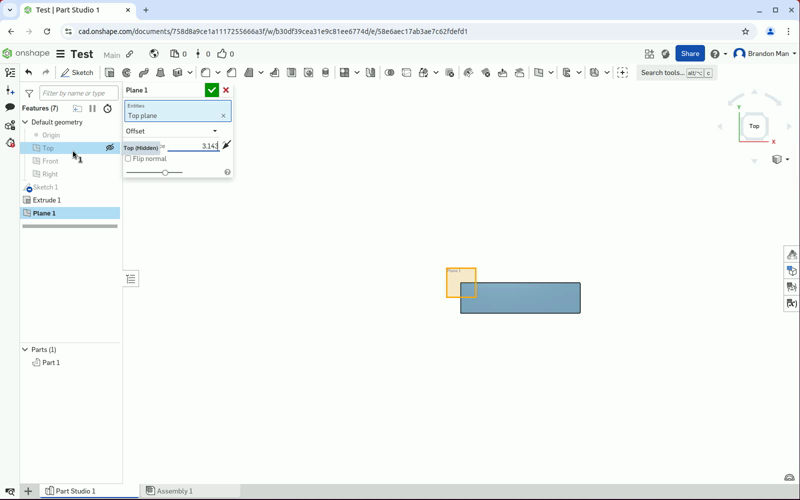
key(enter, 2)
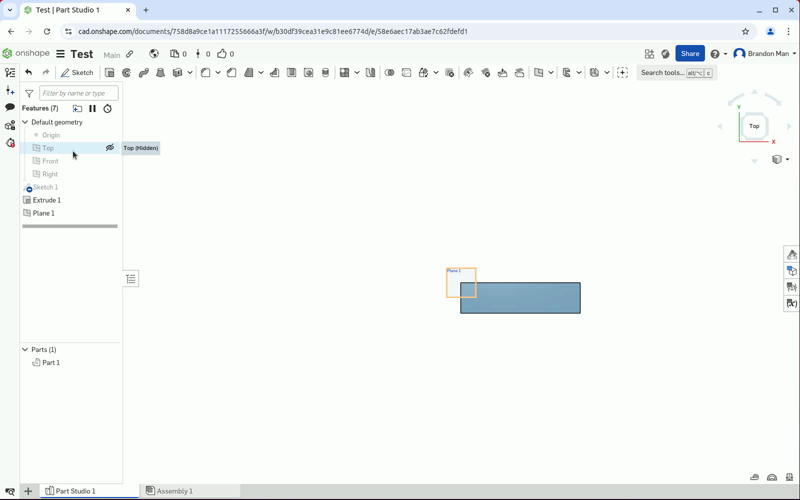
key(shift+s)
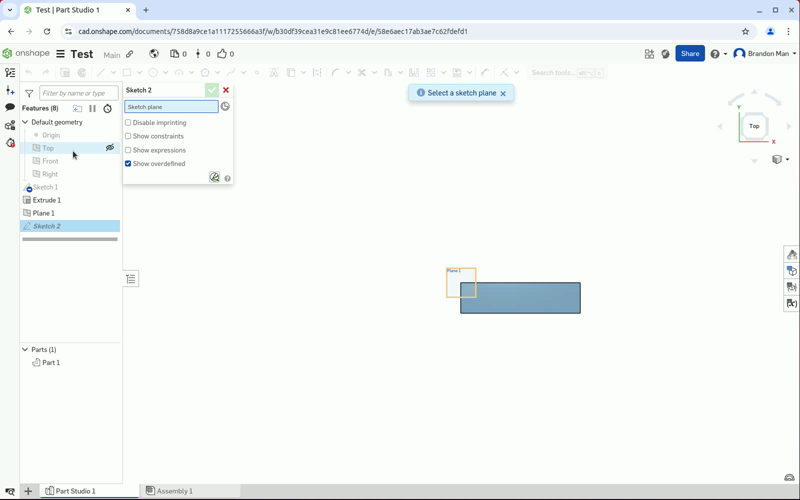
mouse_move(73, 215)
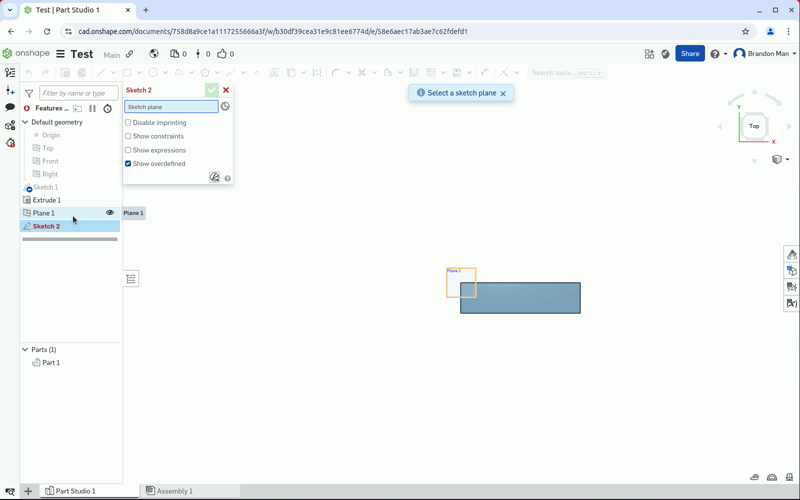
click(73, 215)
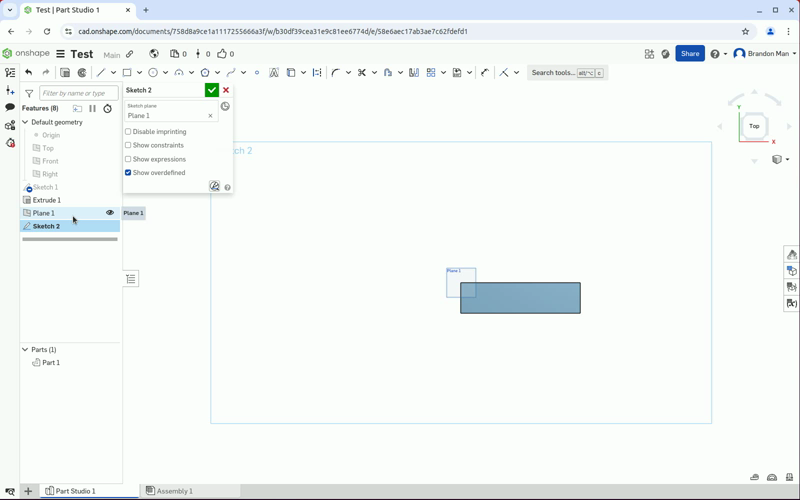
mouse_move(73, 352)
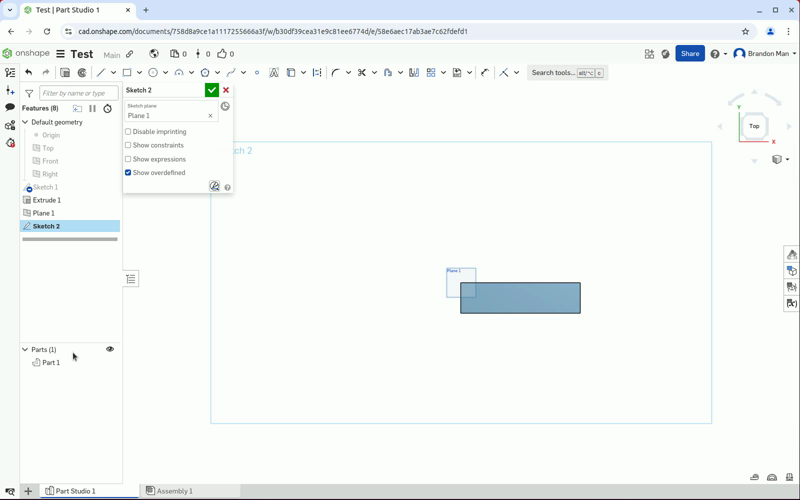
key(y)
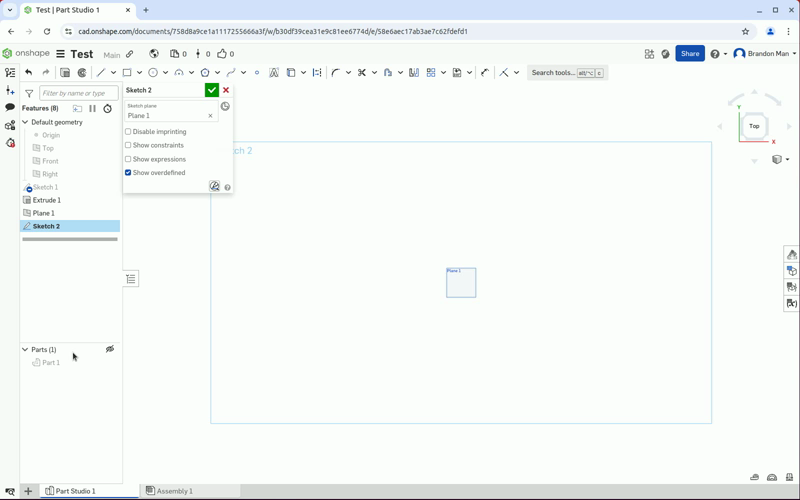
key(c)
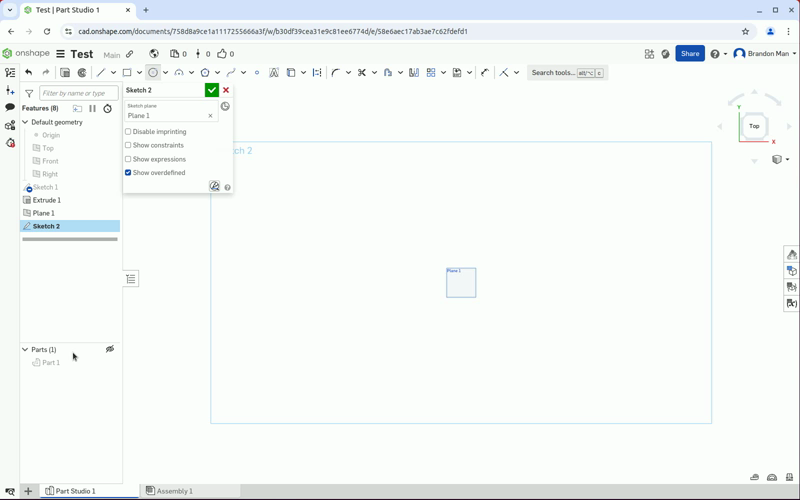
key_down(shift)
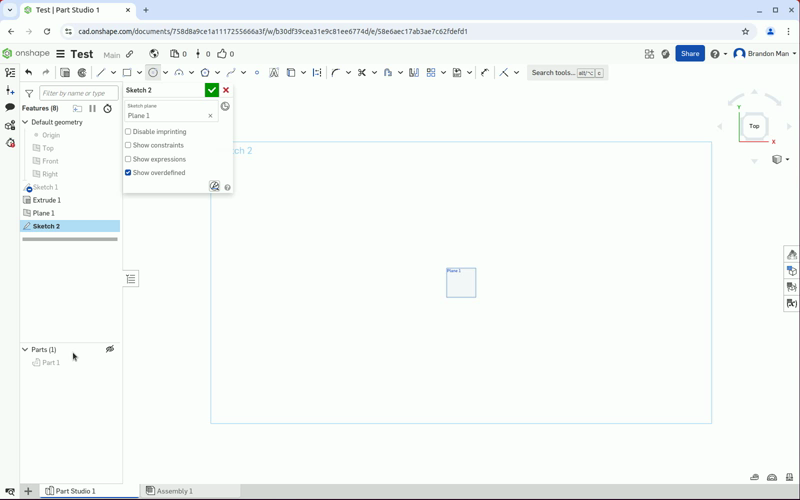
mouse_move(479, 298)
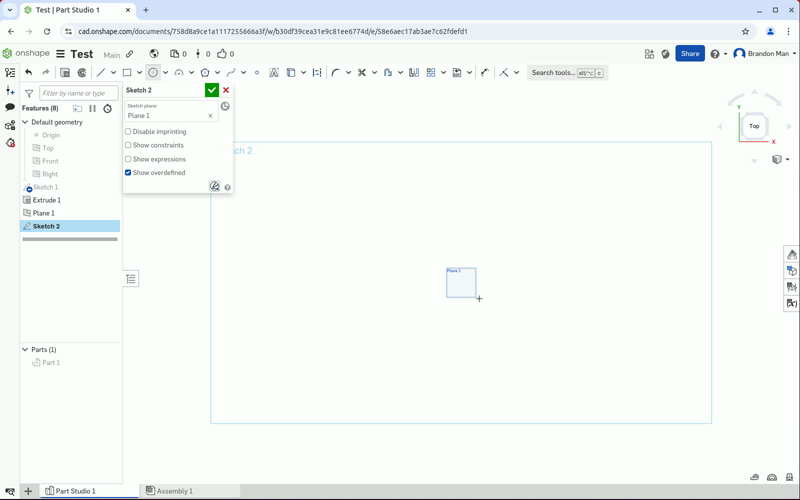
click(479, 298)
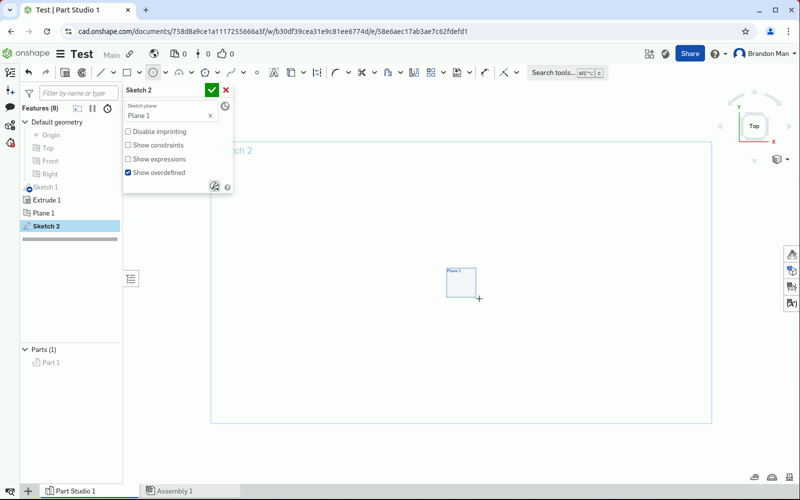
key_up(shift)
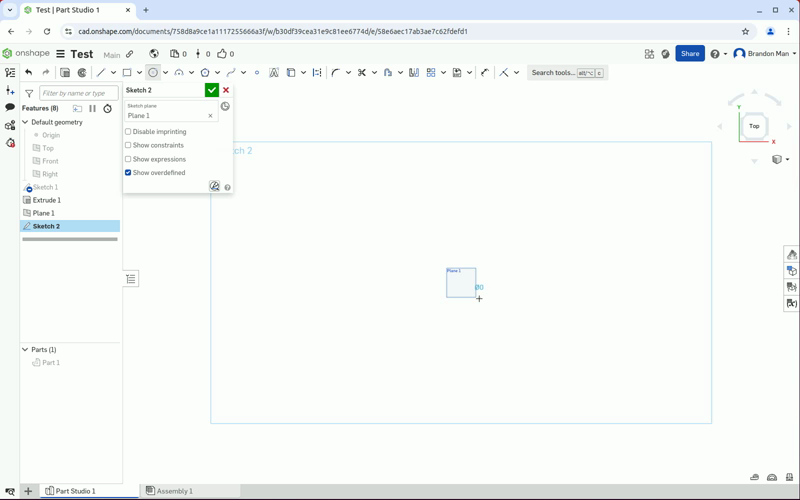
mouse_move(487, 298)
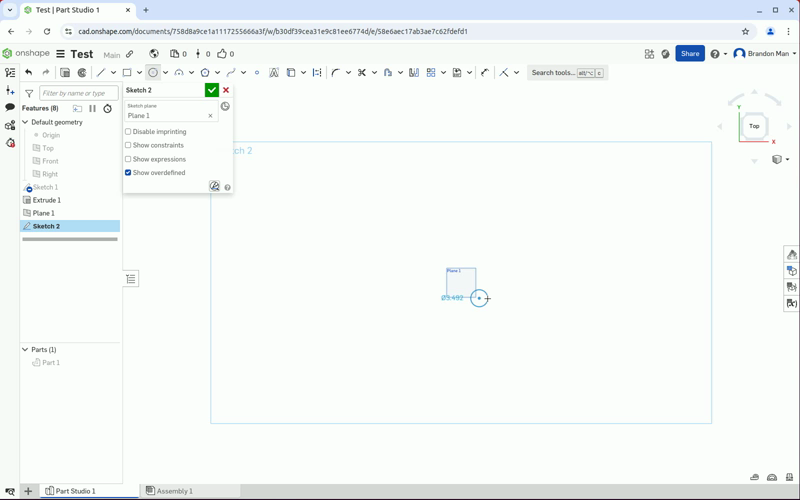
click(487, 298)
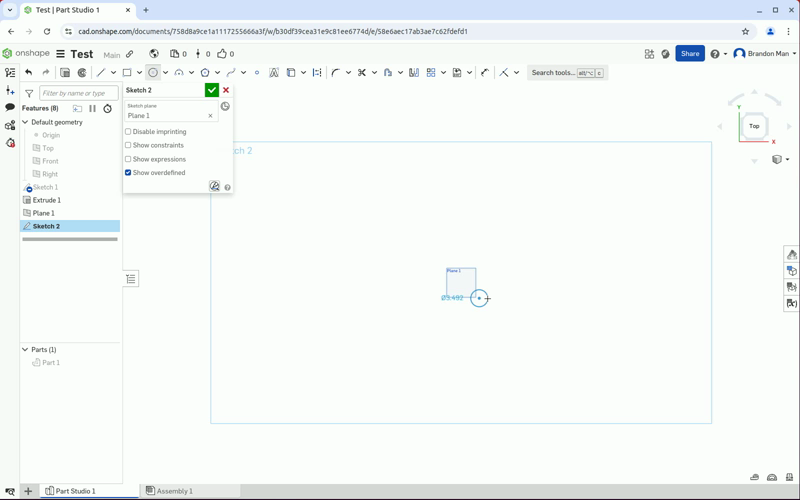
key(esc)
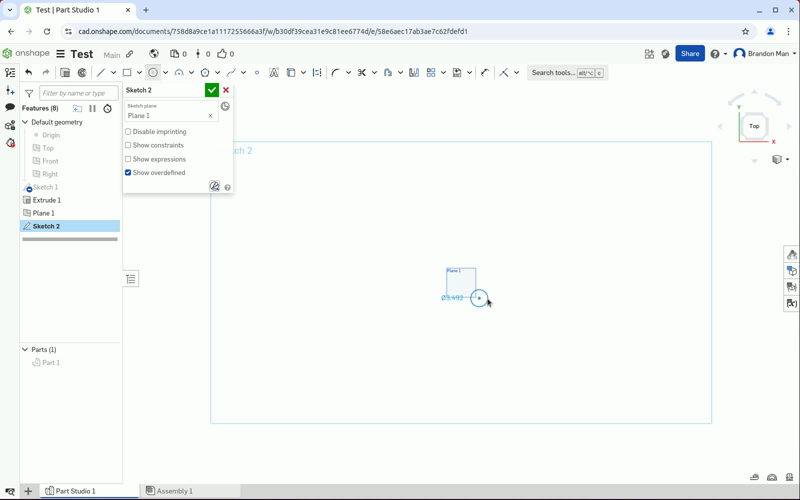
mouse_move(474, 303)
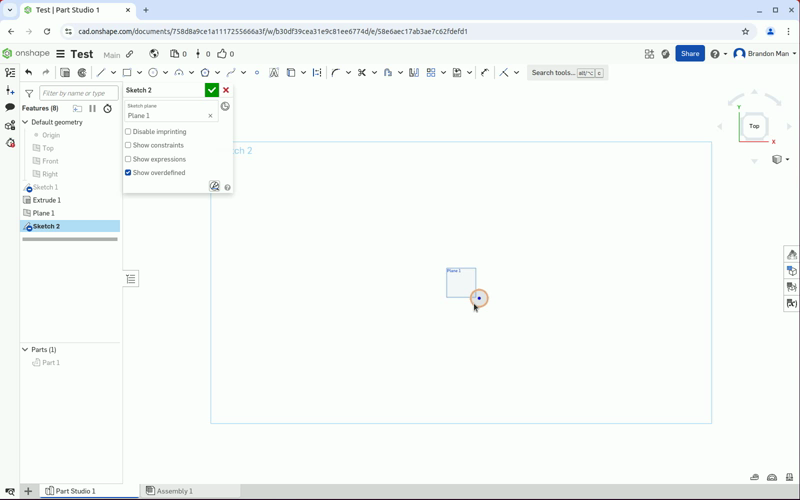
scroll(6)
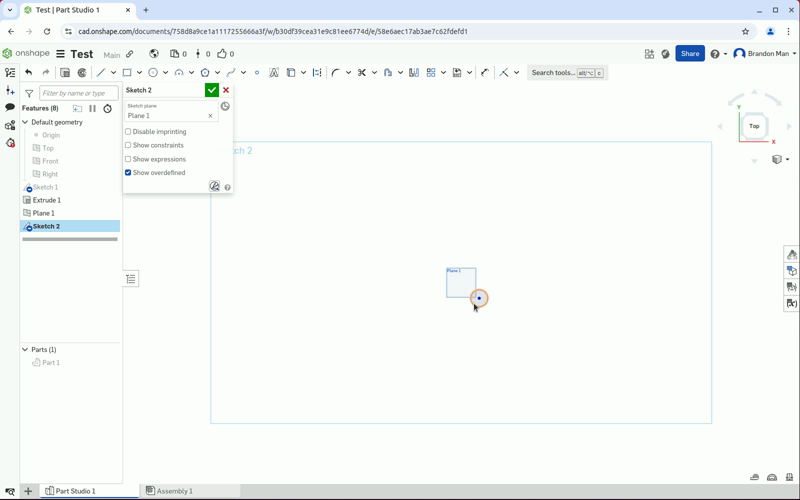
scroll(6)
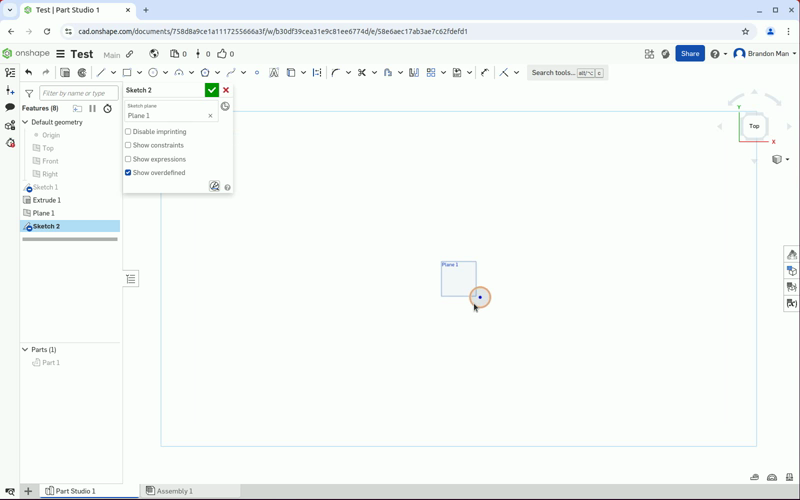
scroll(6)
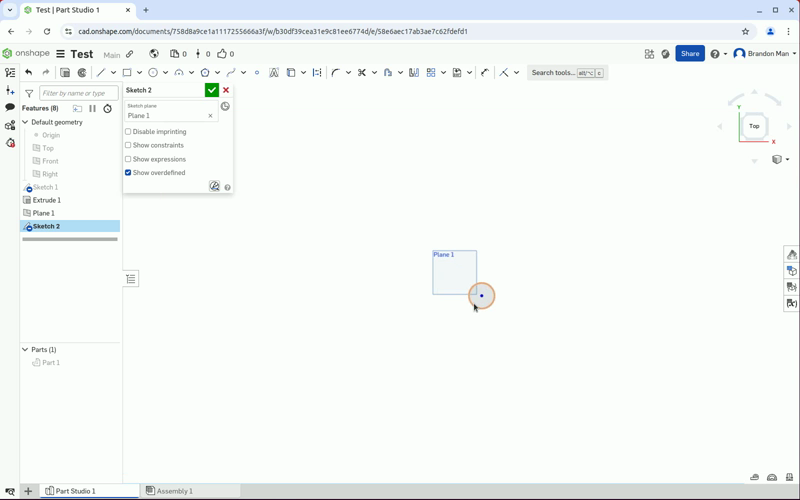
scroll(6)
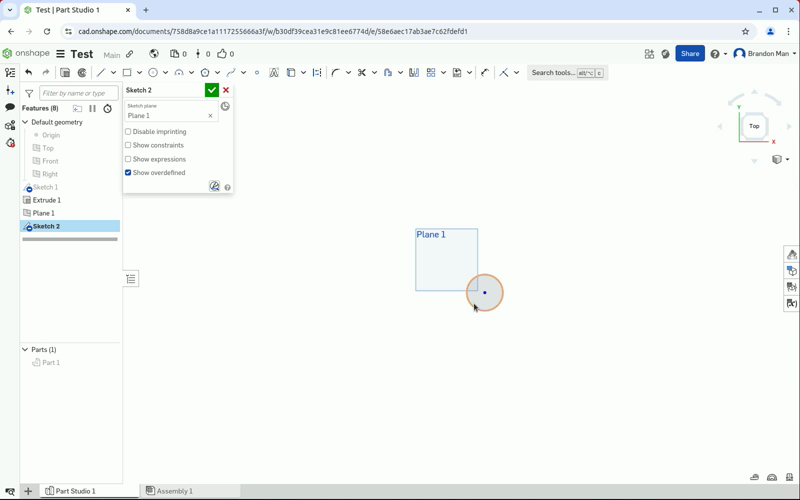
scroll(6)
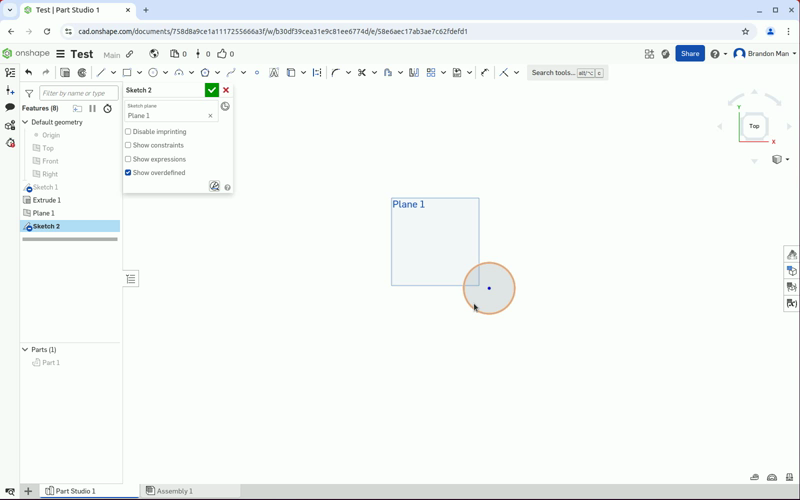
scroll(6)
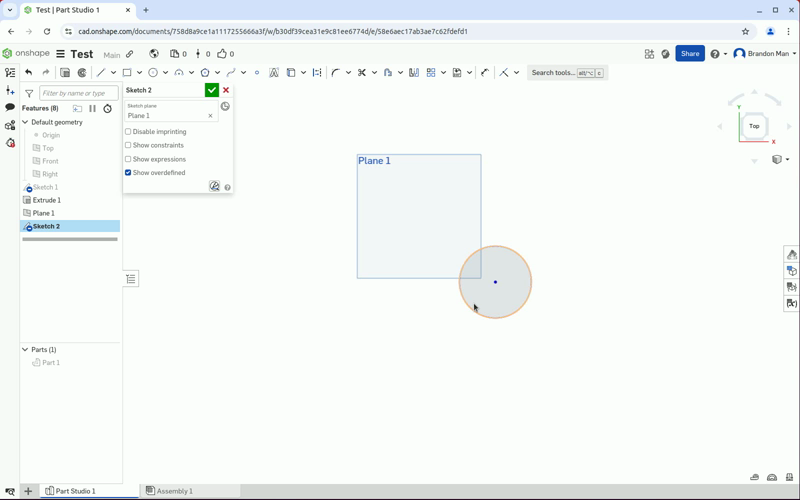
scroll(6)
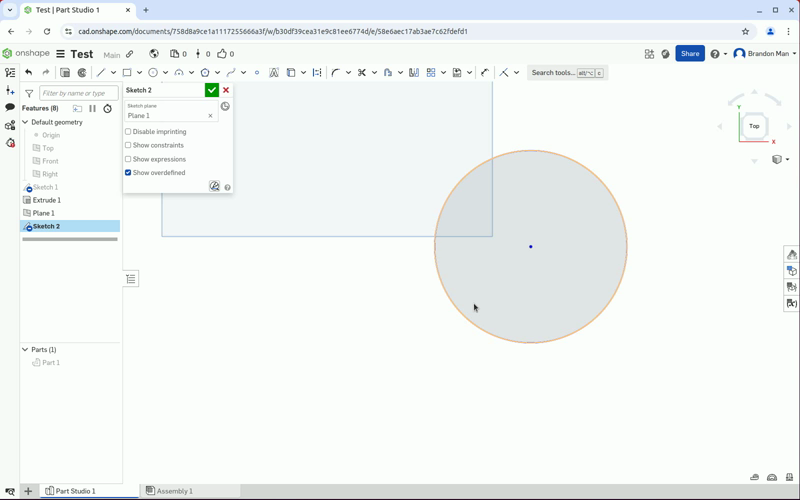
click(474, 303)
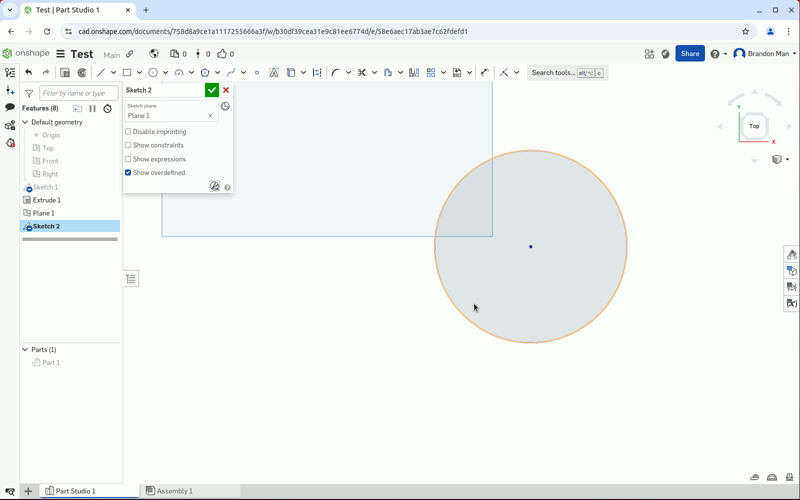
scroll(-6)
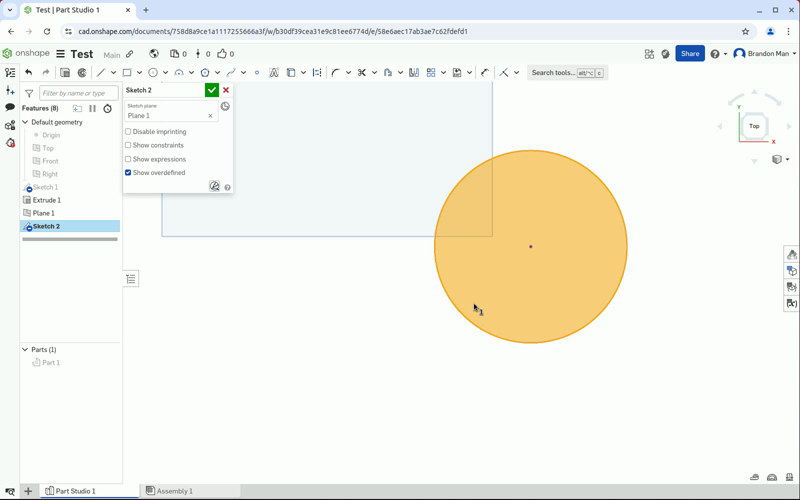
scroll(-6)
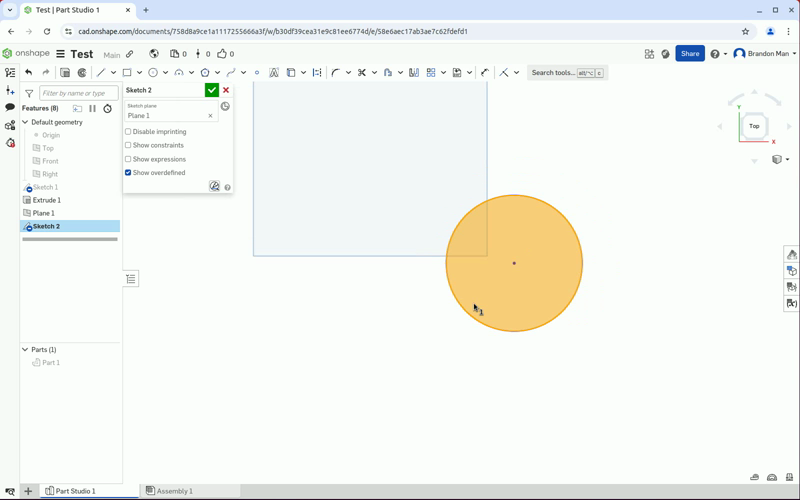
scroll(-6)
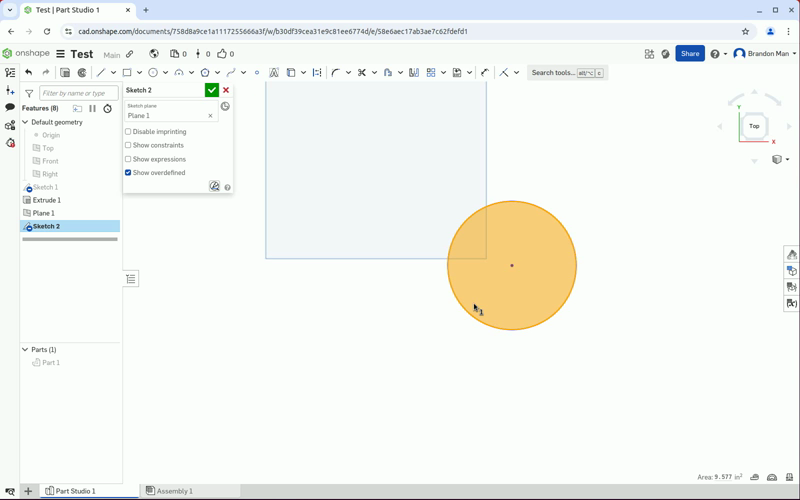
scroll(-6)
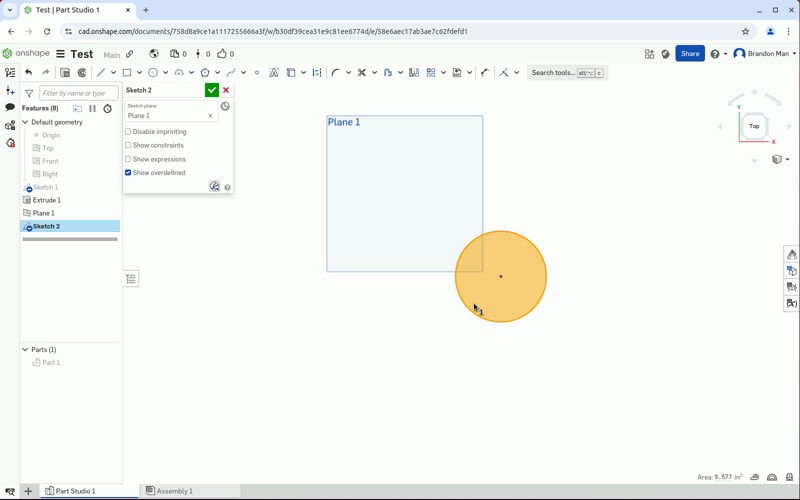
scroll(-6)
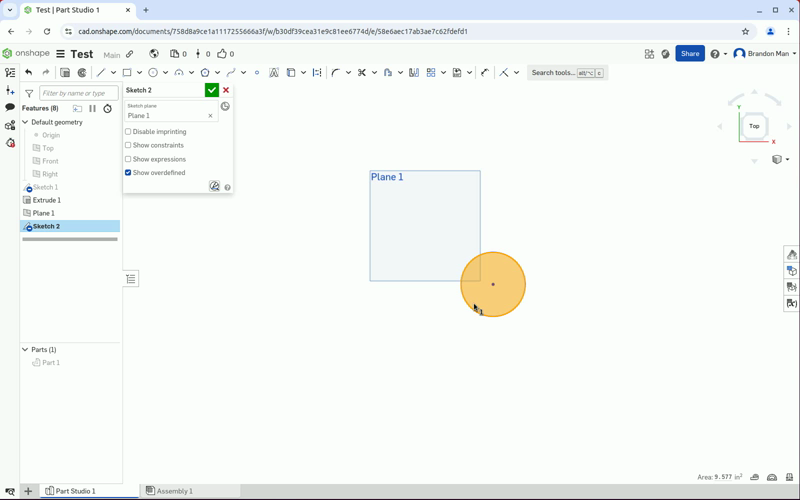
scroll(-6)
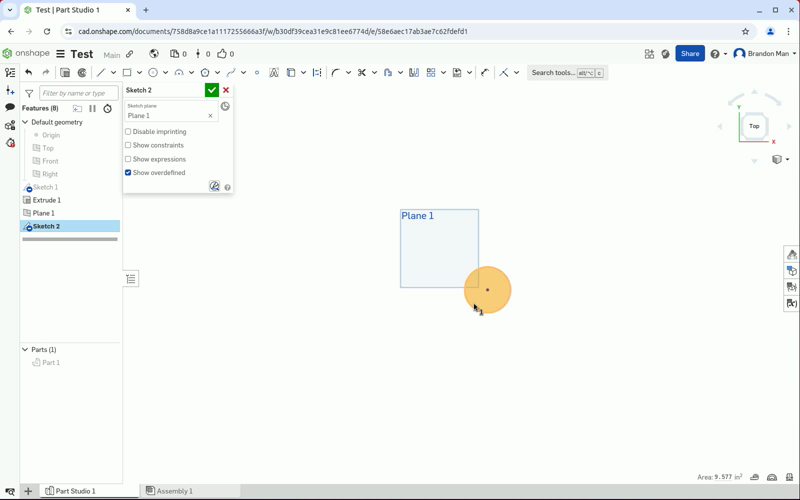
scroll(-6)
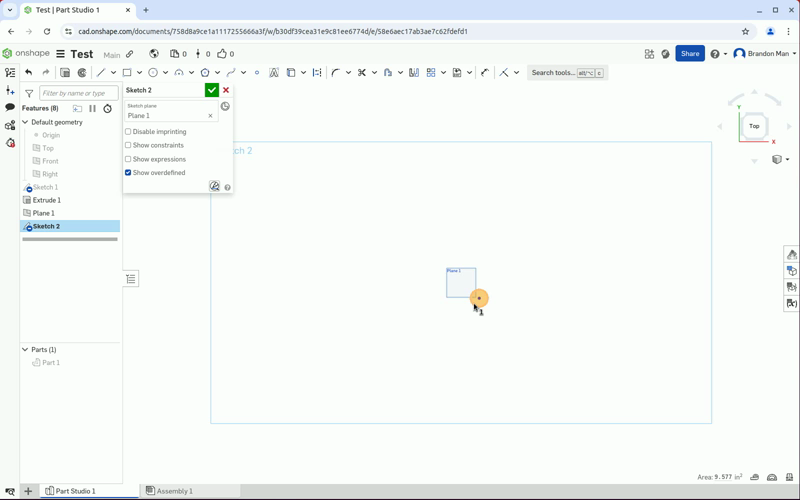
mouse_move(73, 352)
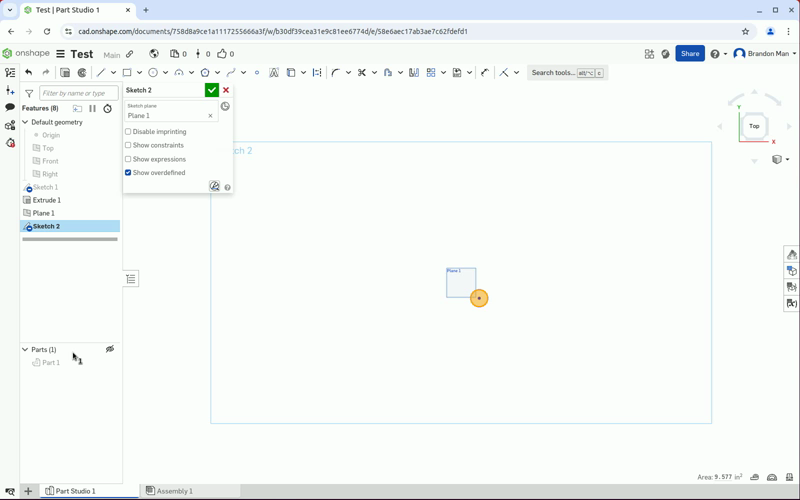
key(shift+y)
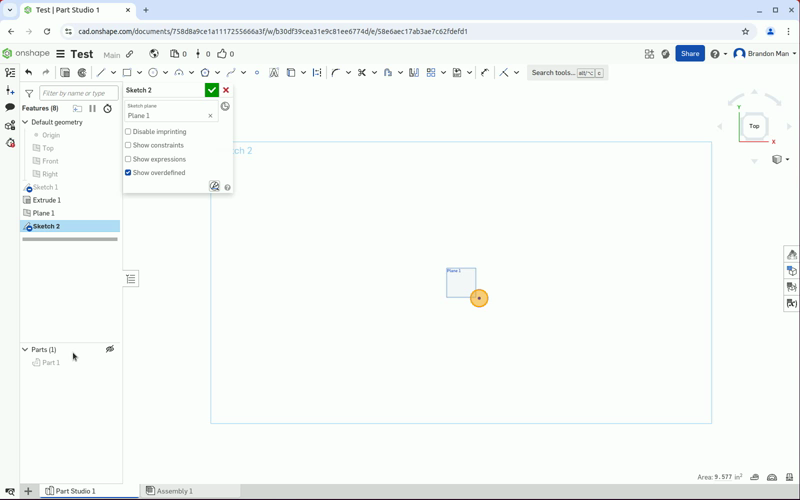
key(shift+e)
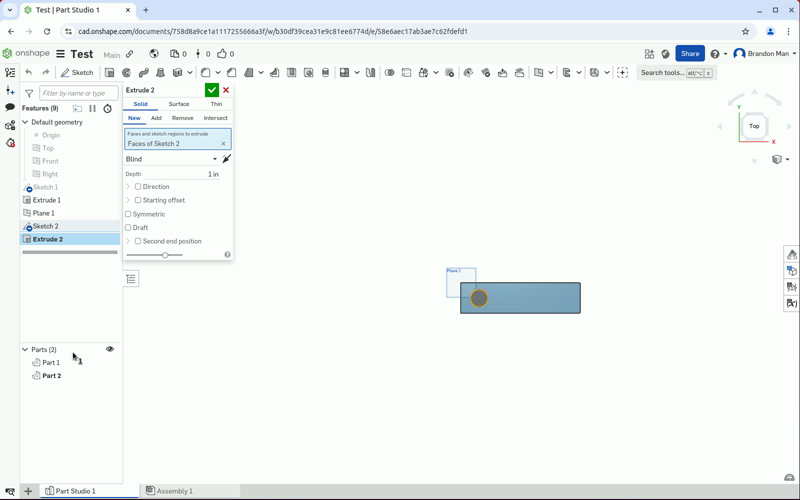
mouse_move(143, 106)
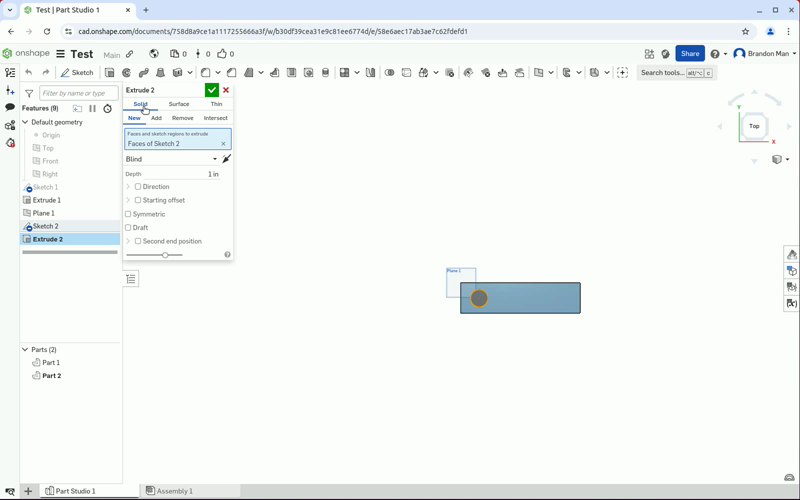
click(143, 106)
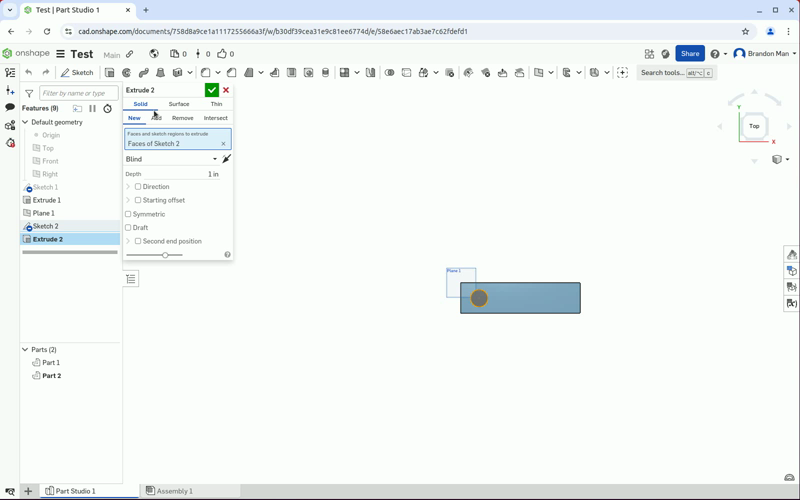
mouse_move(186, 120)
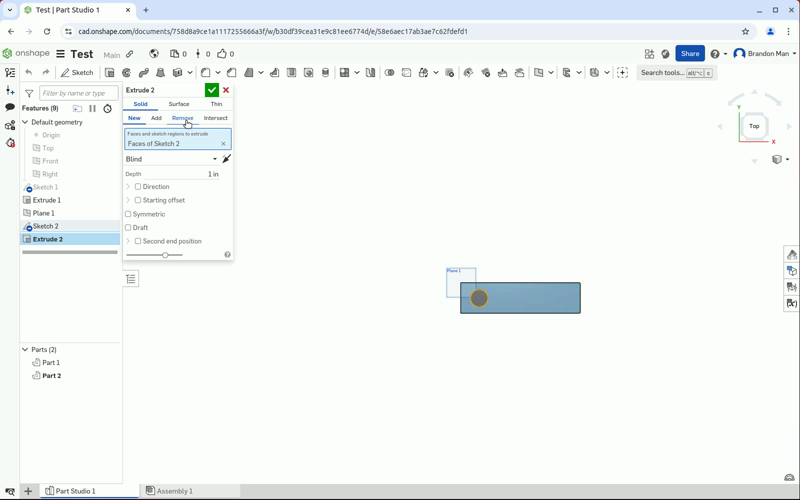
click(186, 120)
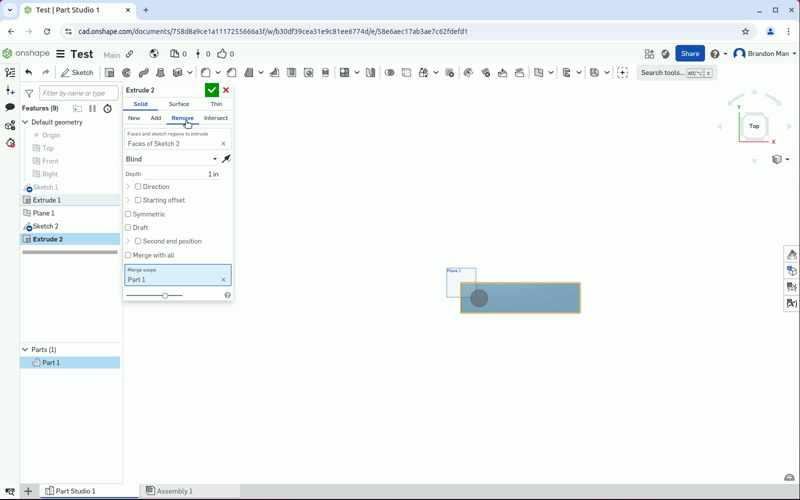
key(tab, 4)
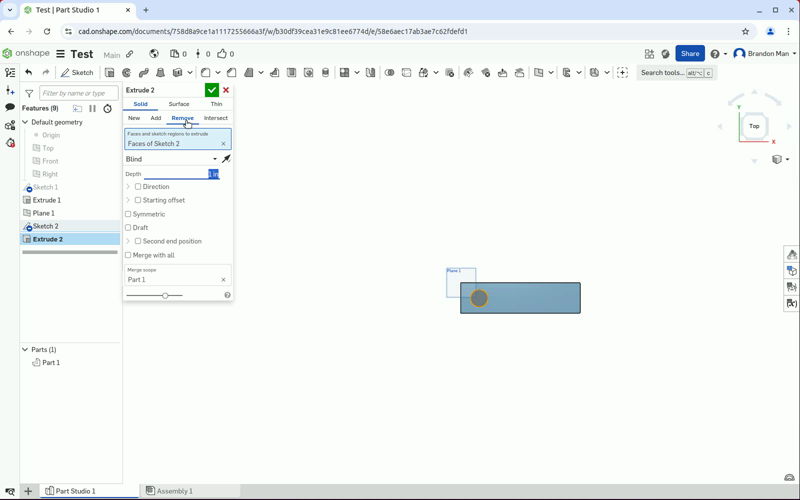
text(3.129)
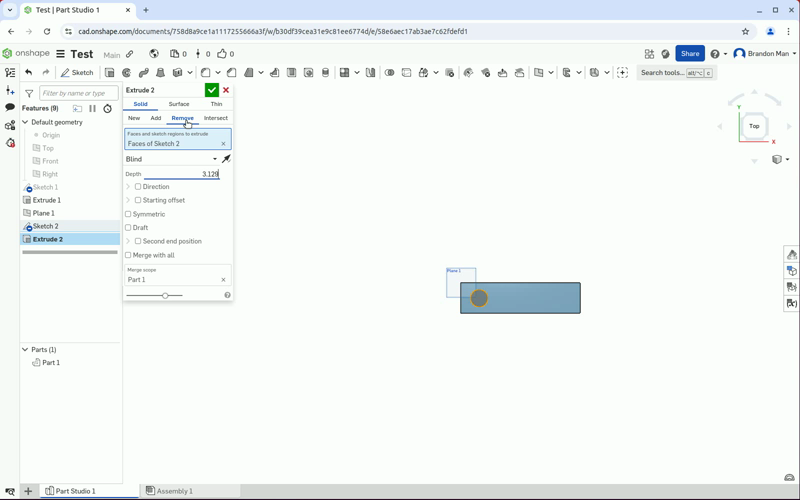
key(tab, 6)
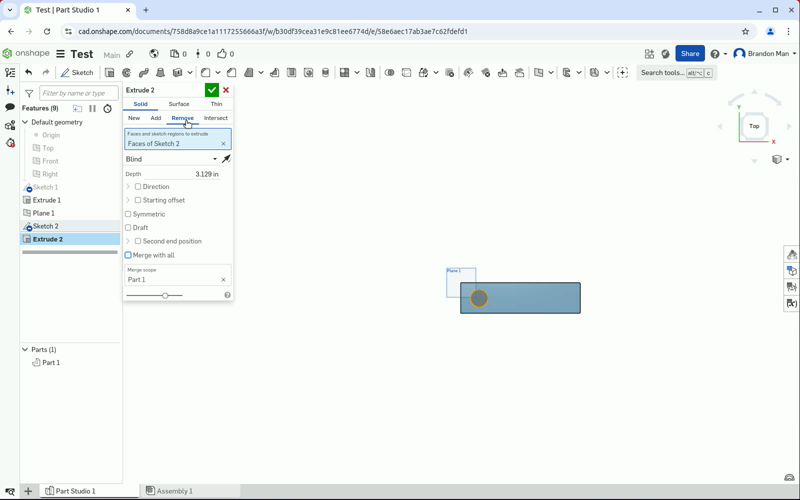
key(space)
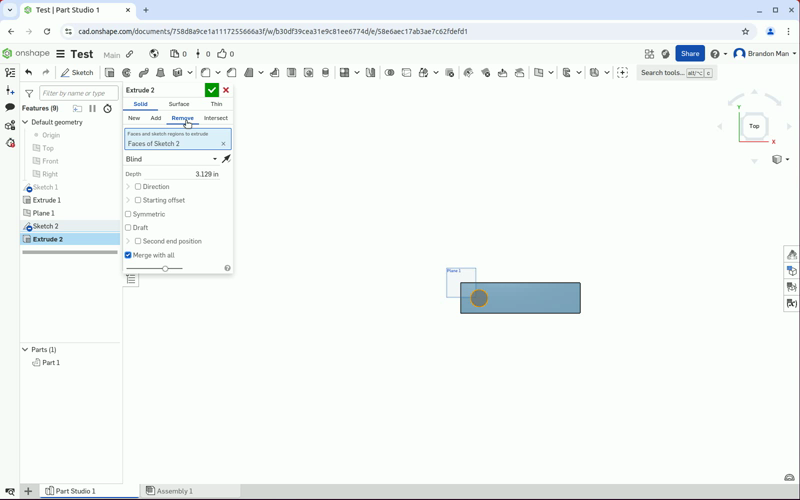
key(enter)
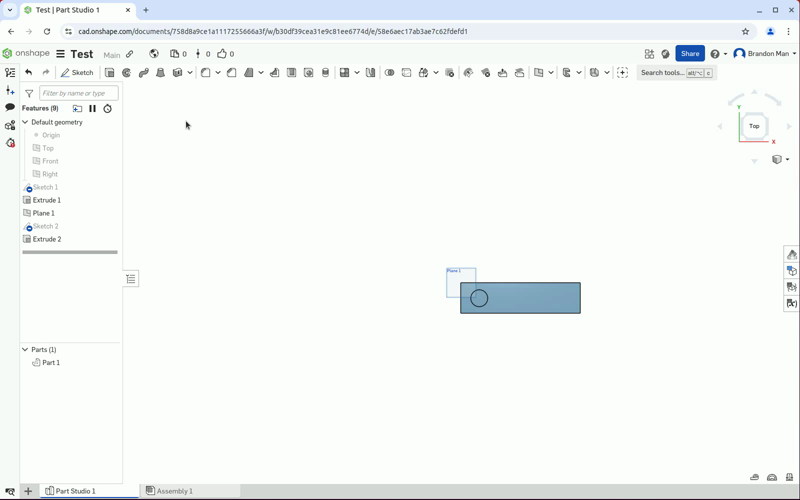
key(shift+h)
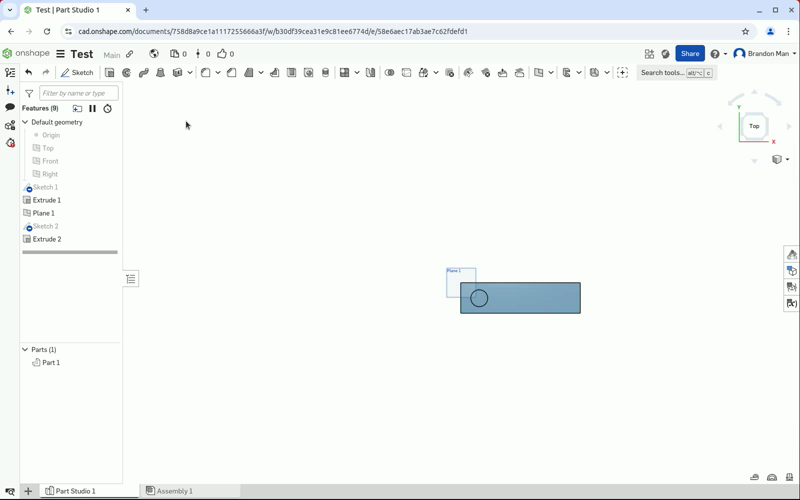
key(shift+h)
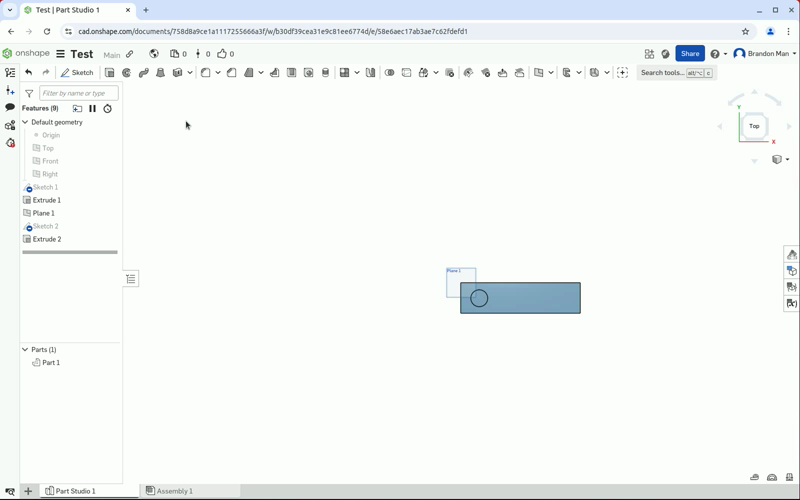
mouse_move(73, 189)
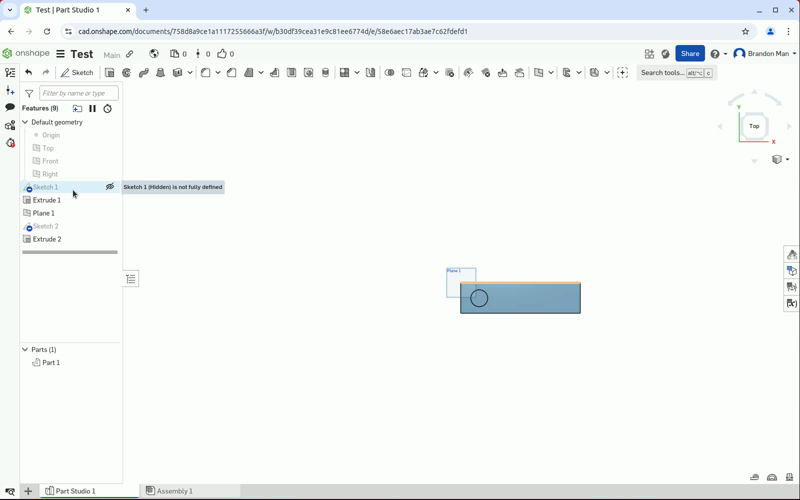
click(73, 189)
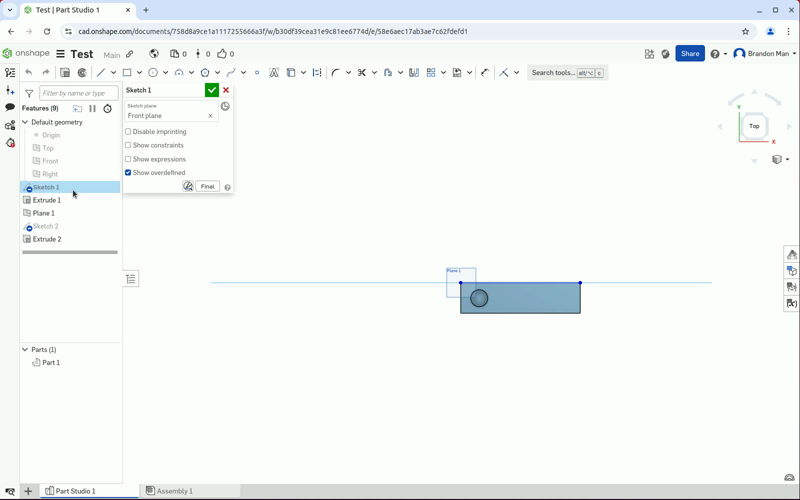
mouse_move(229, 92)
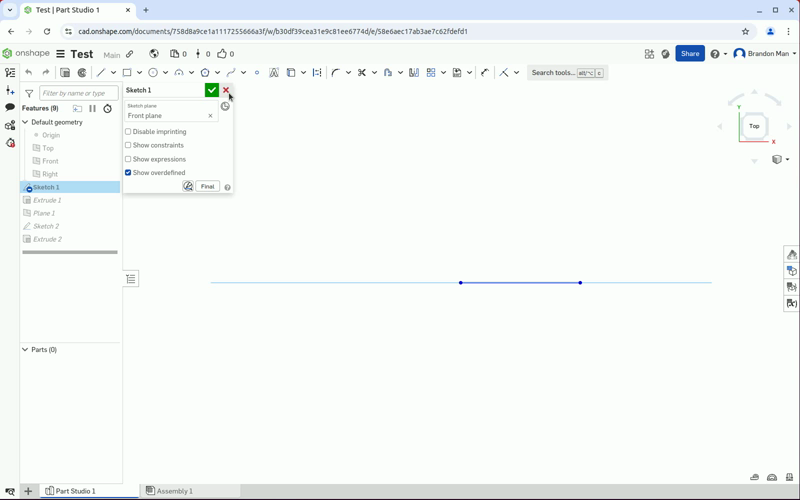
click(229, 92)
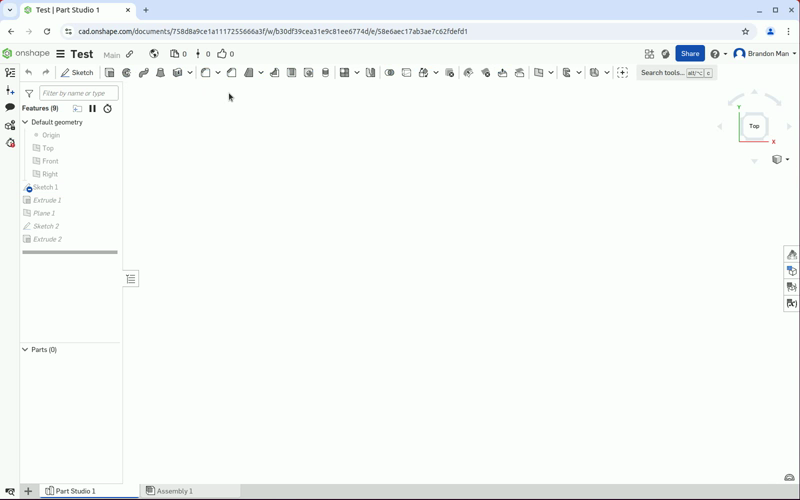
key(shift+s)
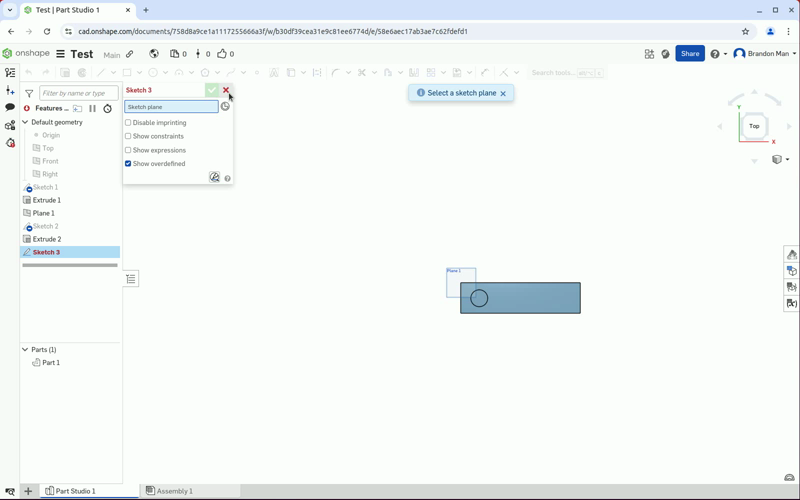
mouse_move(73, 215)
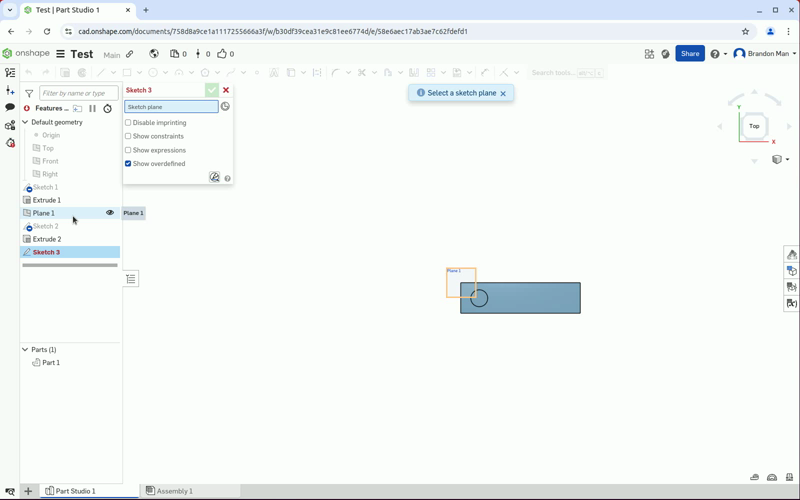
click(73, 215)
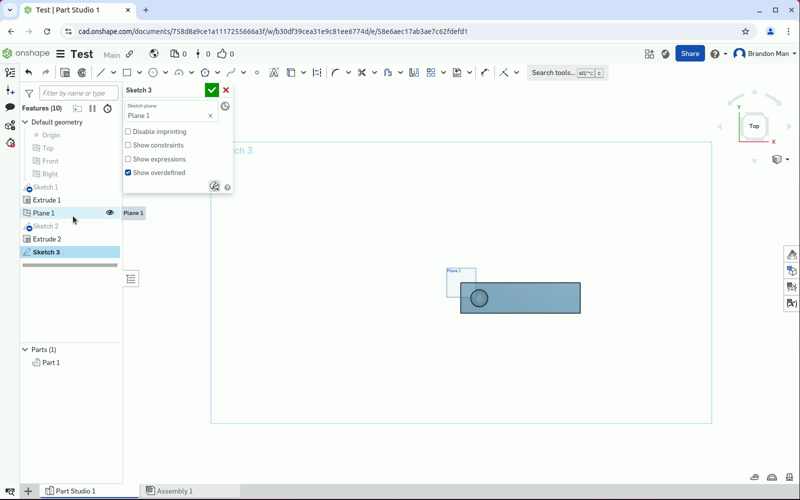
mouse_move(73, 352)
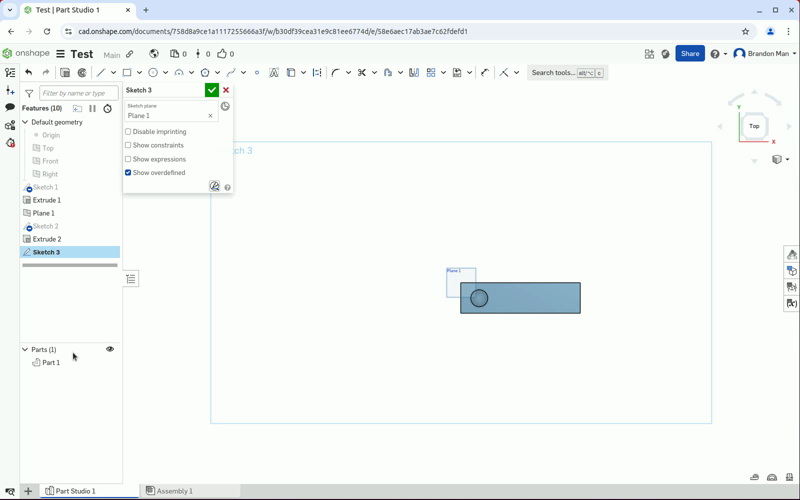
key(y)
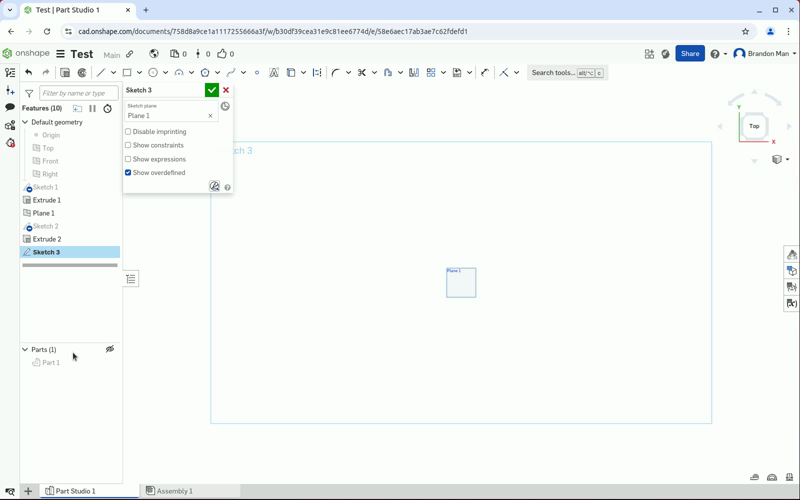
key(a)
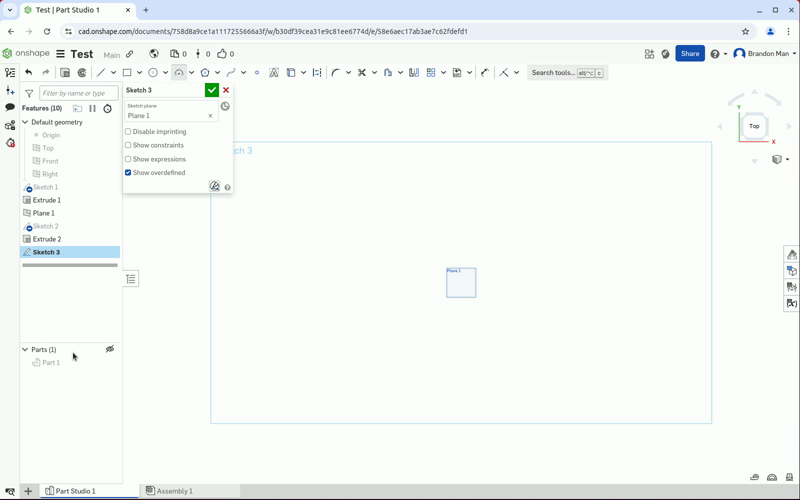
key_down(shift)
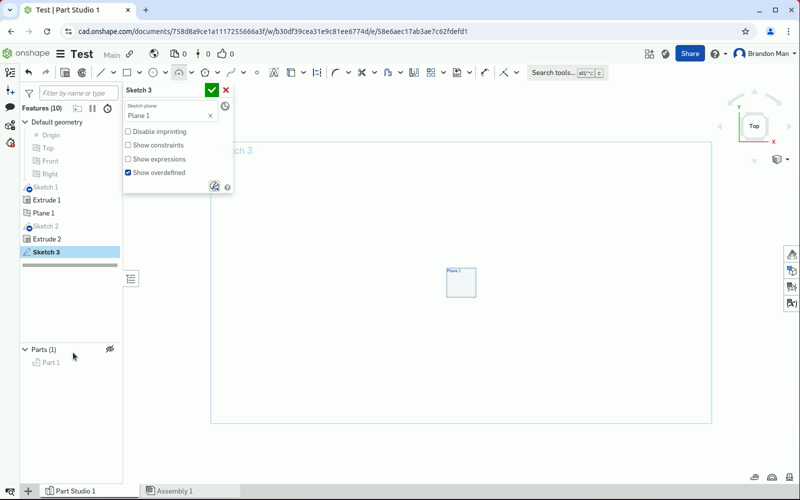
mouse_move(486, 299)
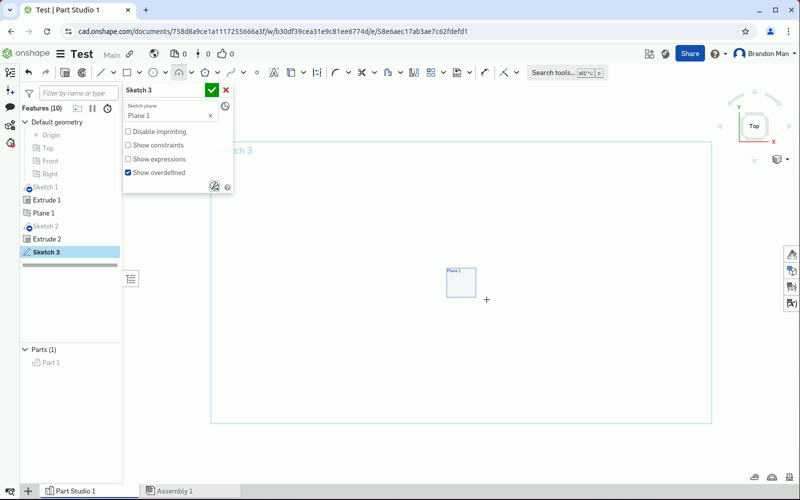
click(486, 299)
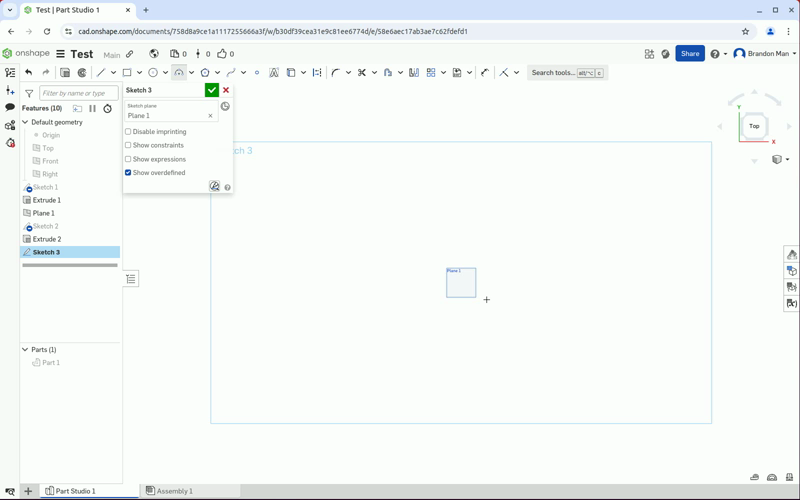
key_up(shift)
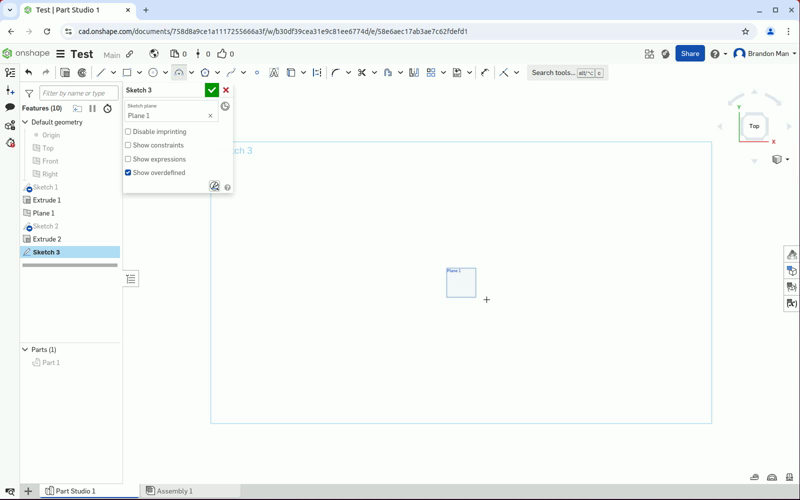
key_down(shift)
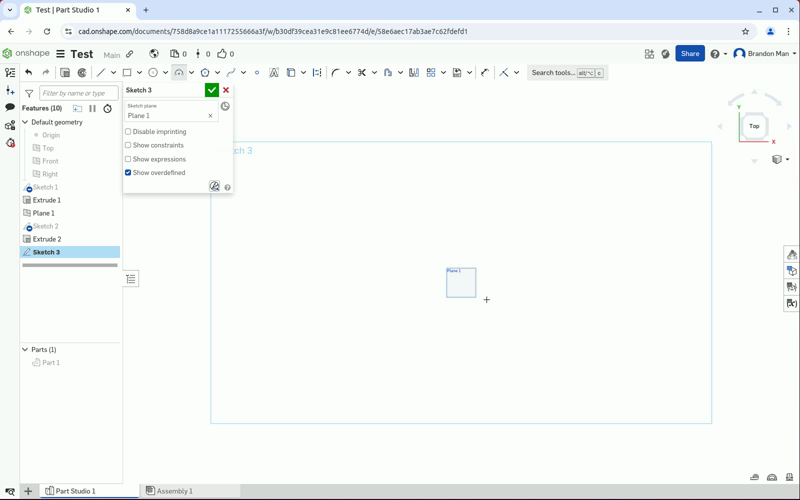
mouse_move(486, 295)
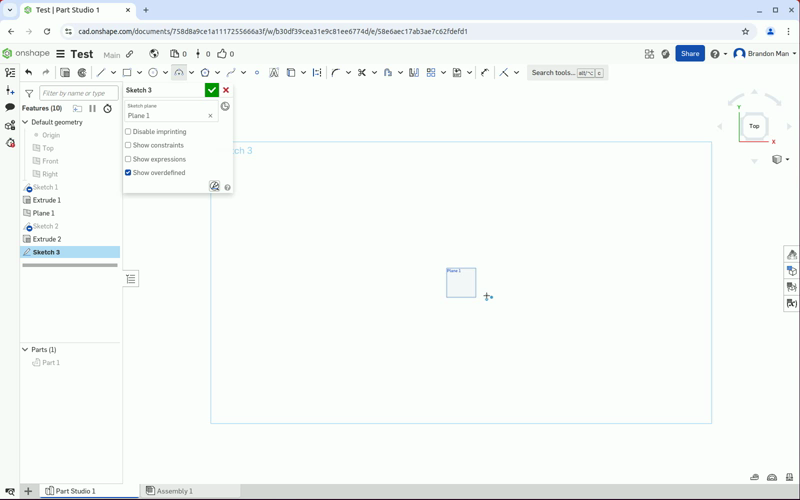
scroll(6)
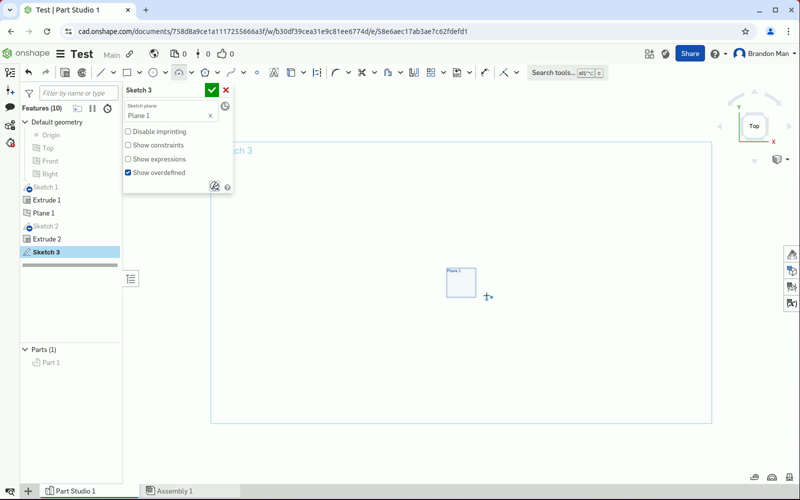
scroll(6)
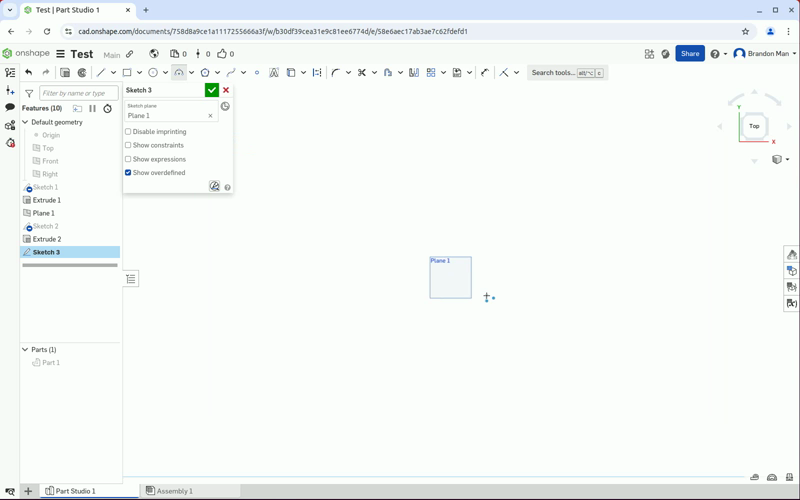
scroll(6)
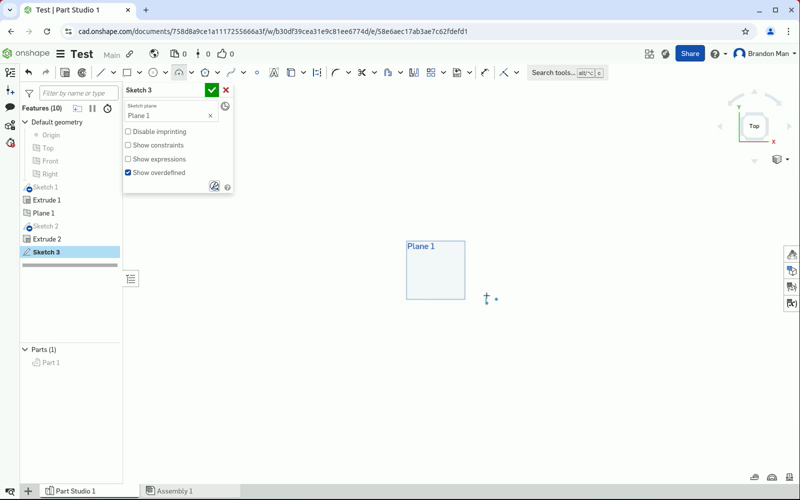
scroll(6)
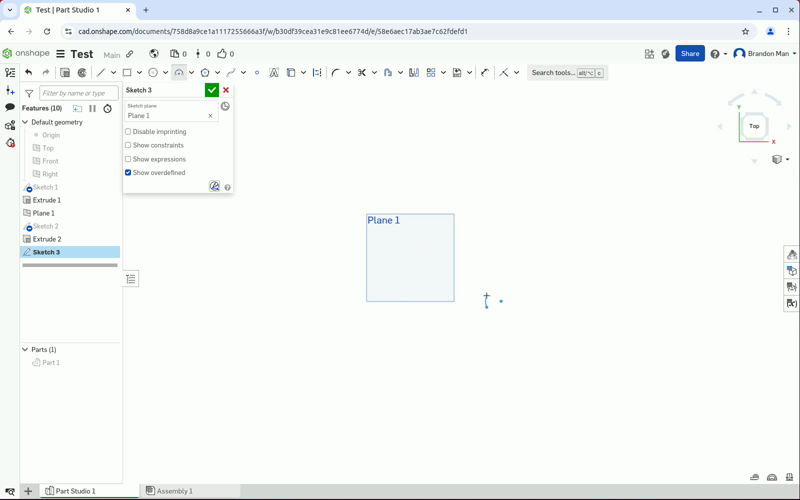
scroll(6)
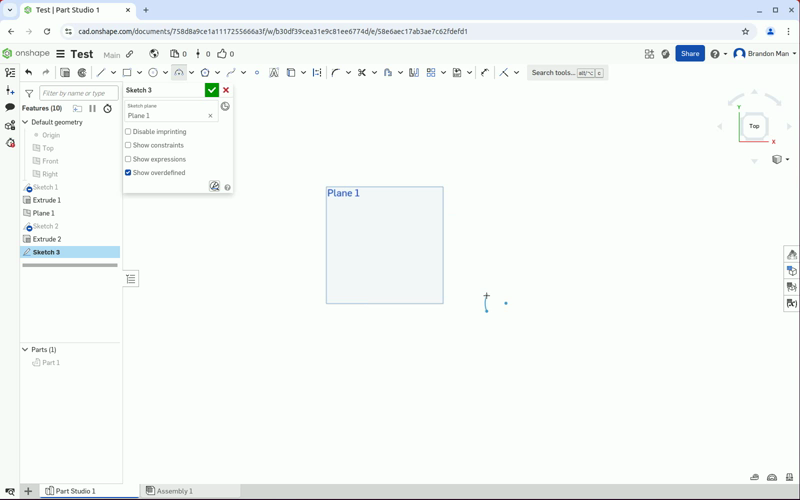
scroll(6)
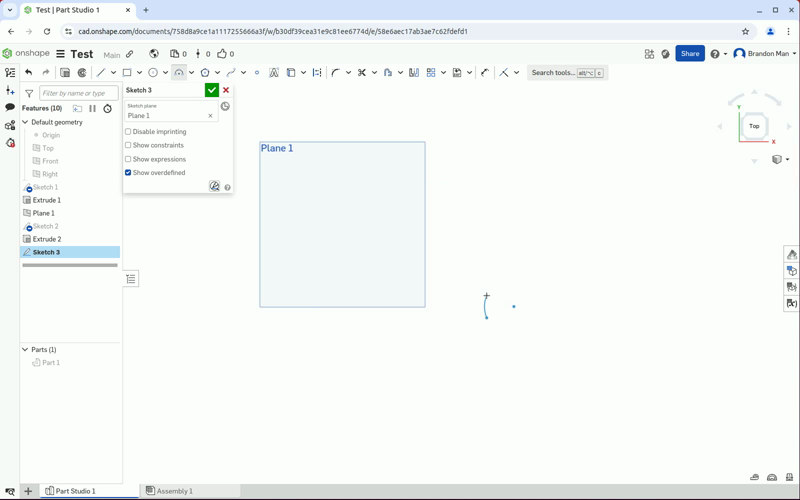
scroll(6)
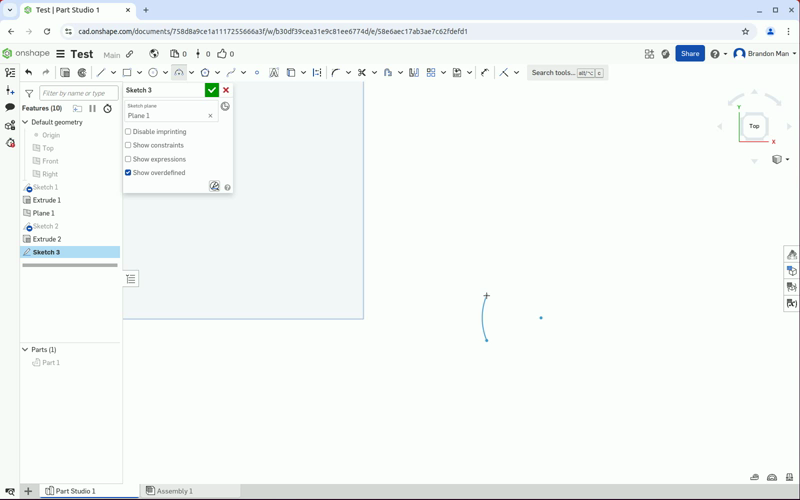
click(486, 295)
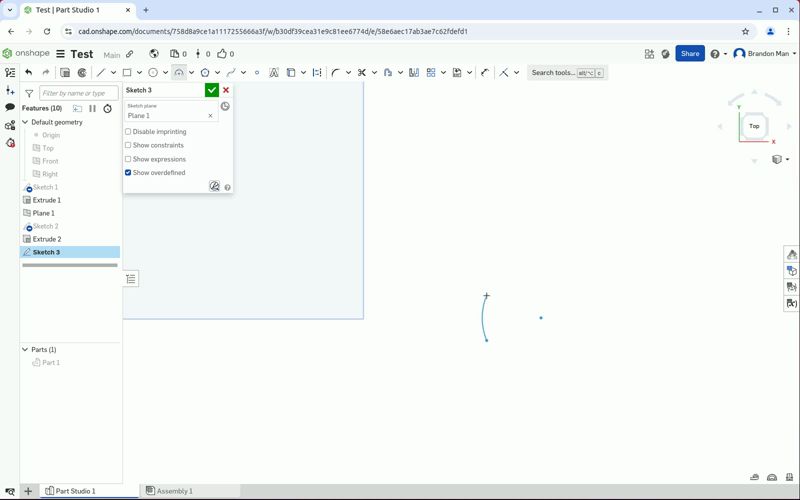
scroll(-6)
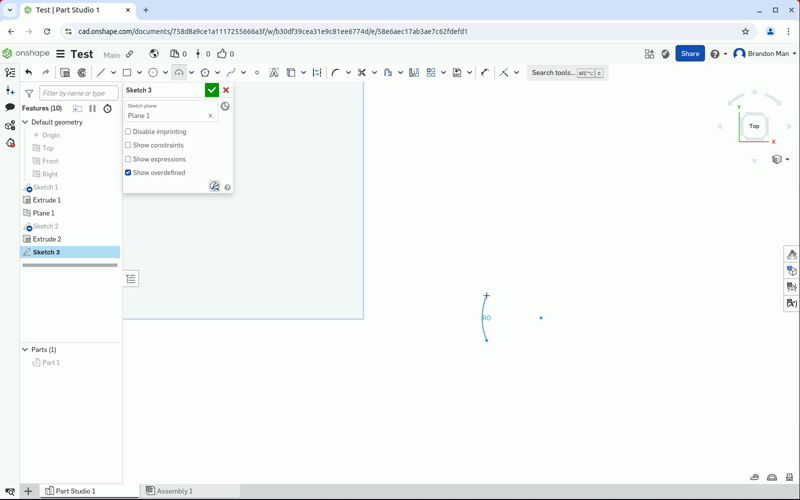
scroll(-6)
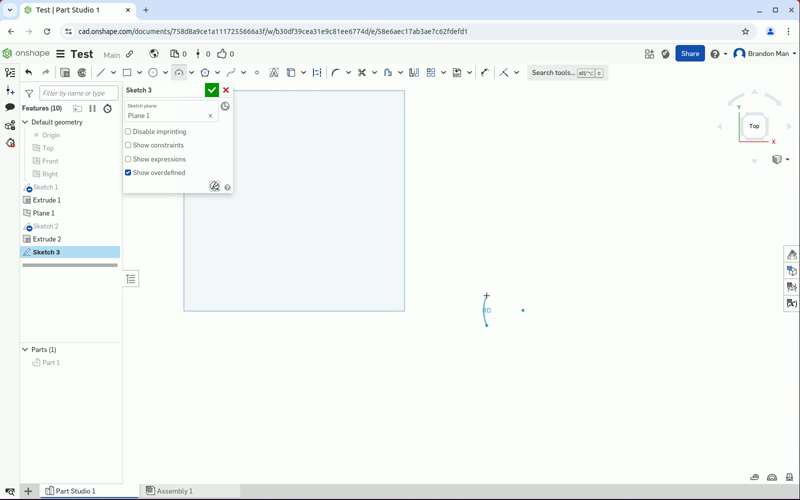
scroll(-6)
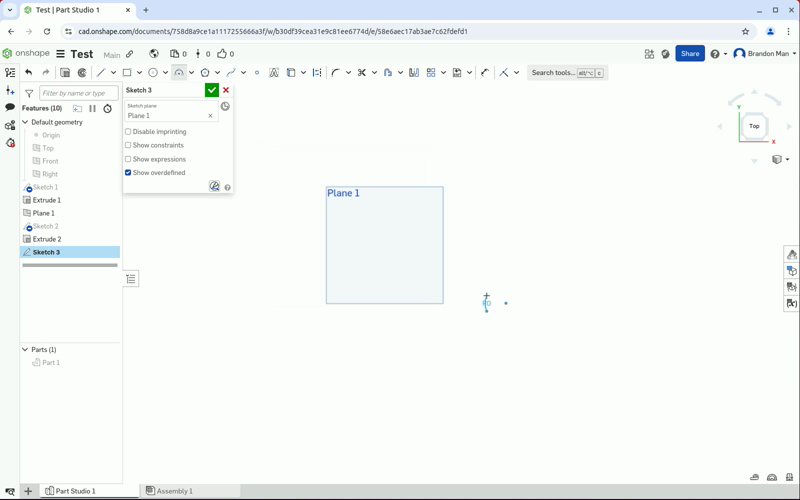
scroll(-6)
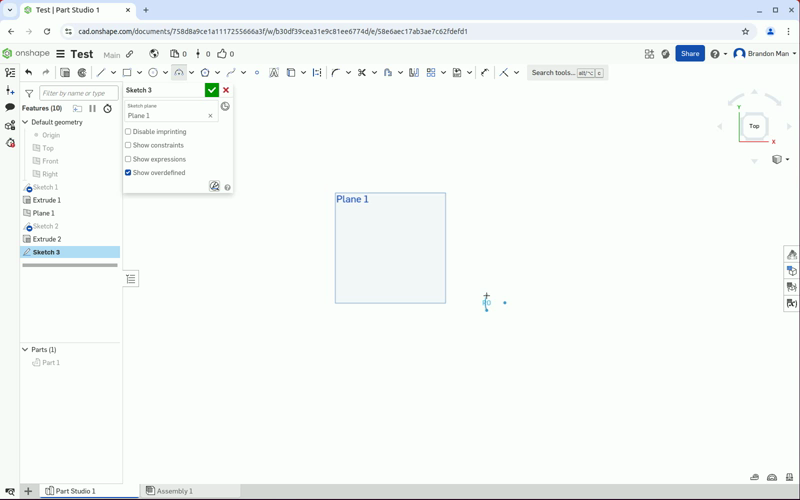
scroll(-6)
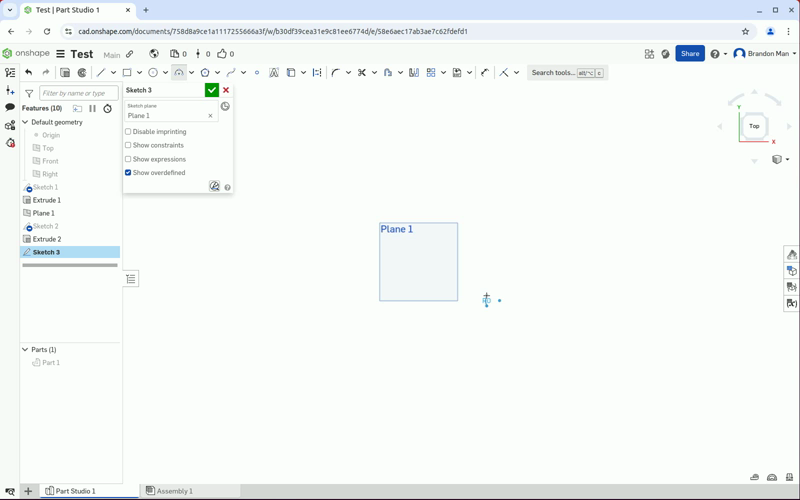
scroll(-6)
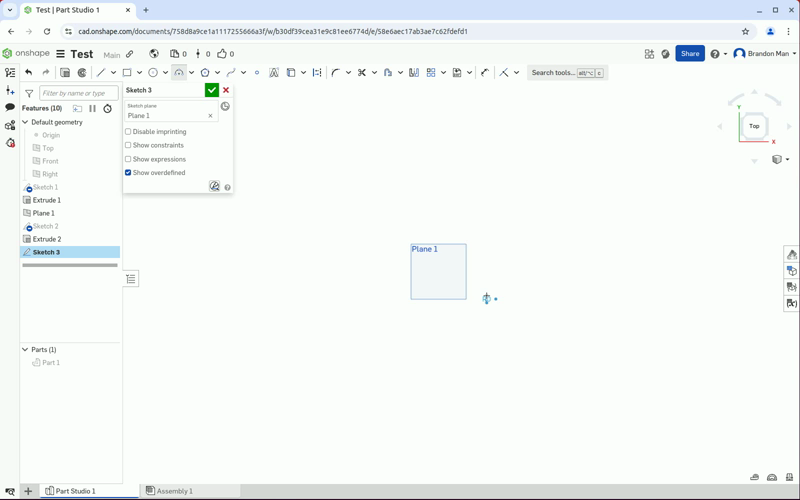
scroll(-6)
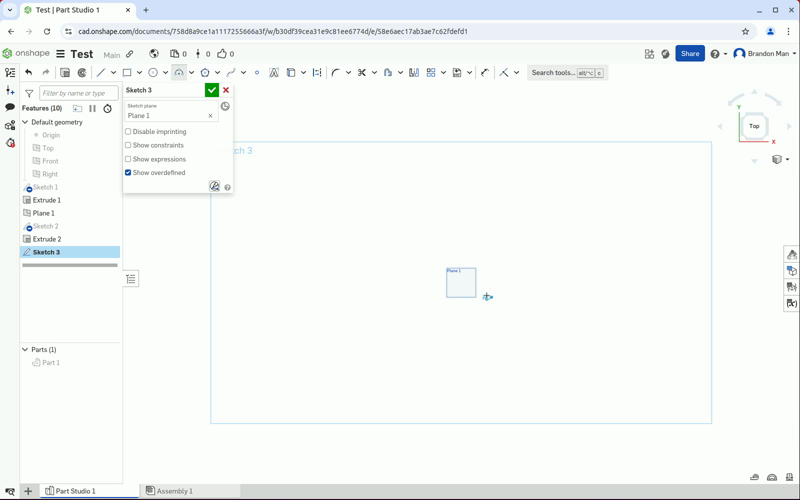
mouse_move(517, 297)
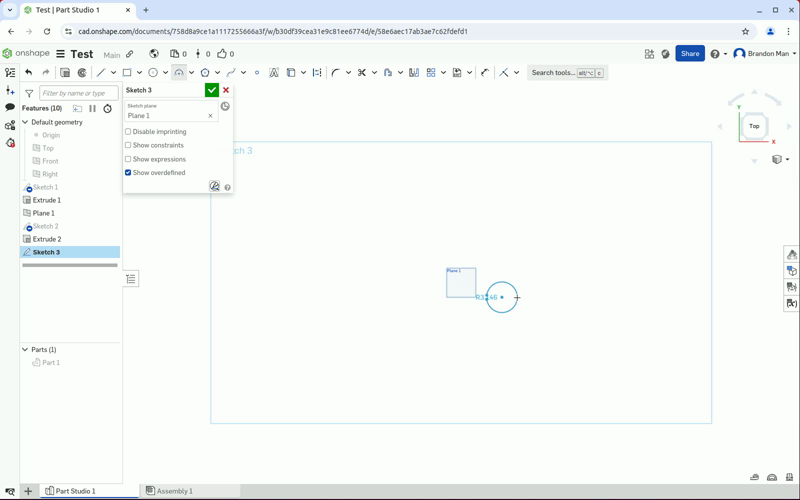
scroll(6)
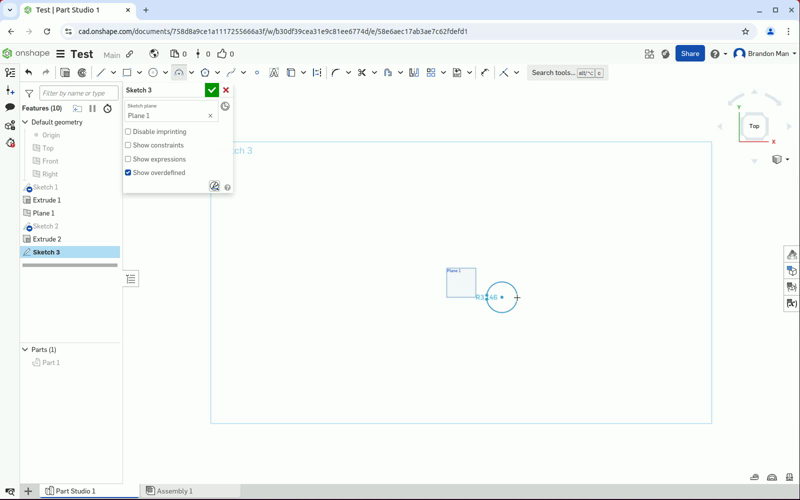
scroll(6)
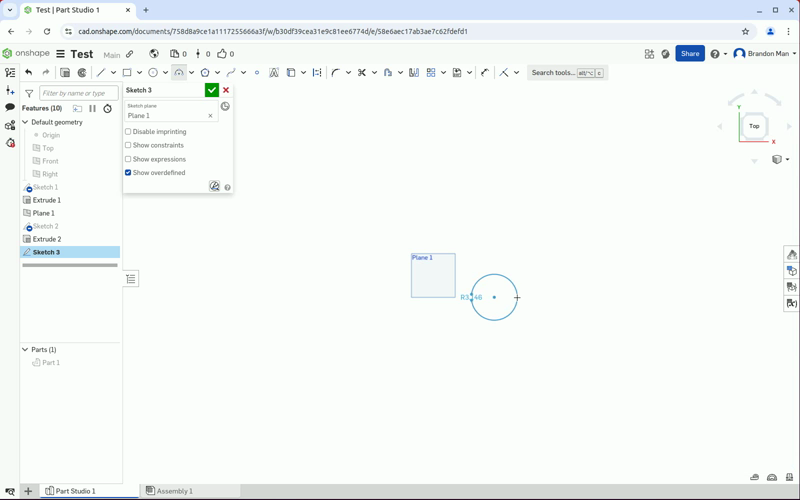
scroll(6)
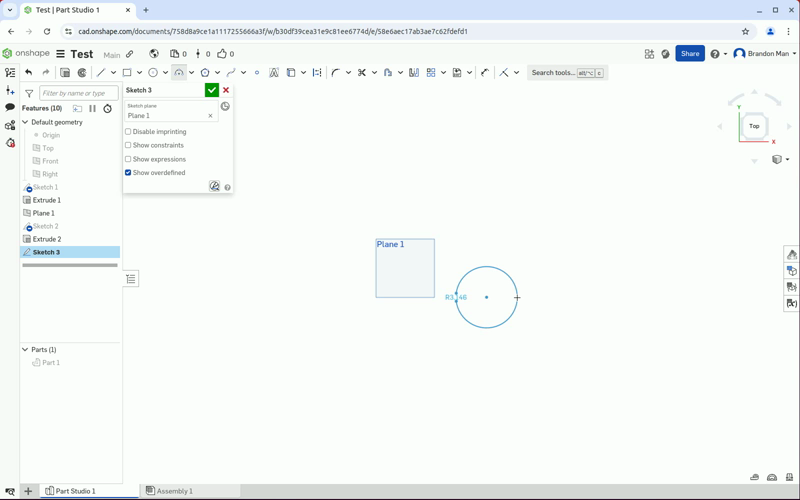
scroll(6)
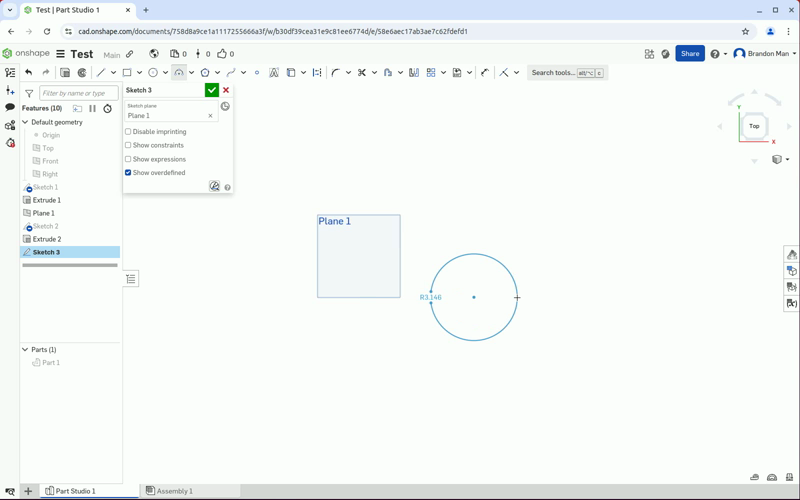
scroll(6)
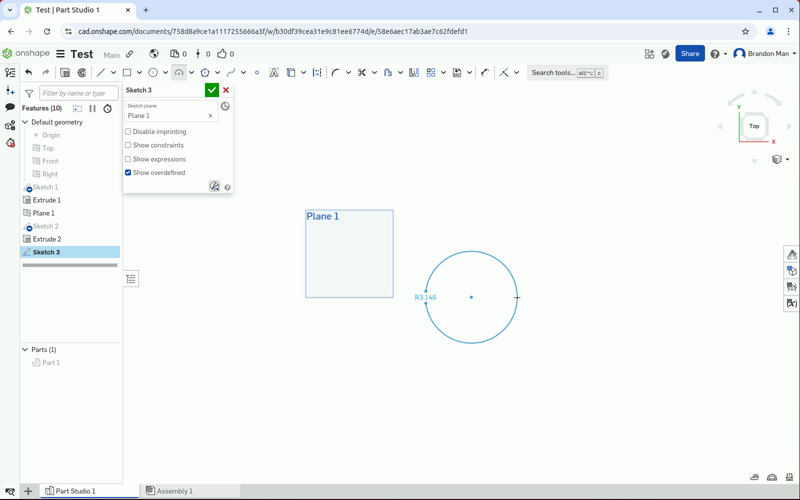
scroll(6)
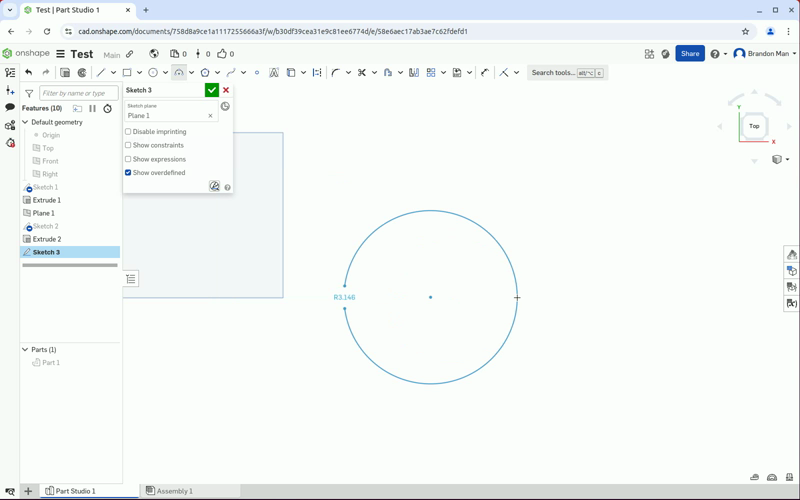
scroll(6)
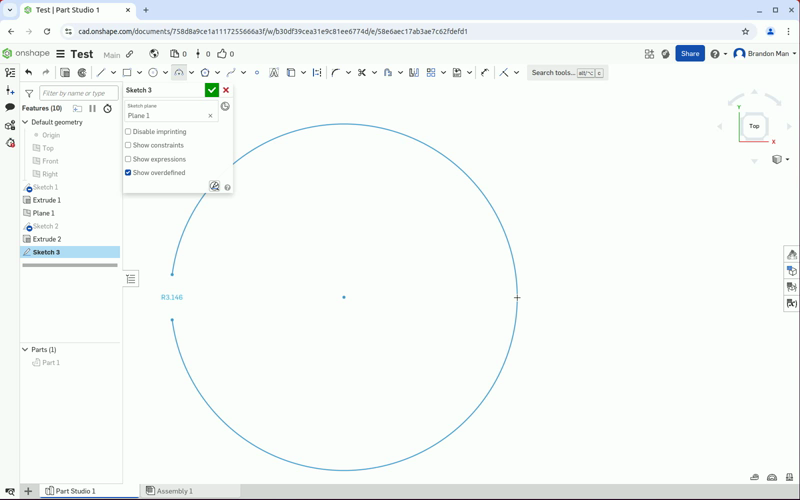
click(517, 297)
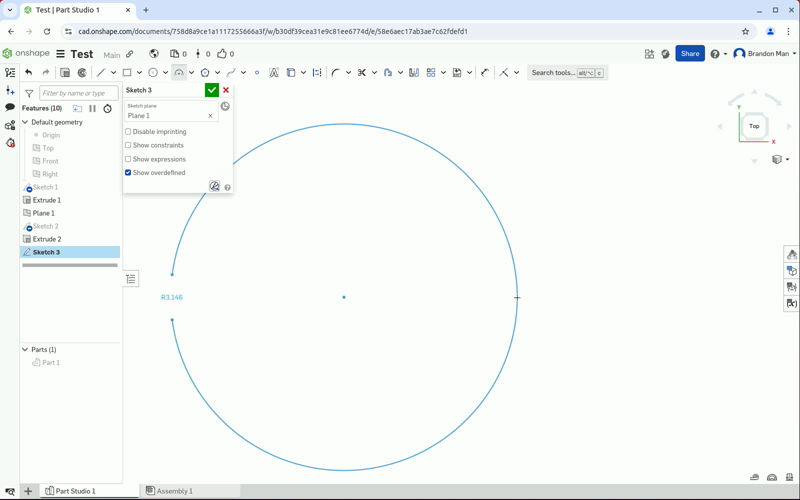
scroll(-6)
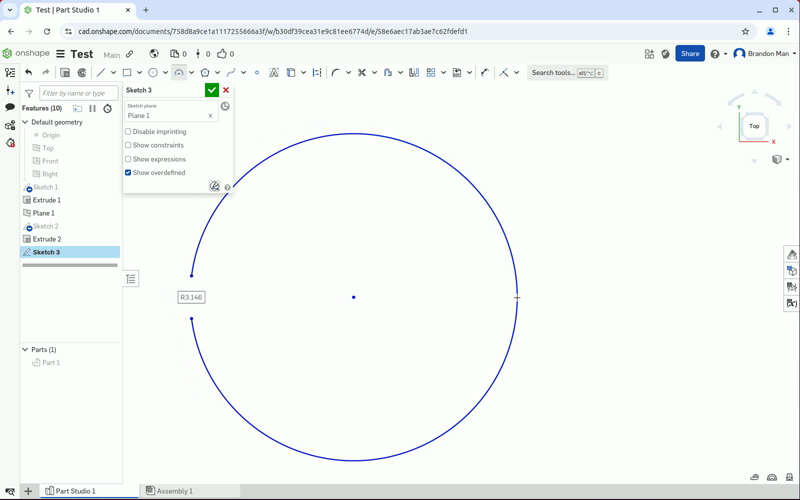
scroll(-6)
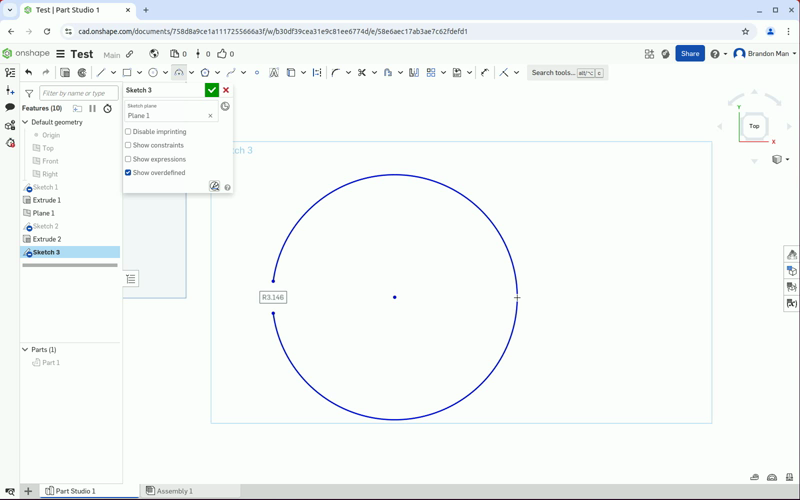
scroll(-6)
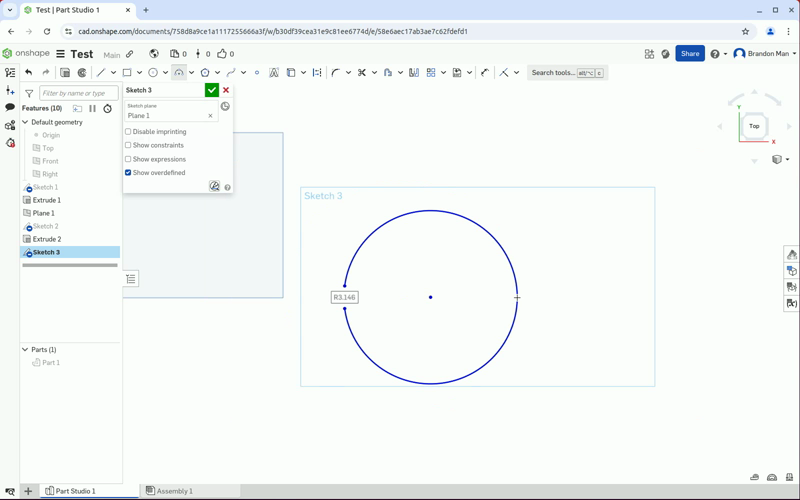
scroll(-6)
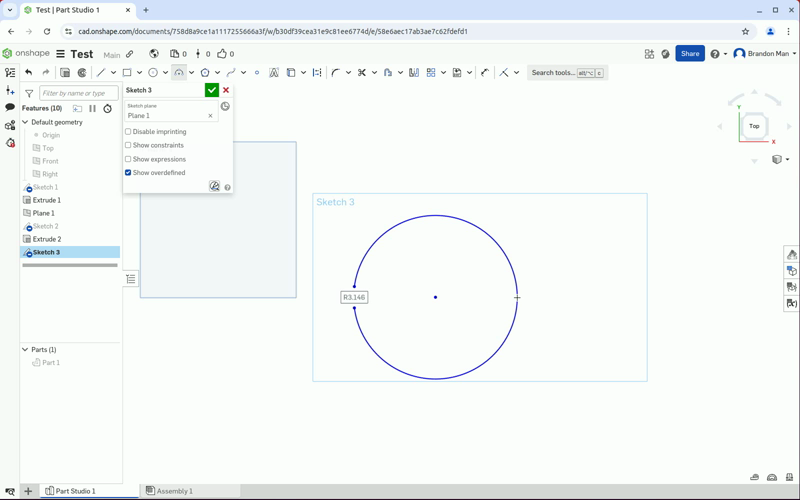
scroll(-6)
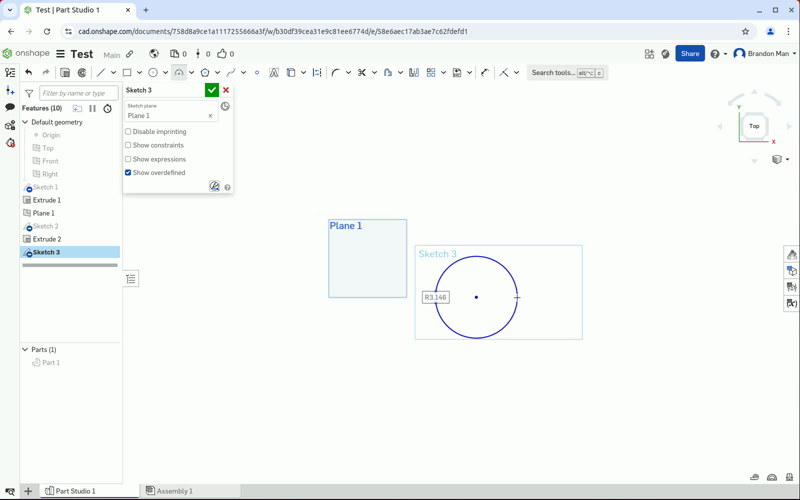
scroll(-6)
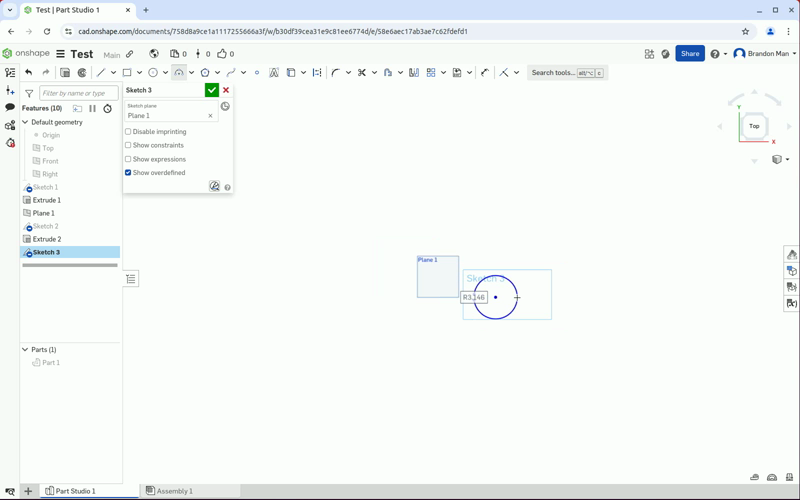
scroll(-6)
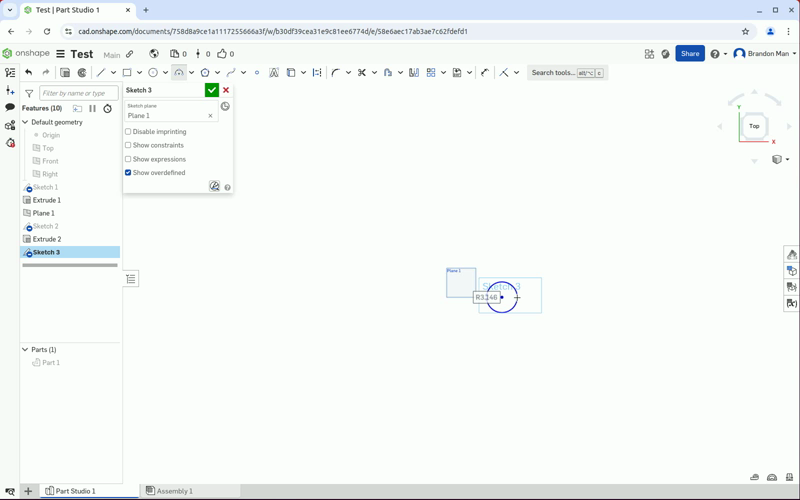
key_up(shift)
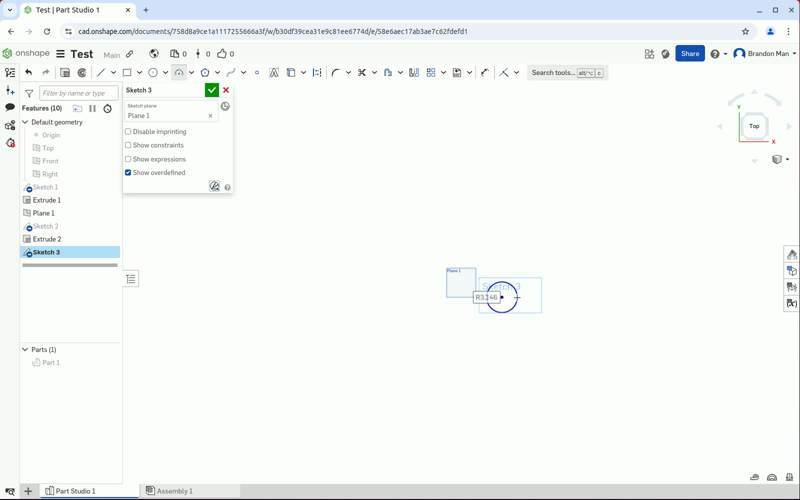
mouse_move(486, 295)
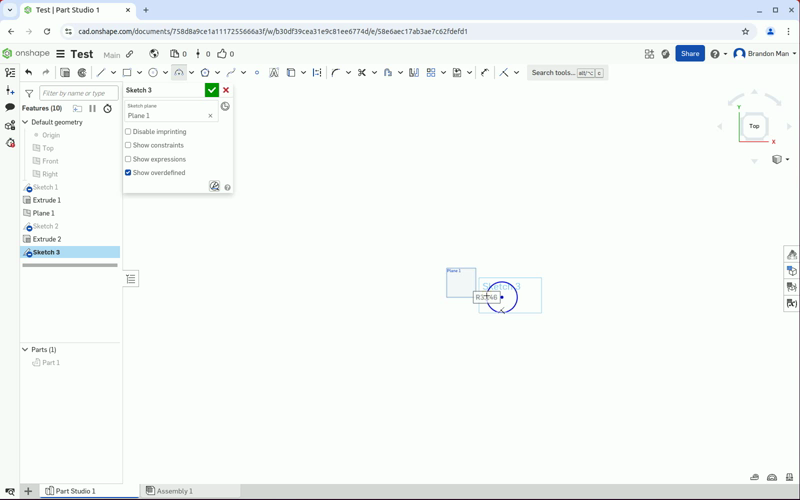
scroll(6)
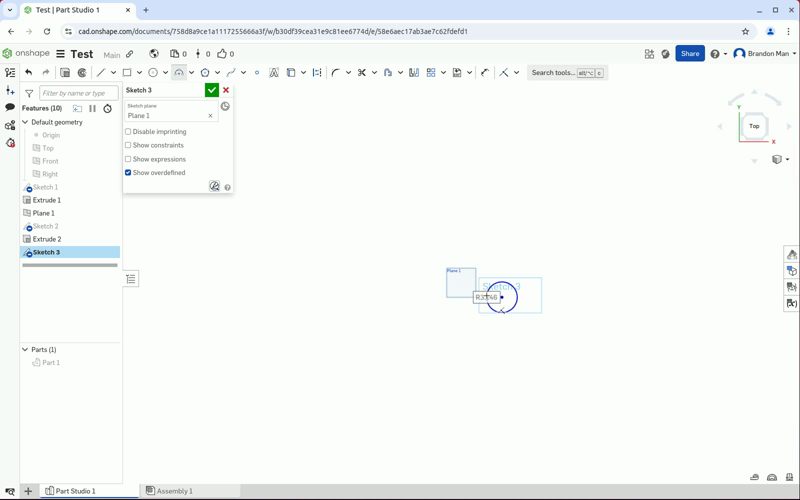
scroll(6)
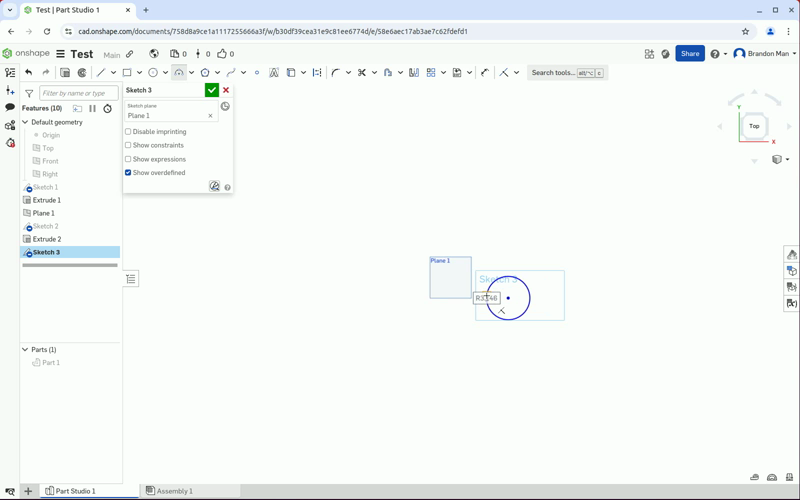
scroll(6)
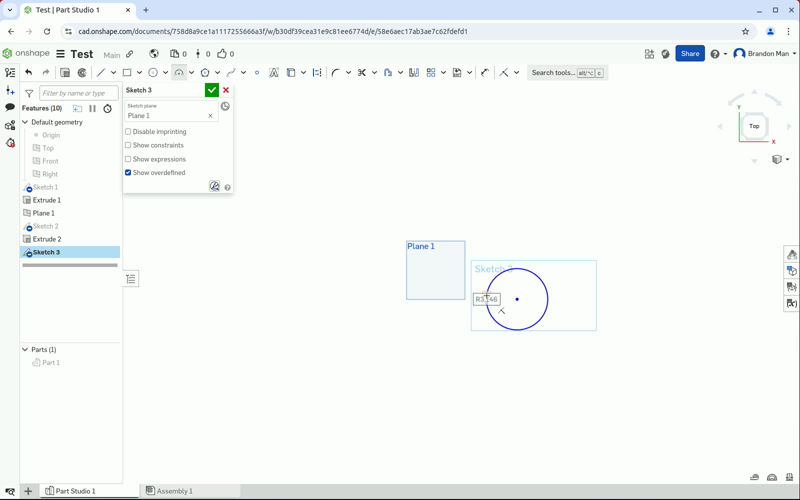
scroll(6)
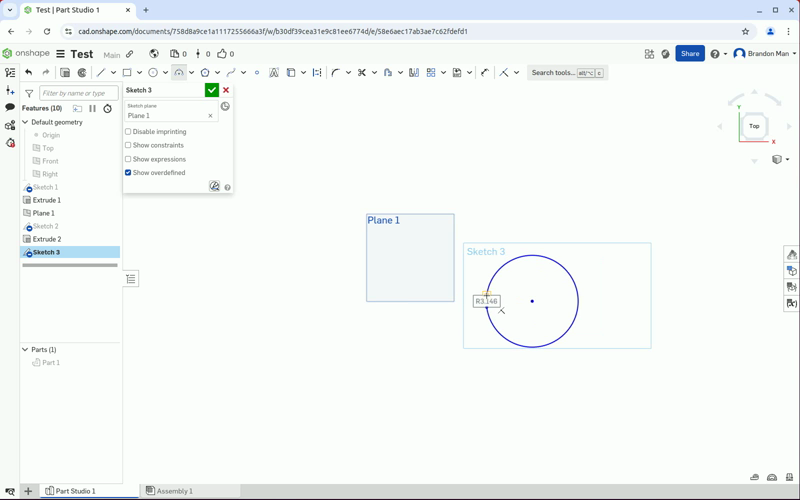
scroll(6)
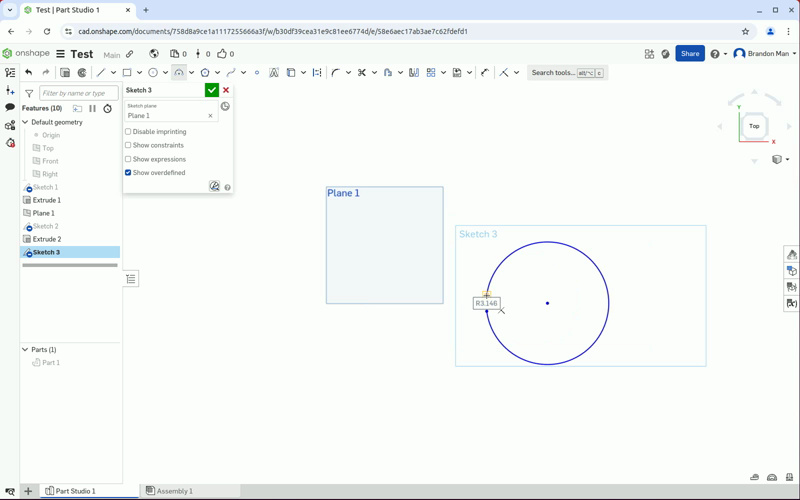
scroll(6)
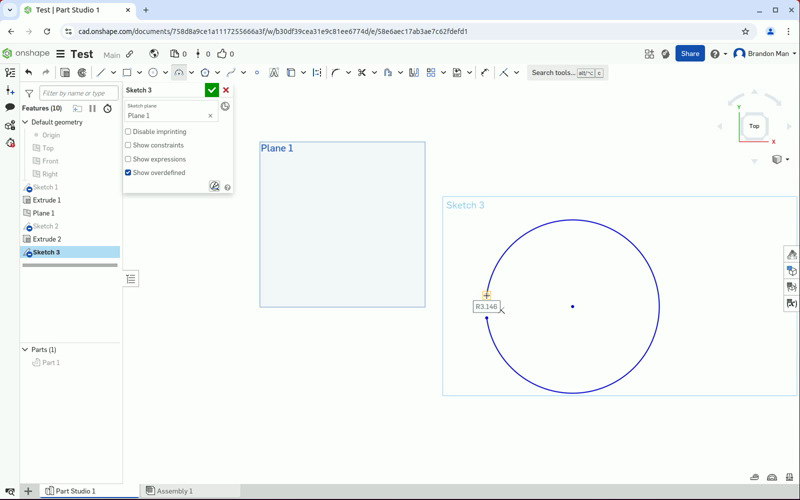
scroll(6)
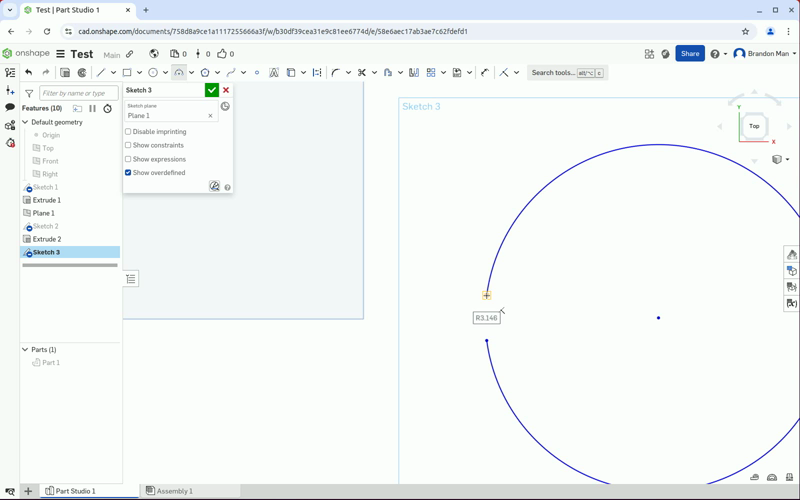
click(486, 295)
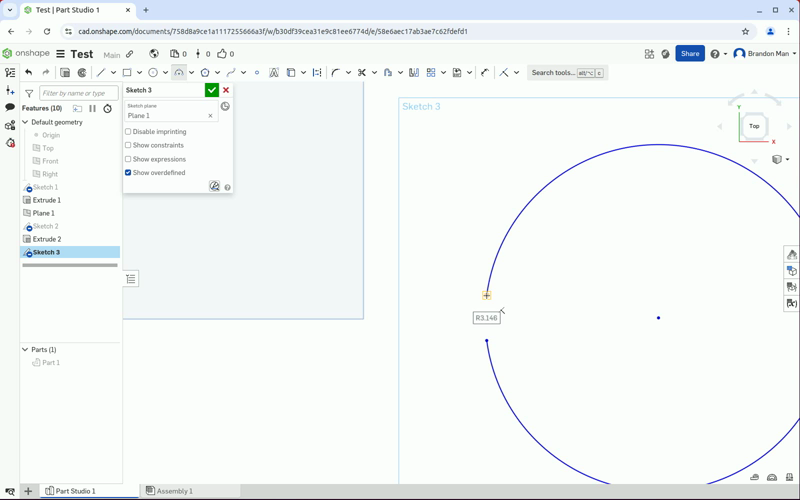
scroll(-6)
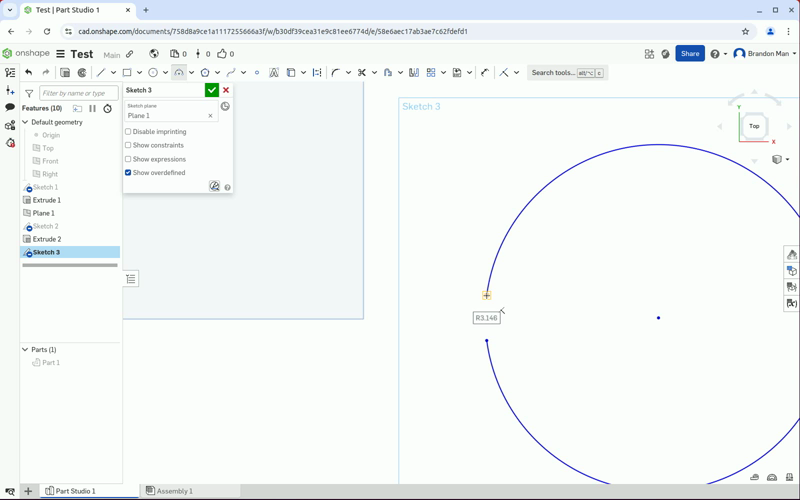
scroll(-6)
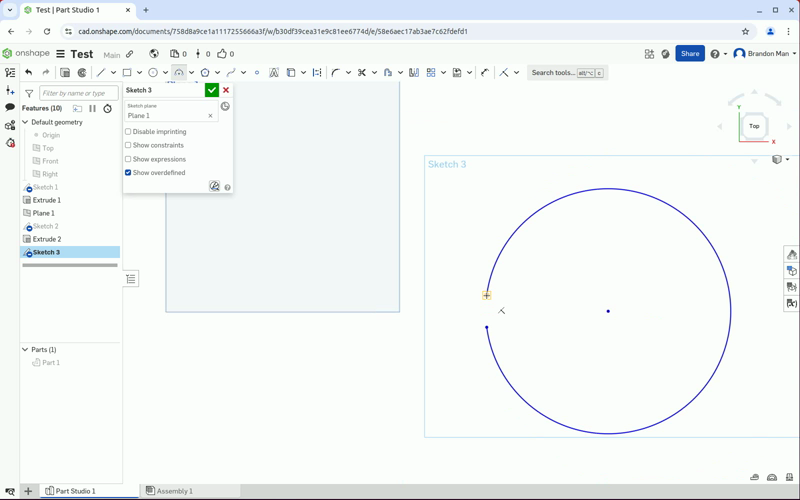
scroll(-6)
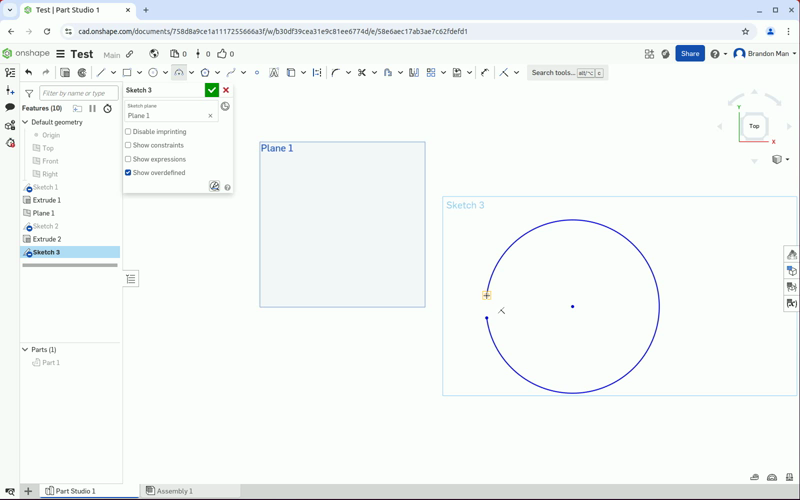
scroll(-6)
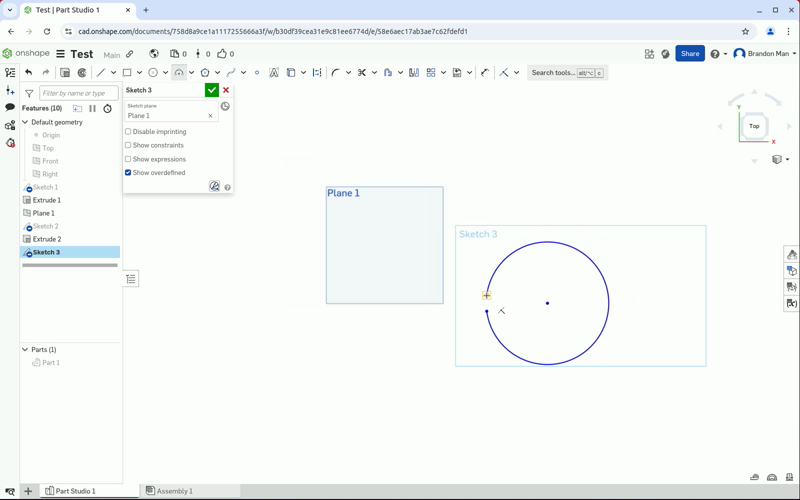
scroll(-6)
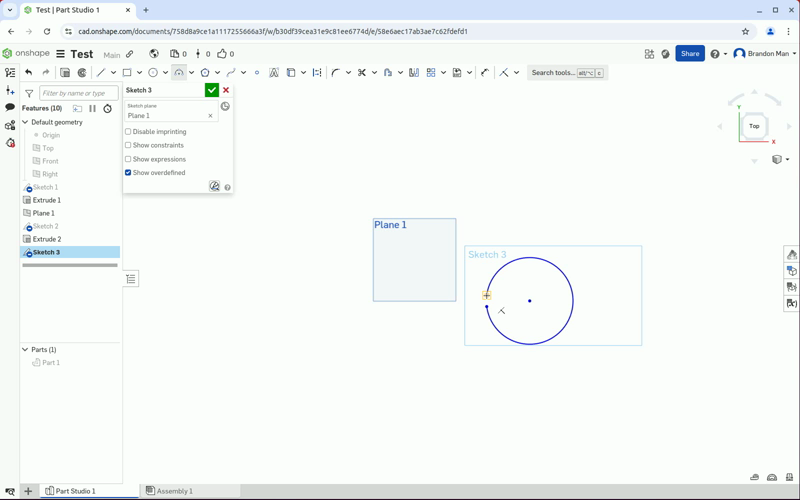
scroll(-6)
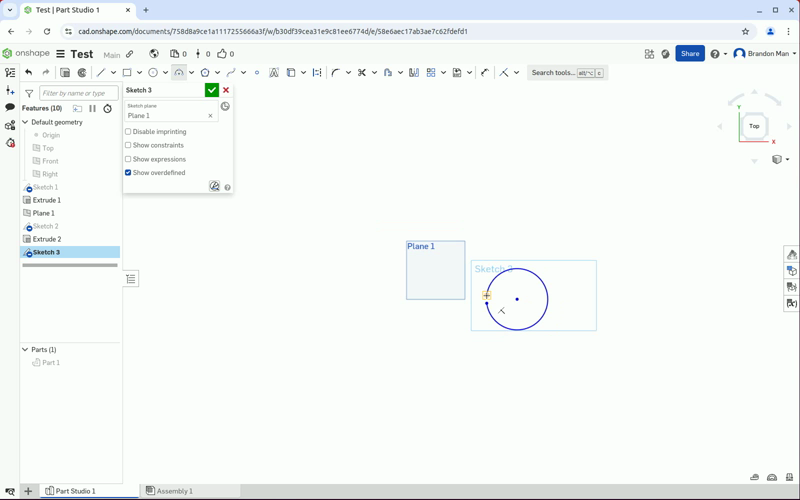
scroll(-6)
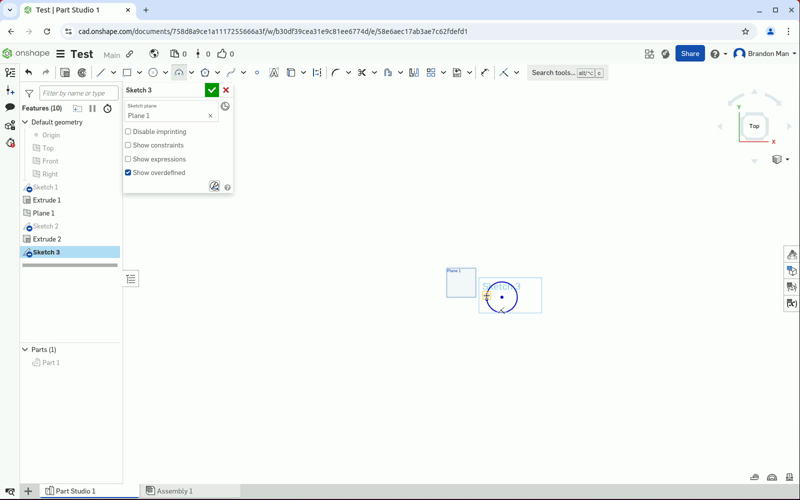
mouse_move(486, 299)
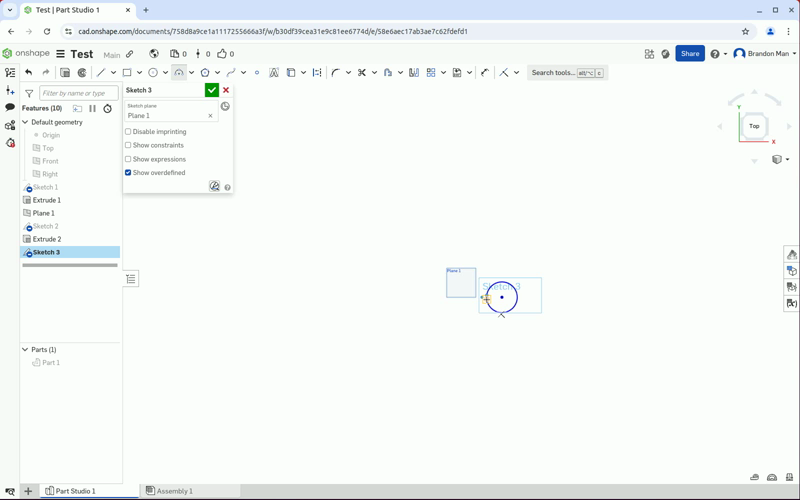
scroll(6)
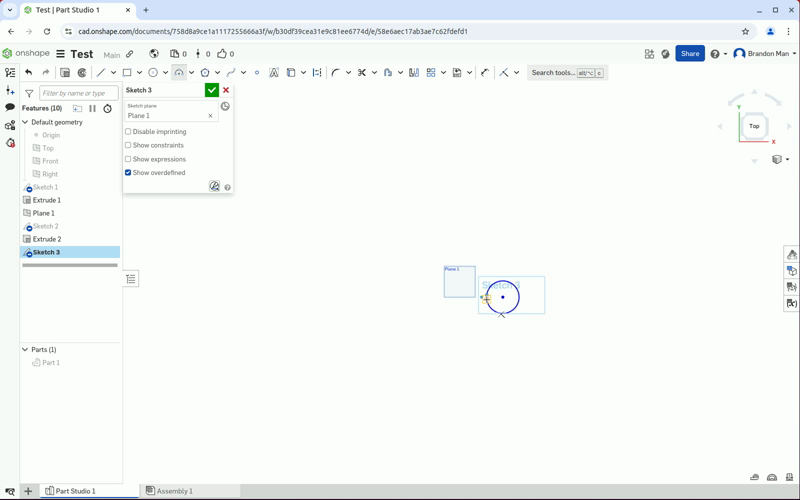
scroll(6)
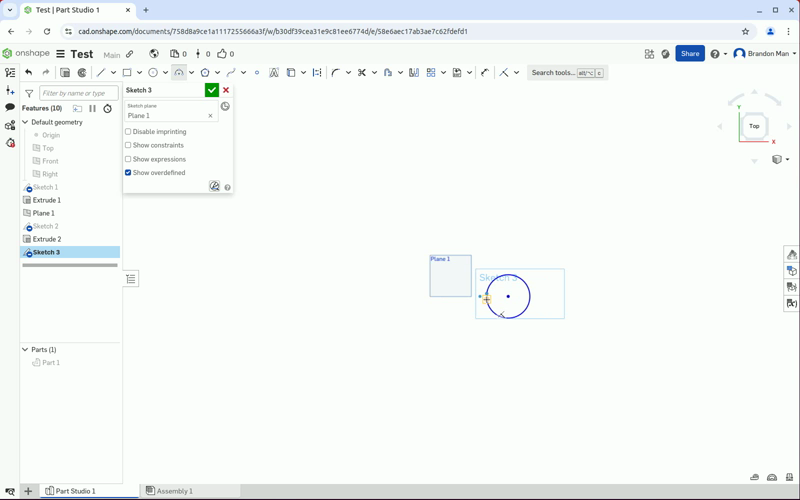
scroll(6)
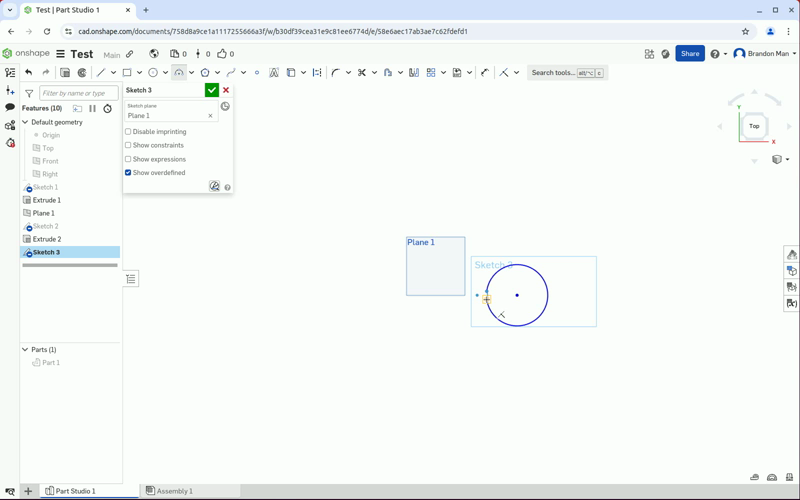
scroll(6)
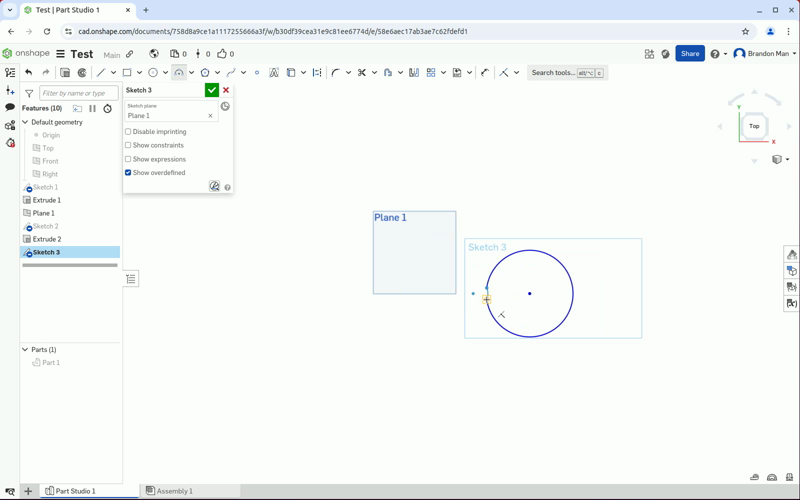
scroll(6)
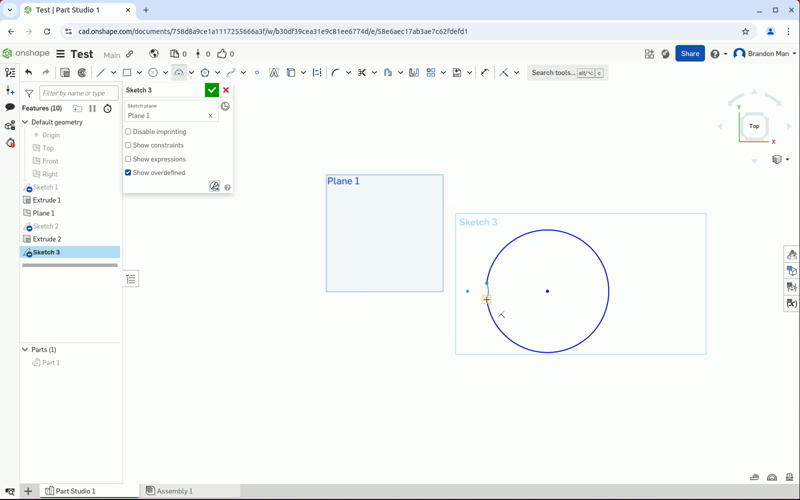
scroll(6)
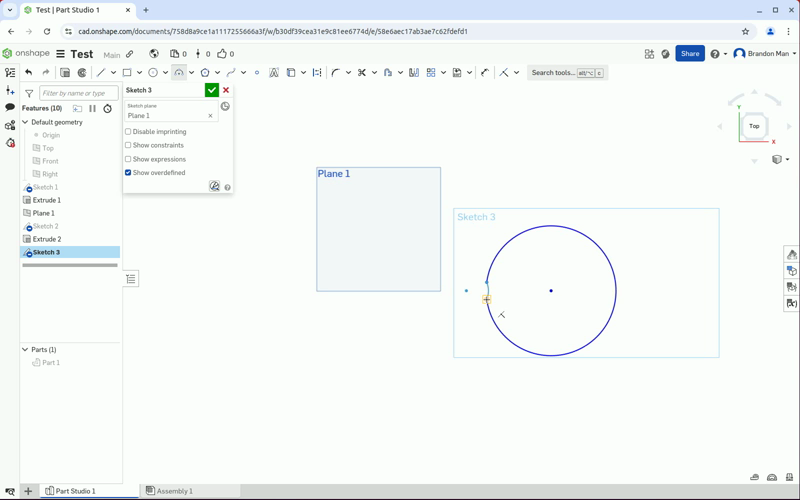
scroll(6)
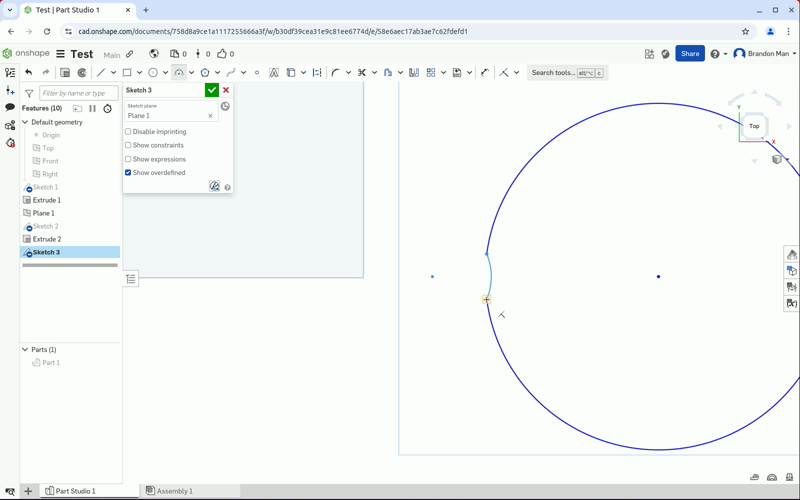
click(486, 299)
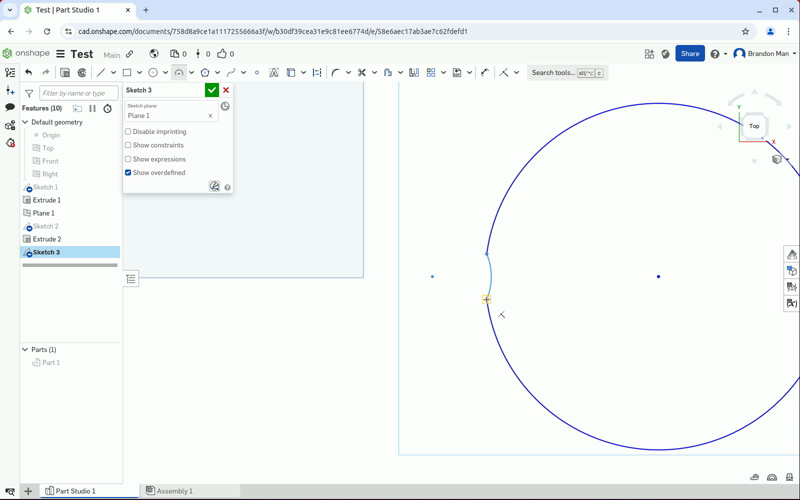
scroll(-6)
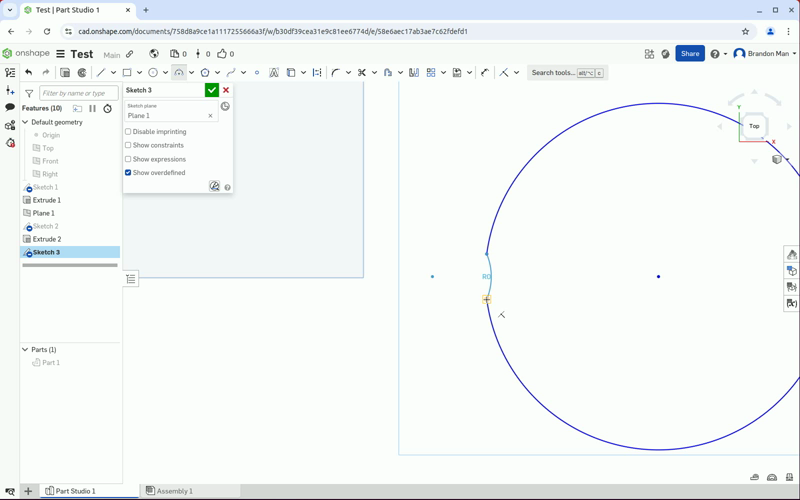
scroll(-6)
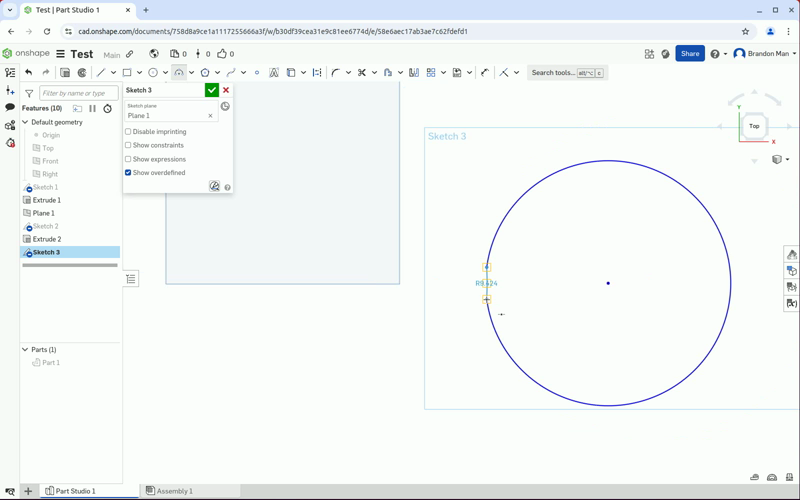
scroll(-6)
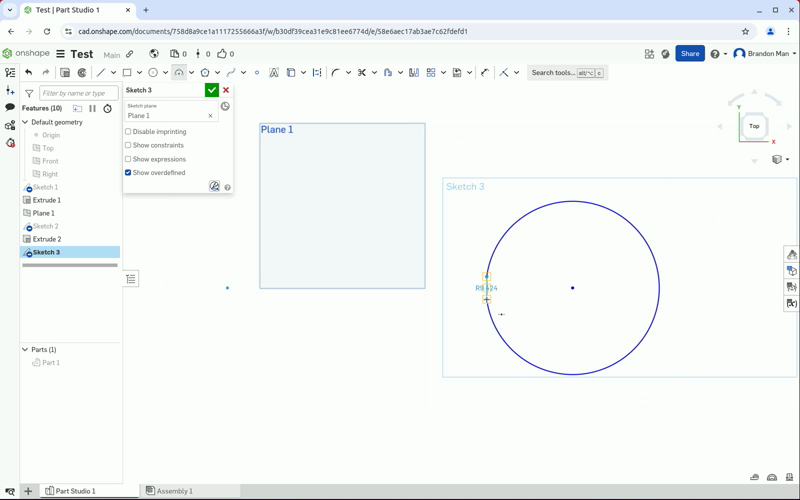
scroll(-6)
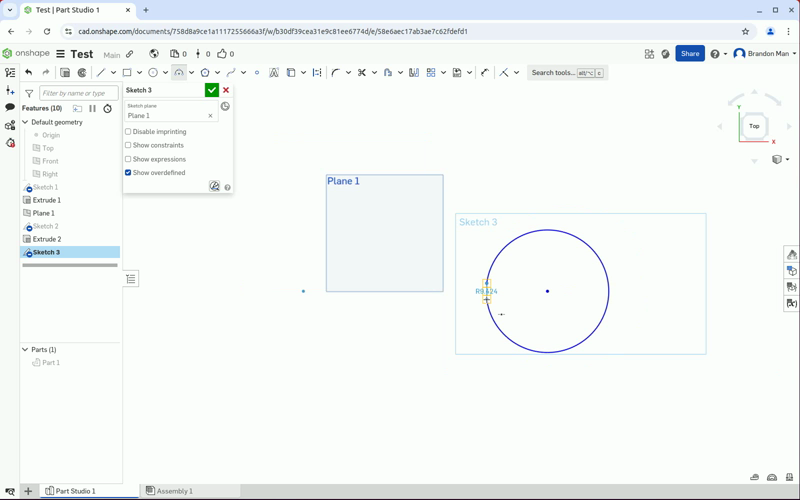
scroll(-6)
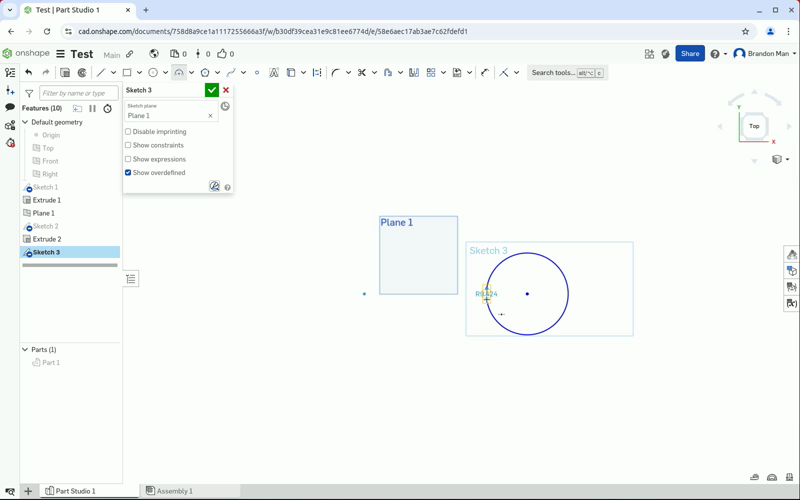
scroll(-6)
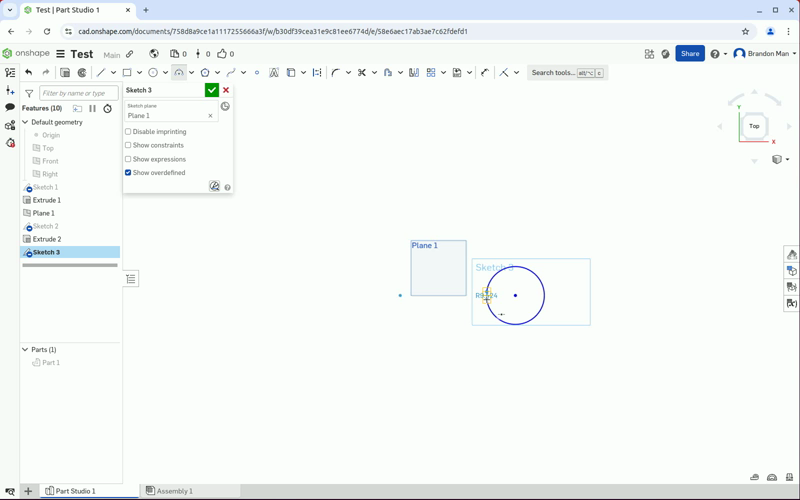
scroll(-6)
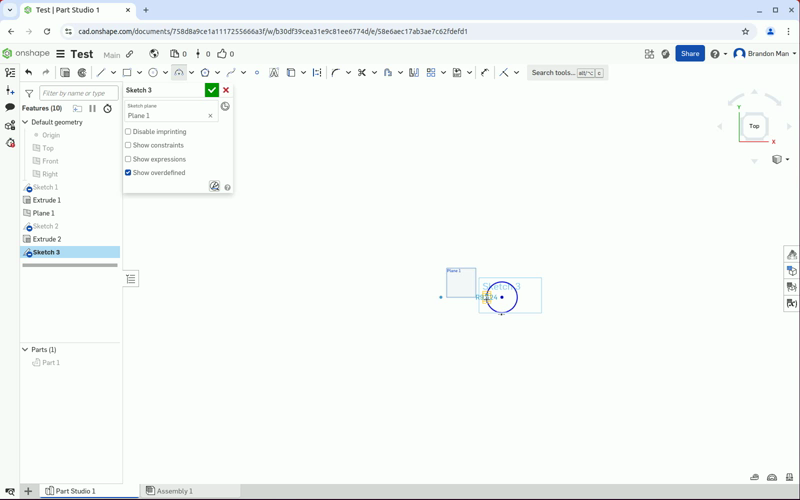
key_down(shift)
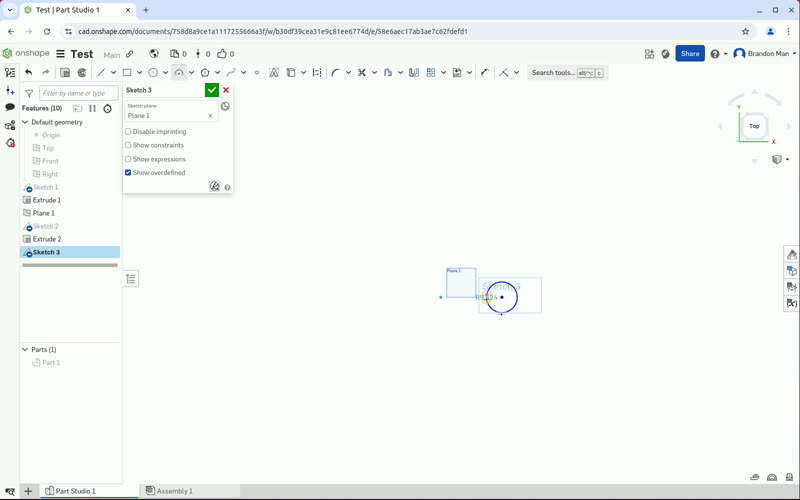
mouse_move(487, 297)
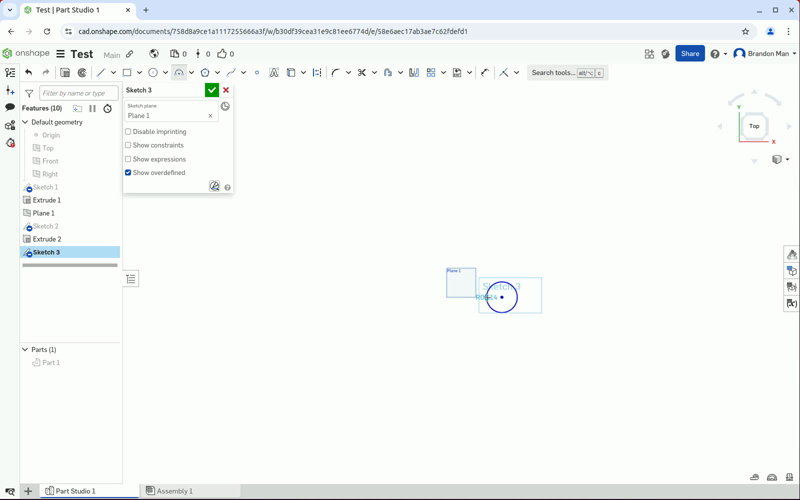
scroll(6)
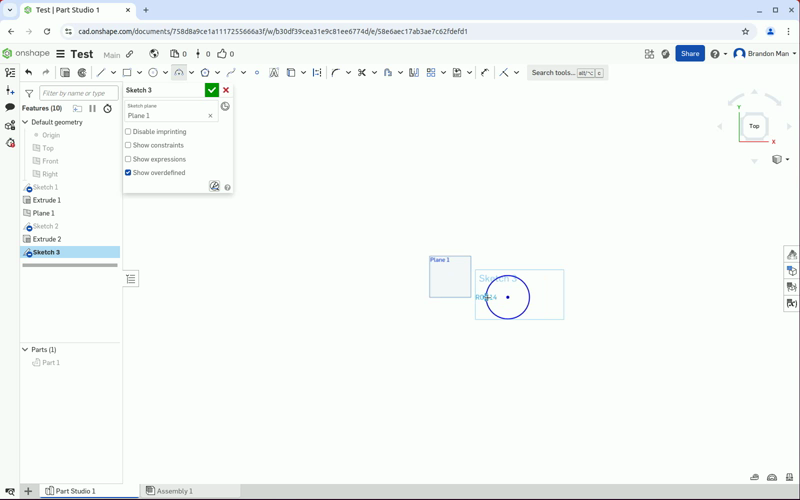
scroll(6)
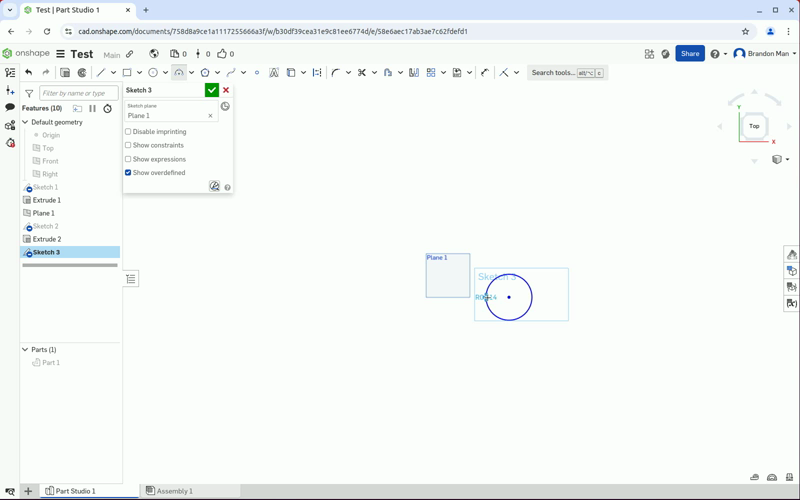
scroll(6)
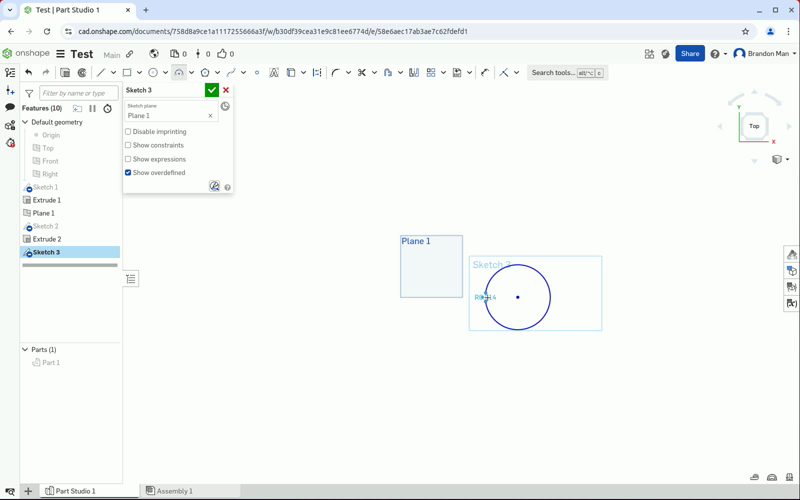
scroll(6)
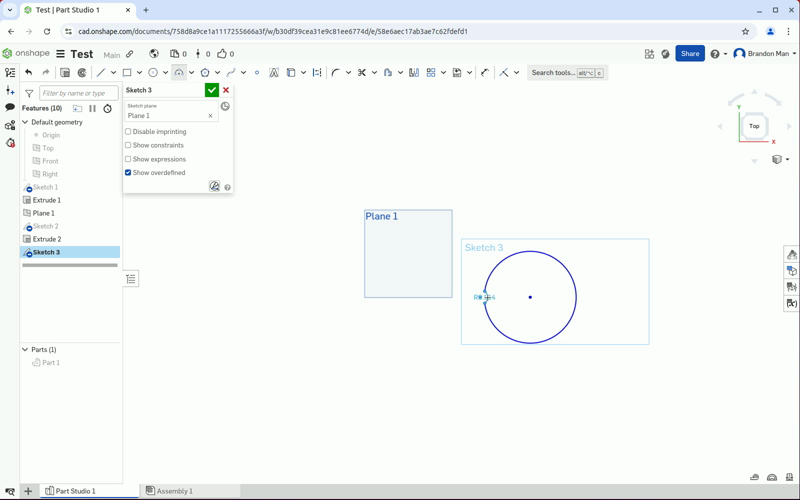
scroll(6)
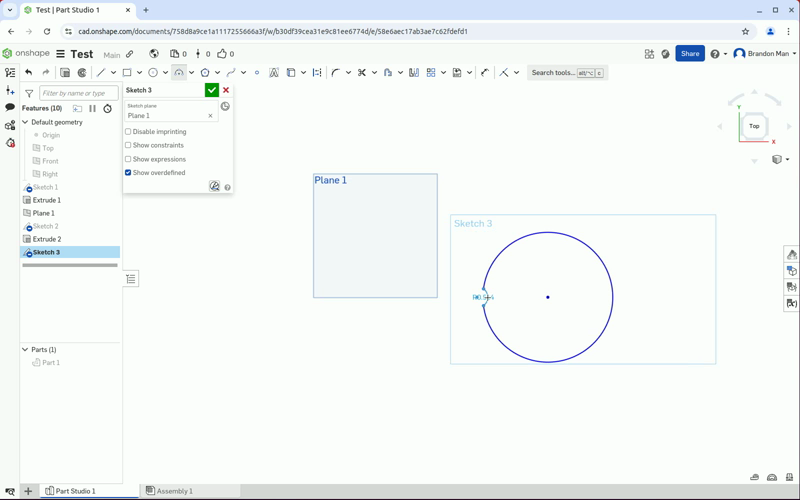
scroll(6)
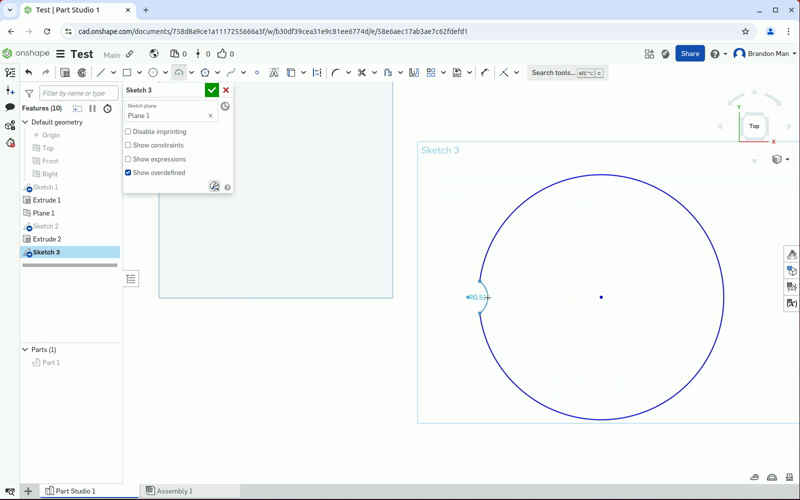
scroll(6)
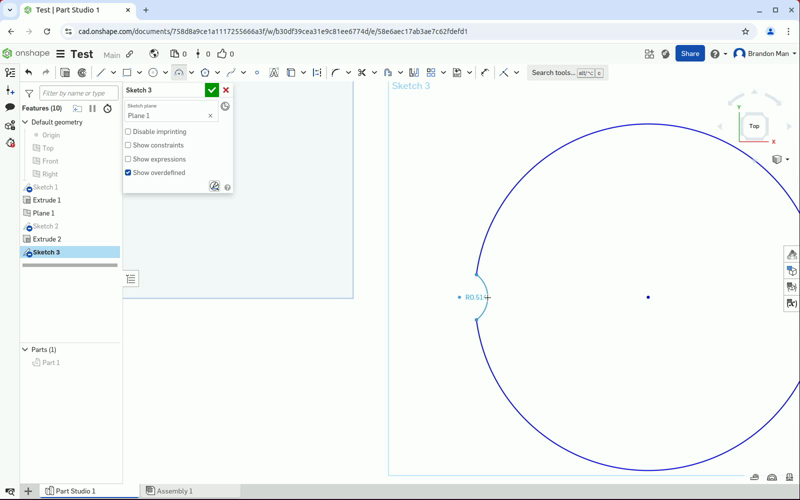
click(487, 297)
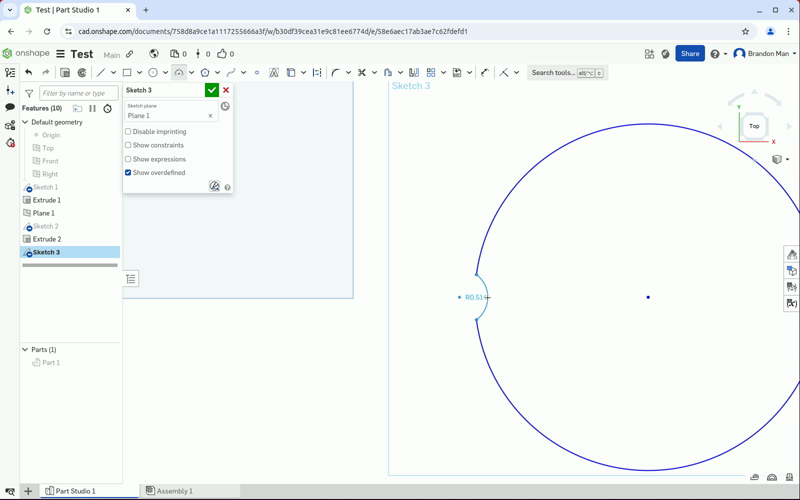
scroll(-6)
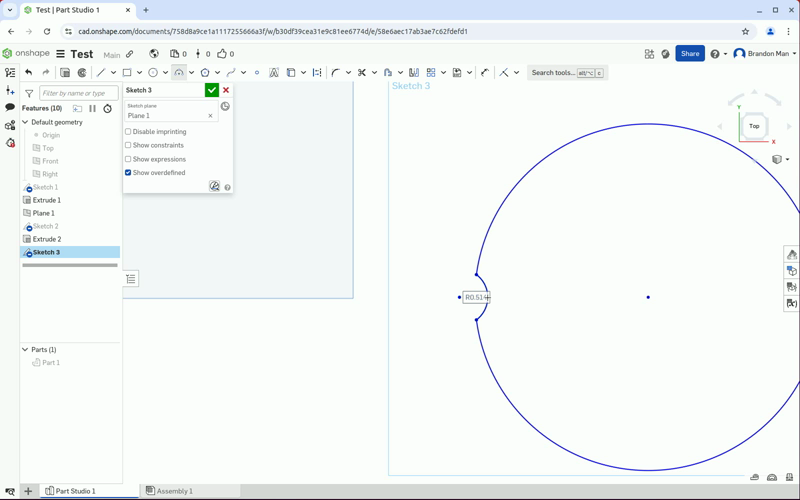
scroll(-6)
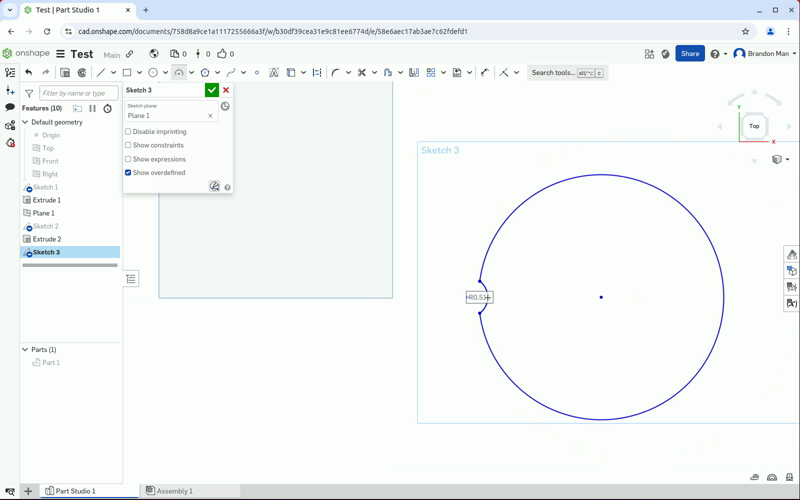
scroll(-6)
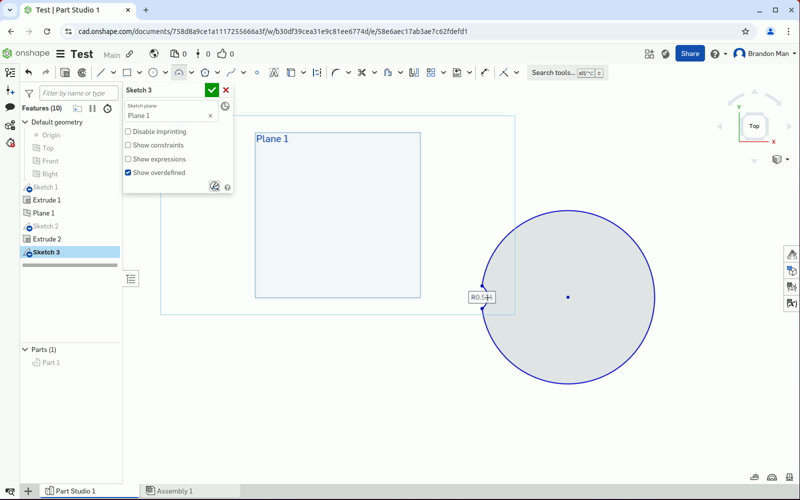
scroll(-6)
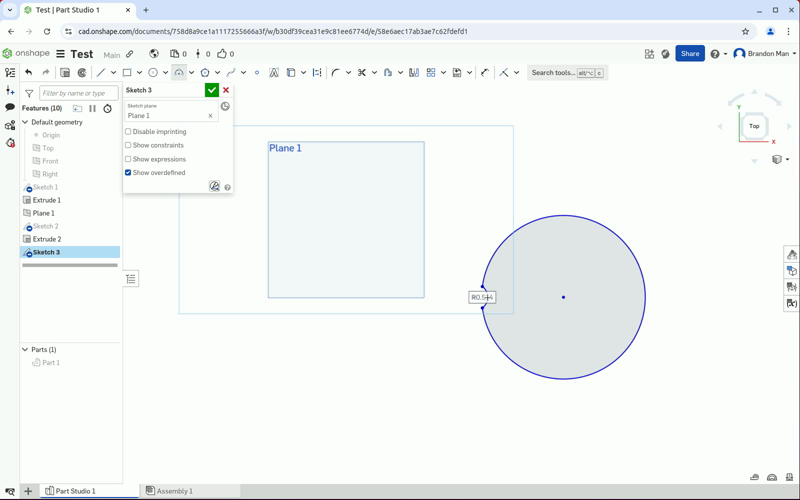
scroll(-6)
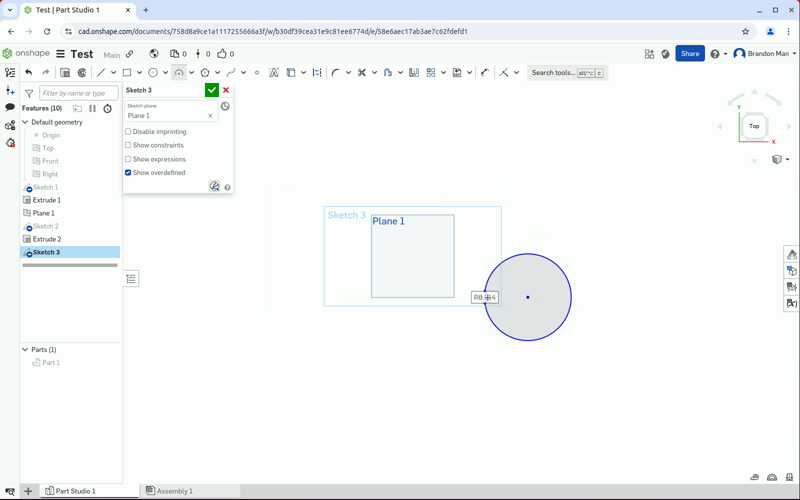
scroll(-6)
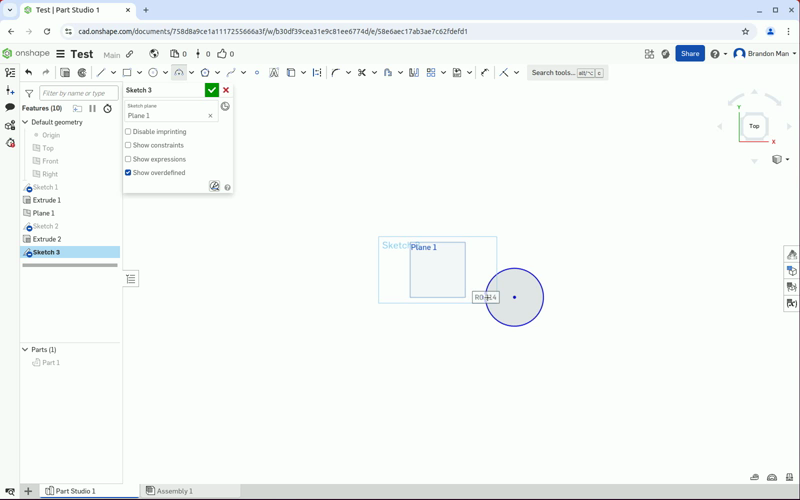
scroll(-6)
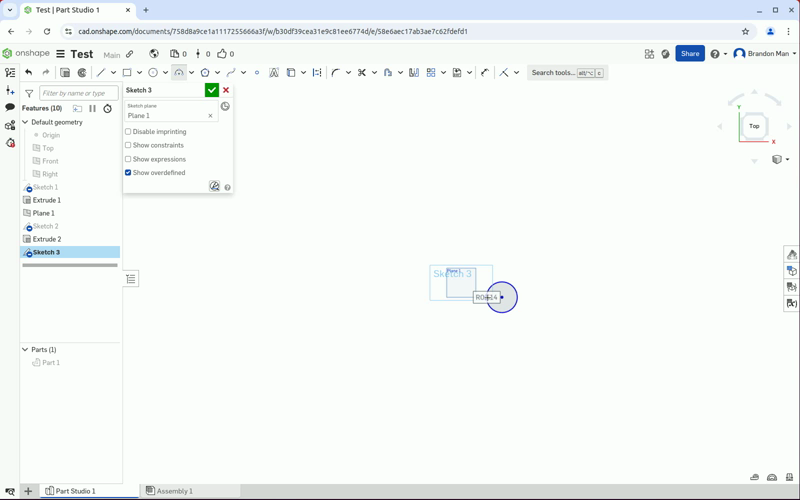
key_up(shift)
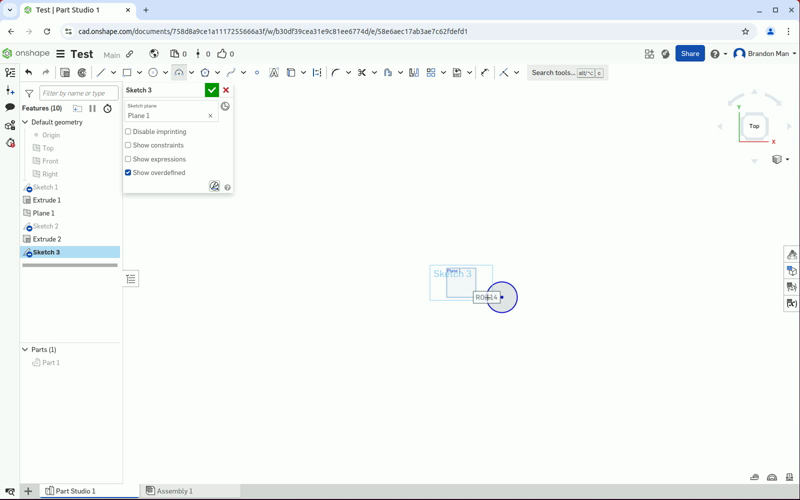
key(esc)
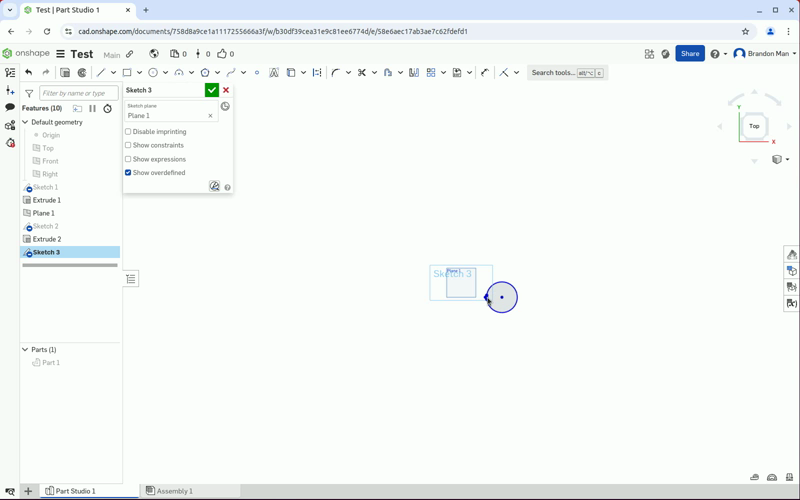
mouse_move(501, 283)
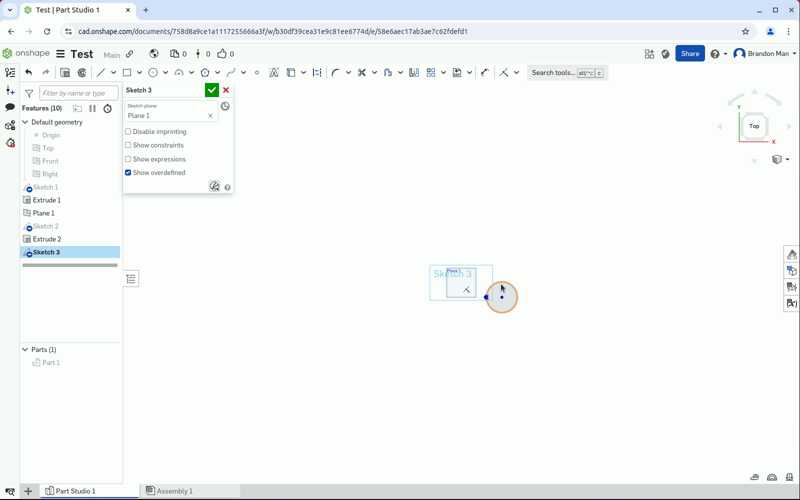
scroll(6)
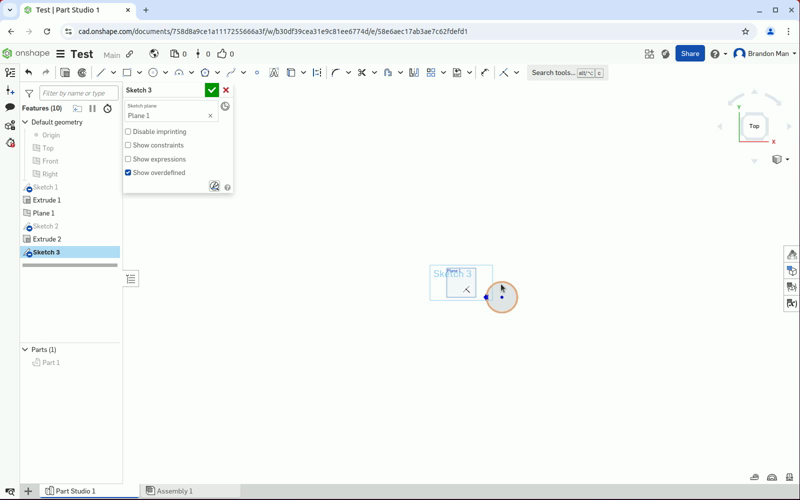
scroll(6)
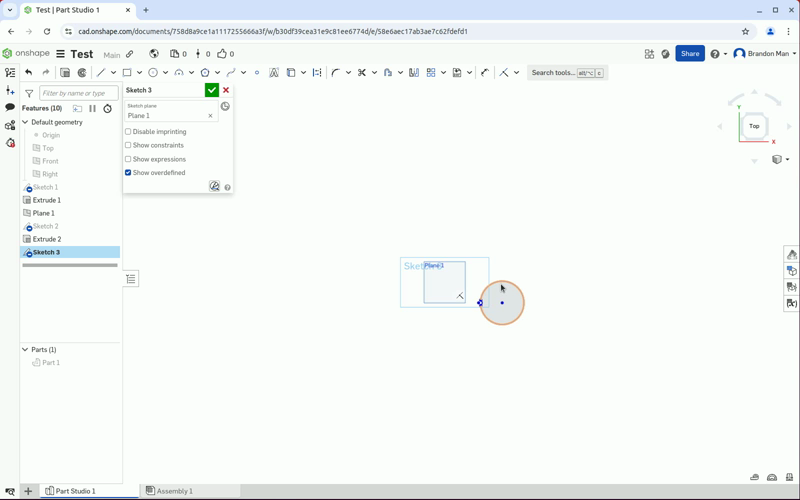
scroll(6)
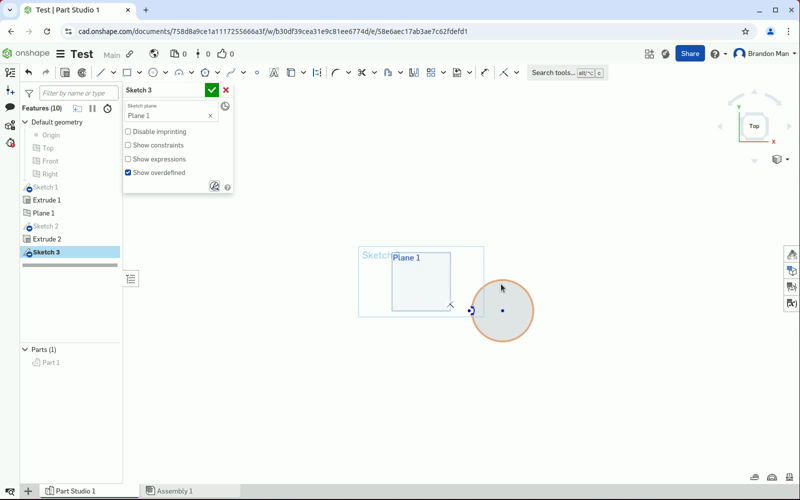
scroll(6)
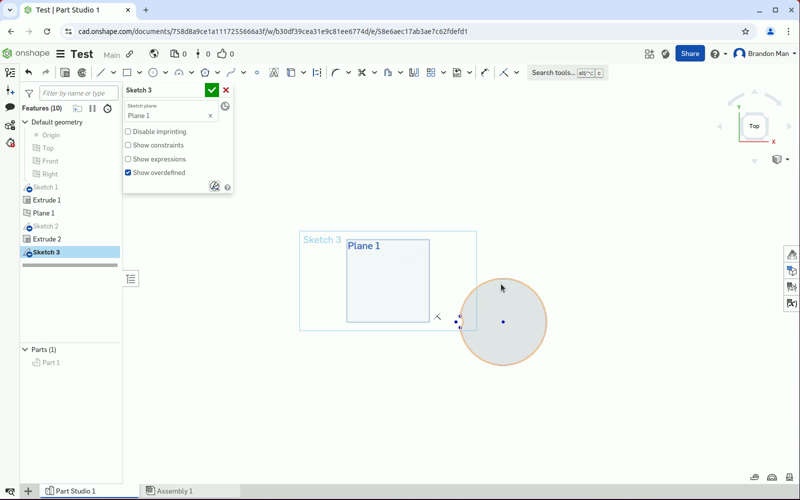
scroll(6)
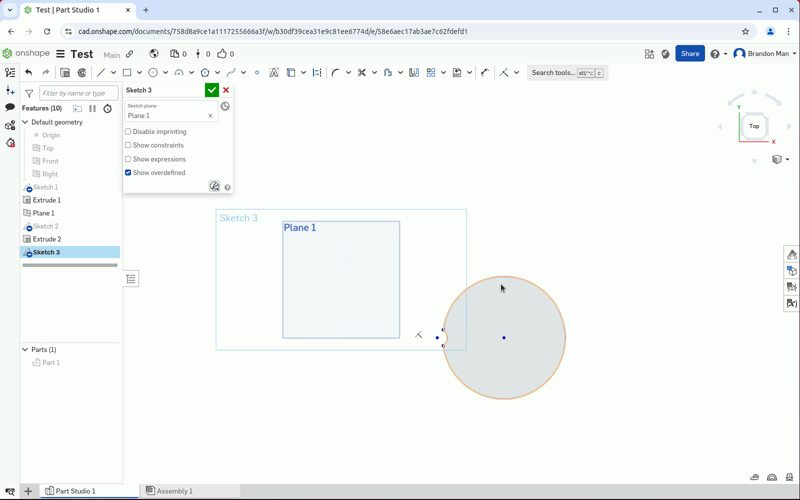
scroll(6)
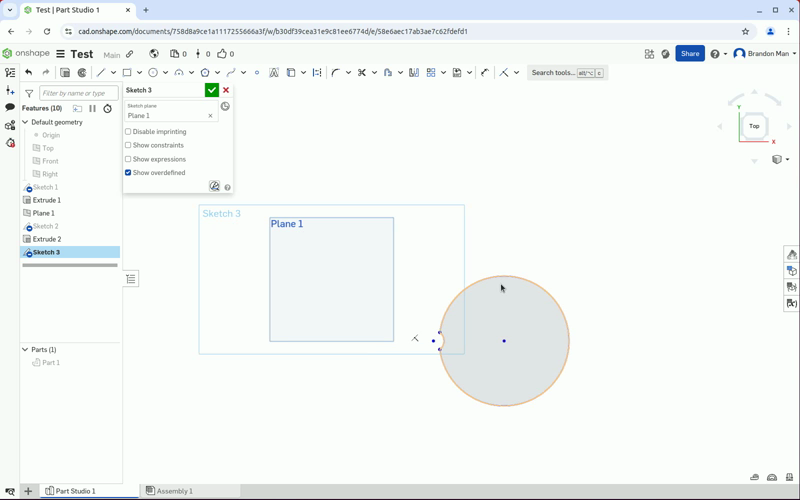
scroll(6)
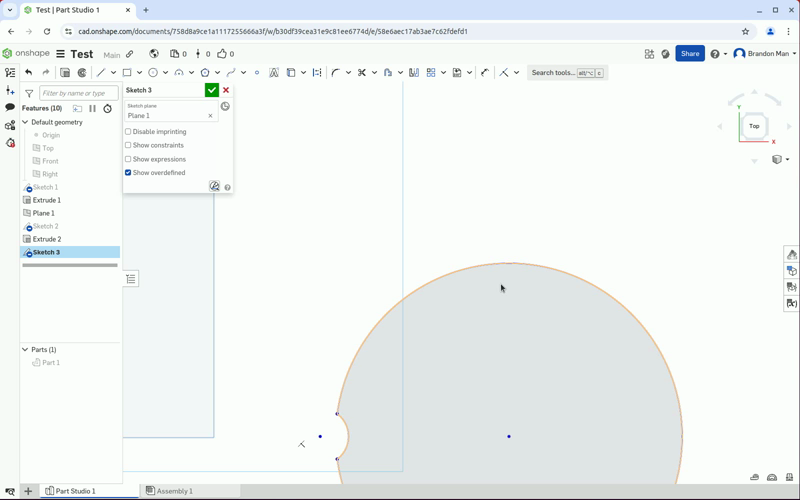
click(501, 283)
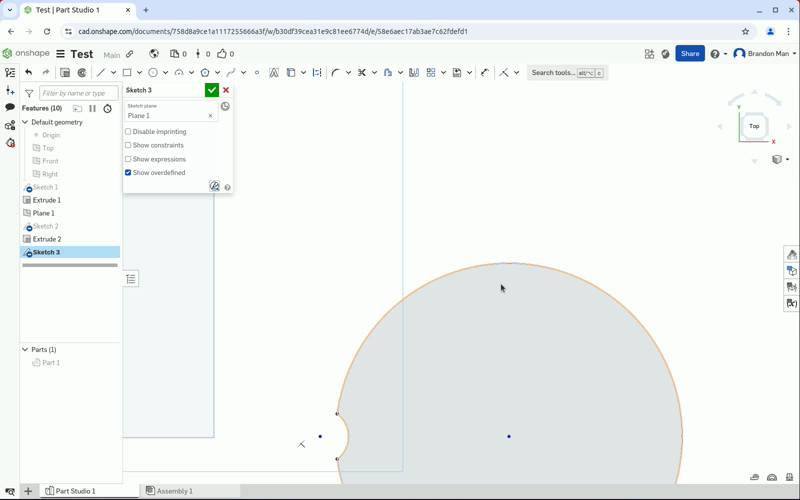
scroll(-6)
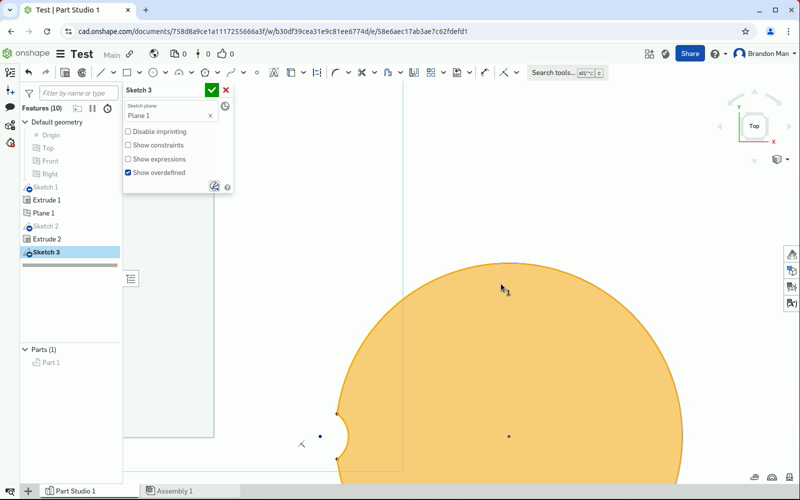
scroll(-6)
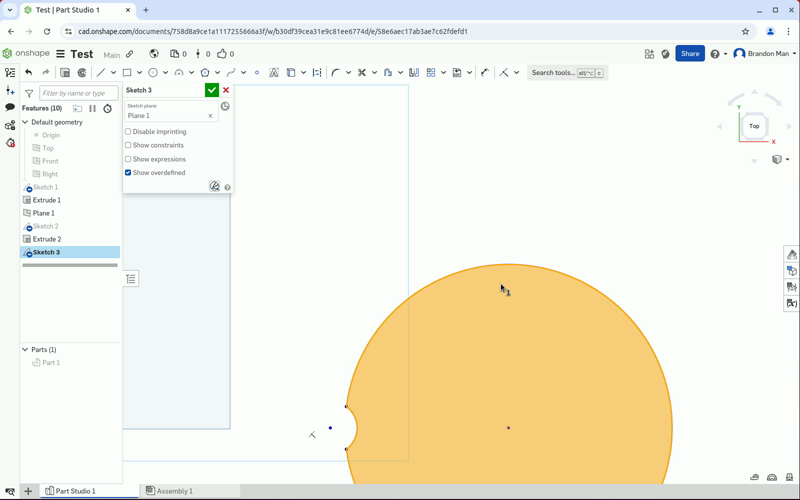
scroll(-6)
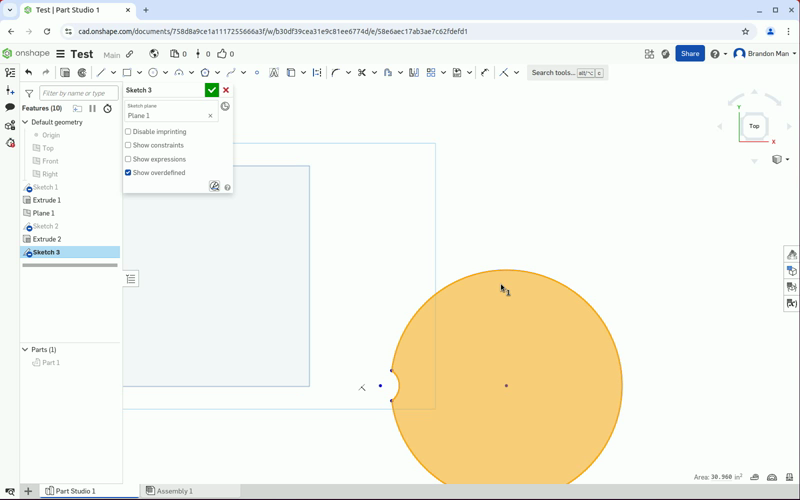
scroll(-6)
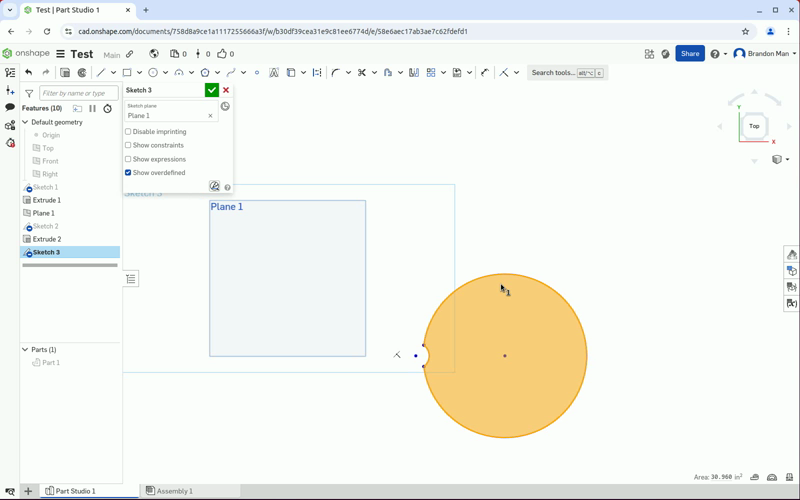
scroll(-6)
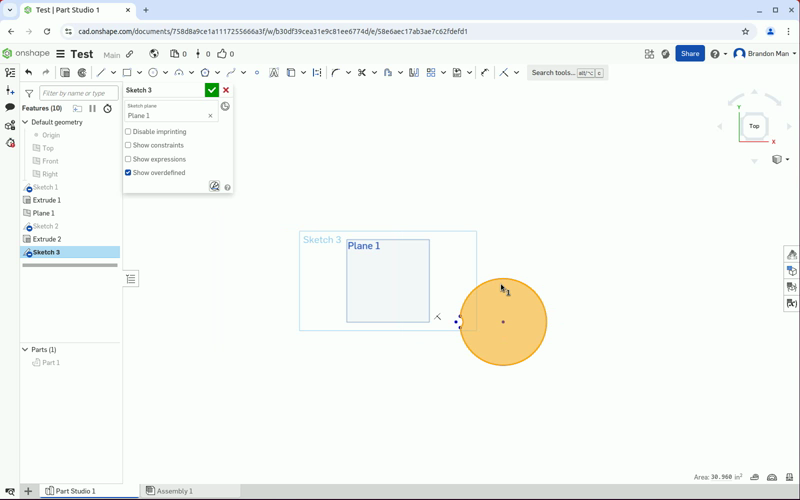
scroll(-6)
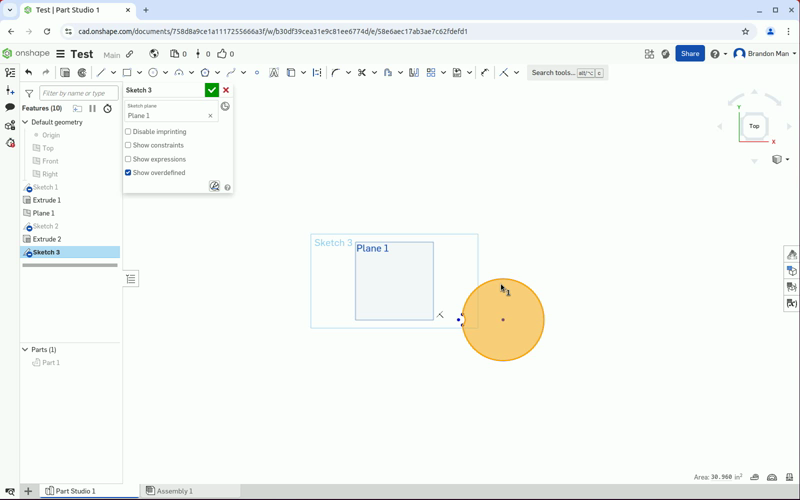
scroll(-6)
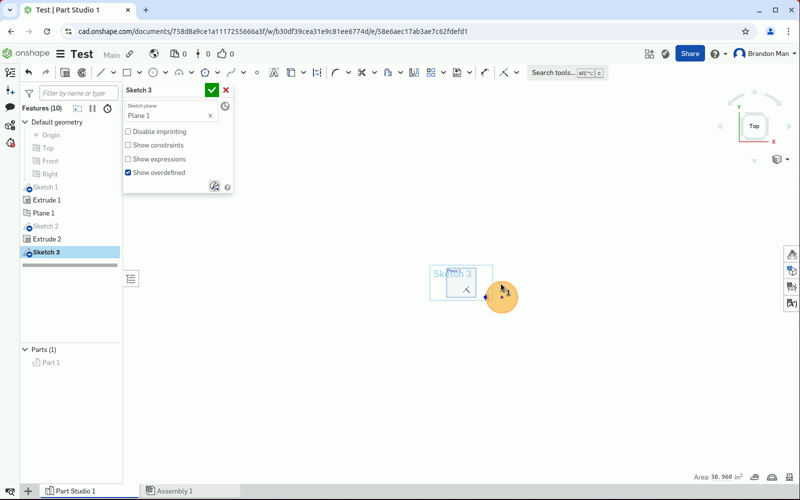
mouse_move(73, 352)
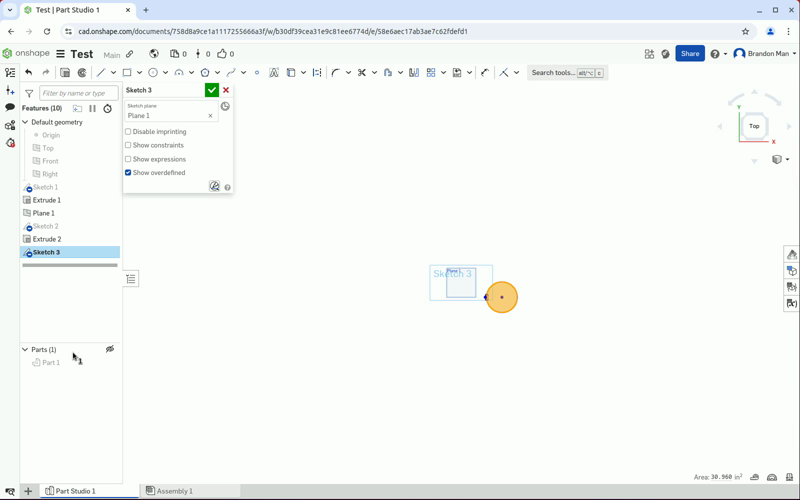
key(shift+y)
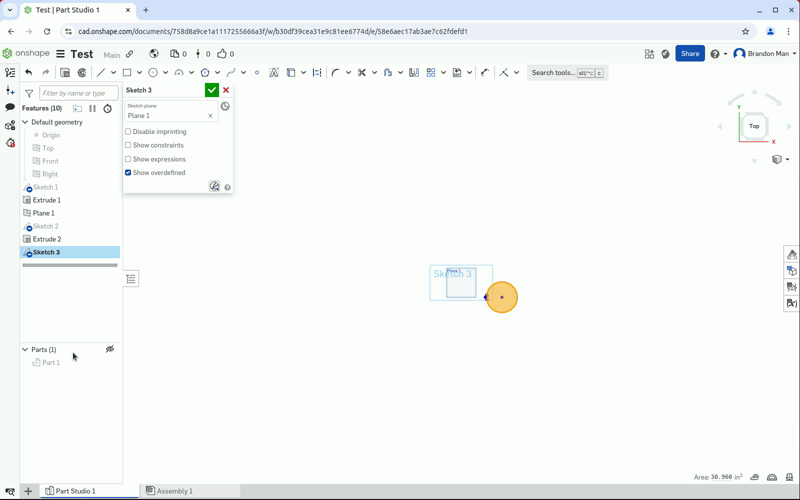
key(shift+e)
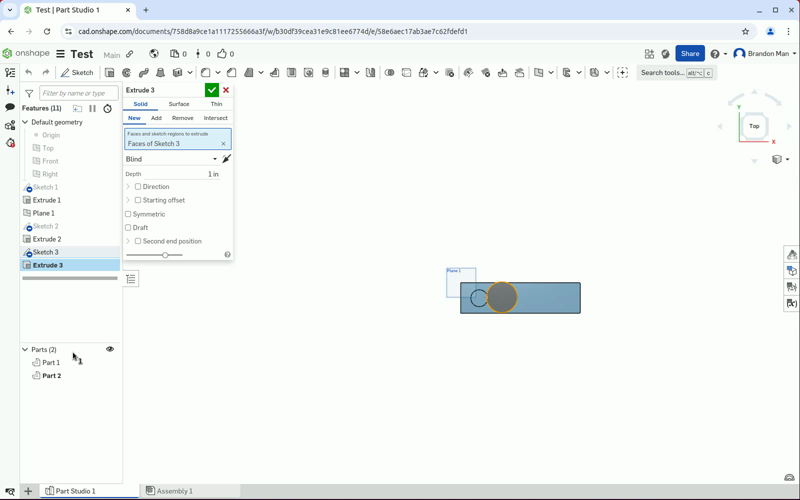
mouse_move(143, 106)
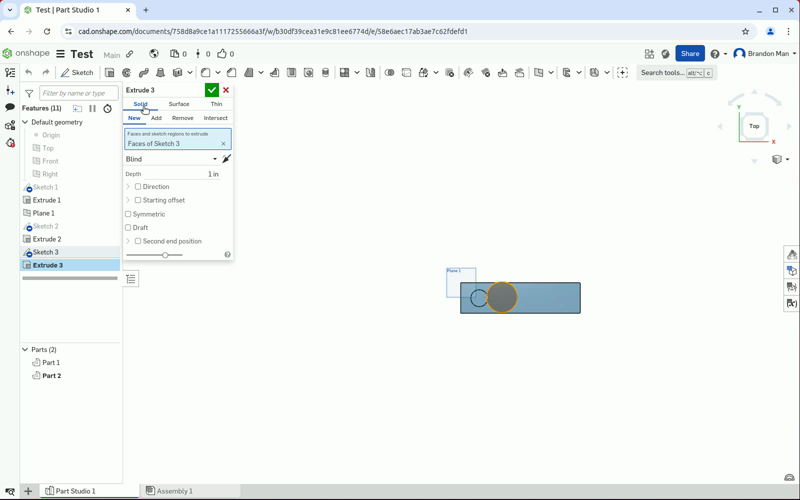
click(143, 106)
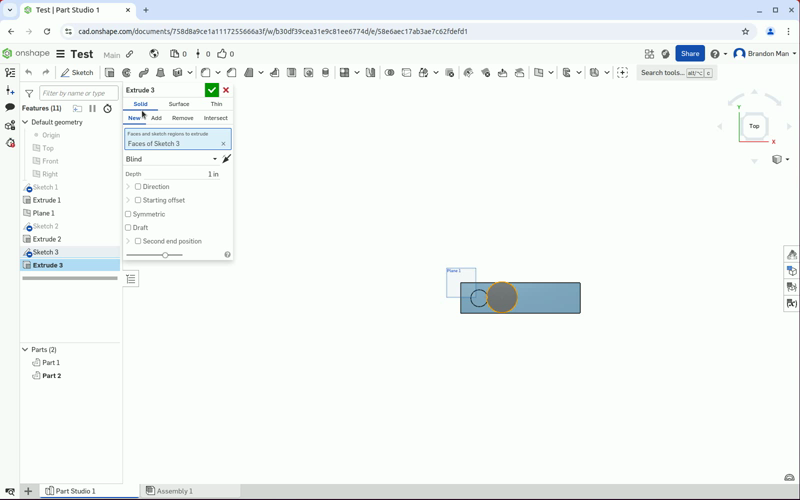
mouse_move(137, 120)
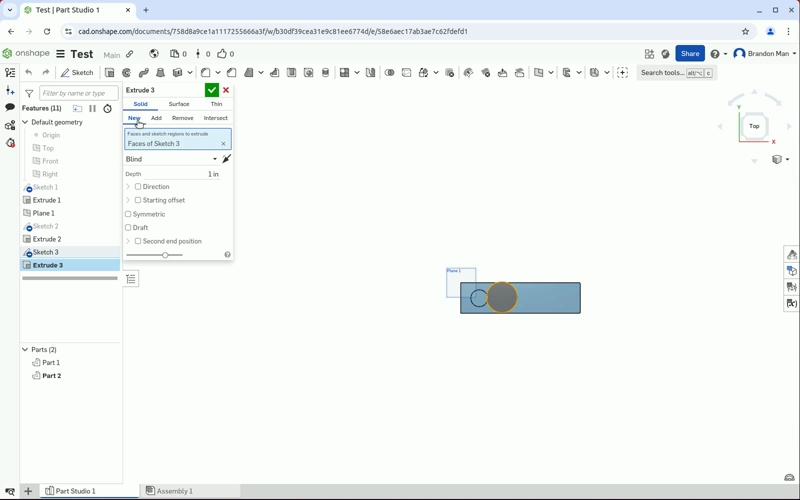
click(137, 120)
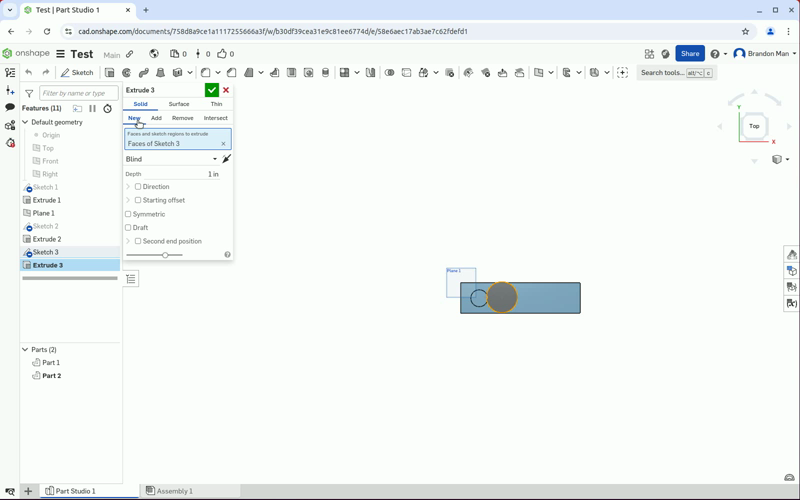
key(tab, 4)
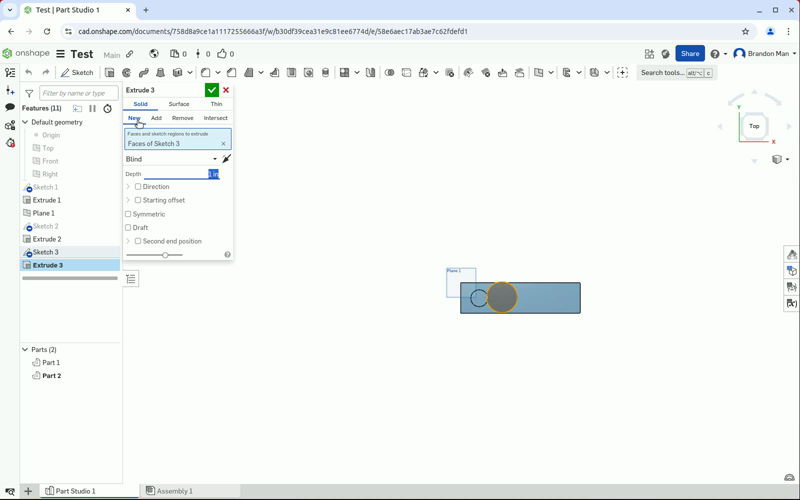
text(9.147)
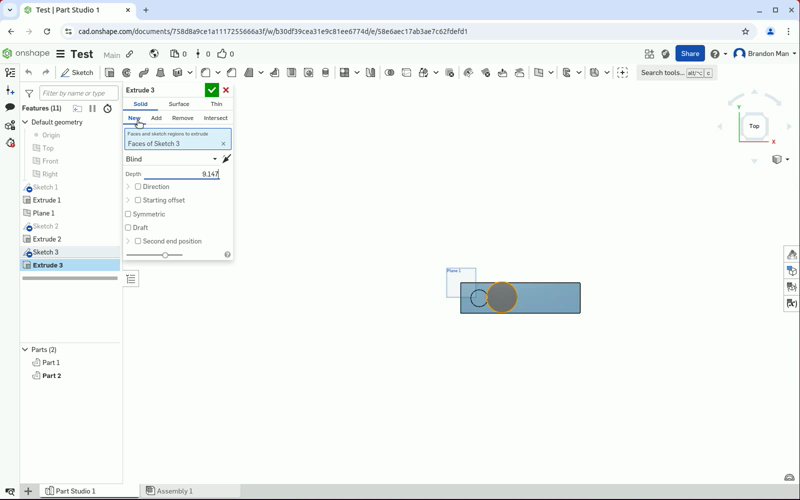
key(enter)
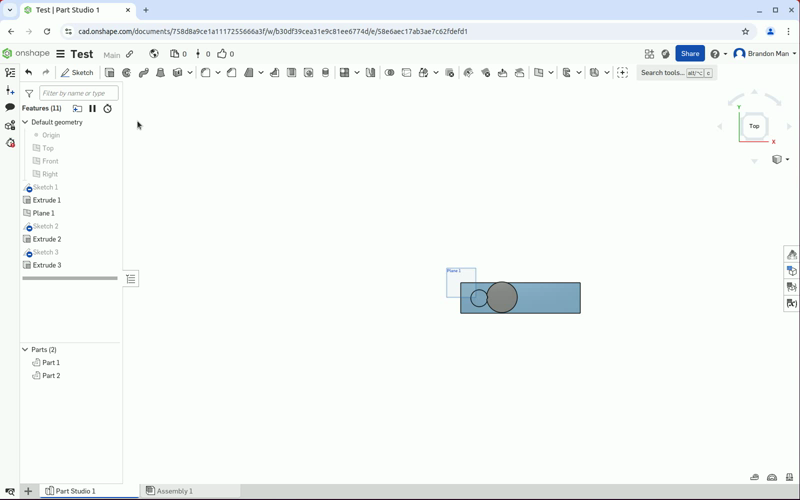
key(shift+h)
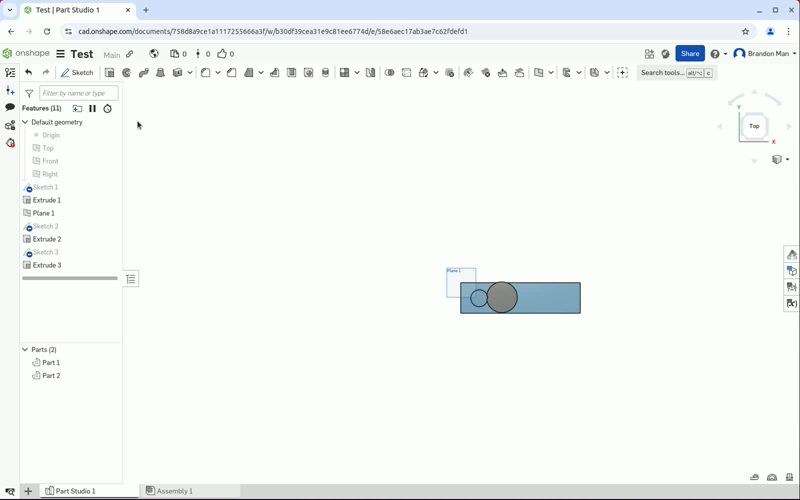
key(shift+h)
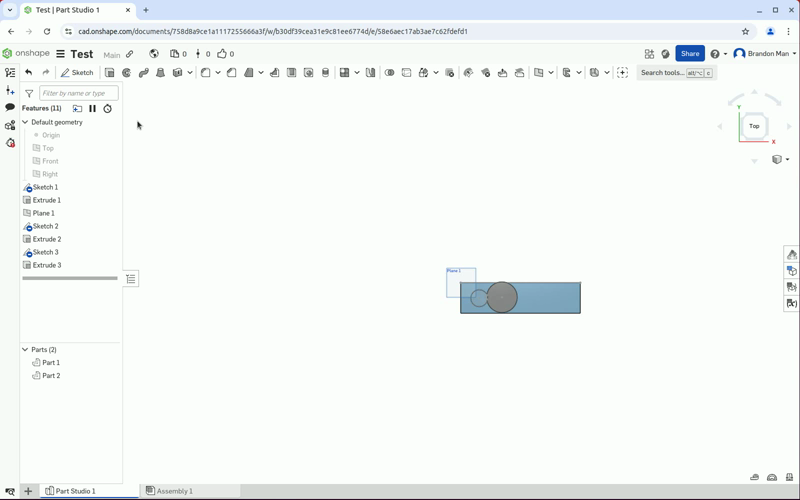
key(shift+7)
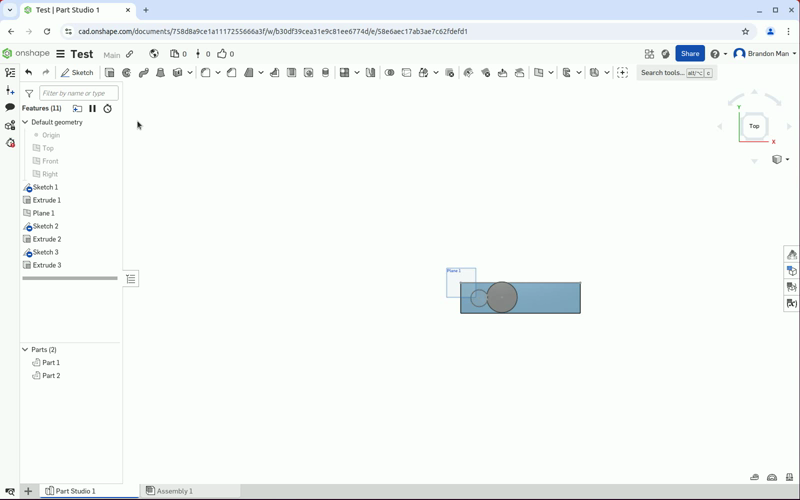
key(up, 3)
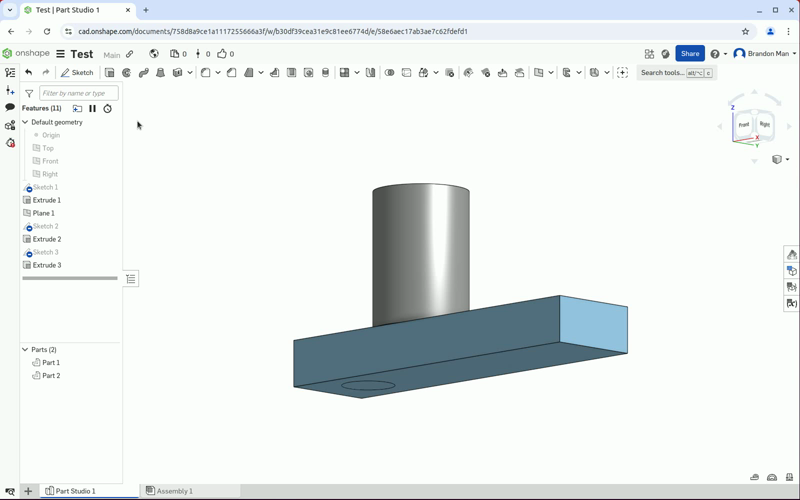
key(left, 3)
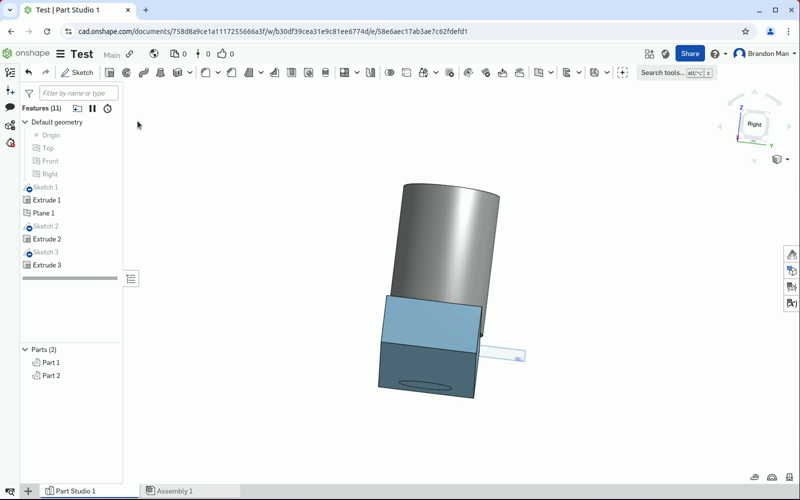
key(right, 3)
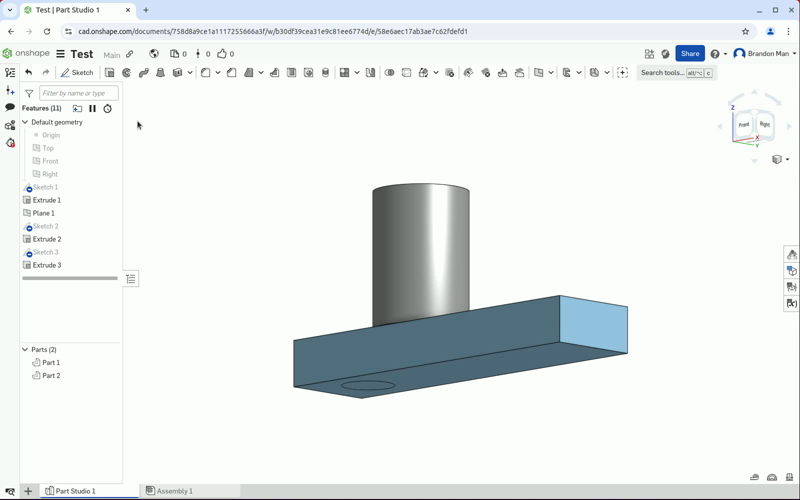
key(down, 3)
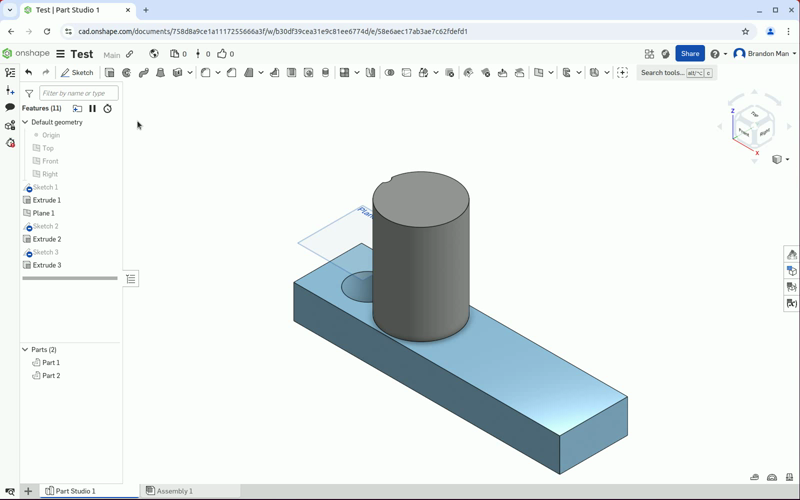
mouse_move(73, 189)
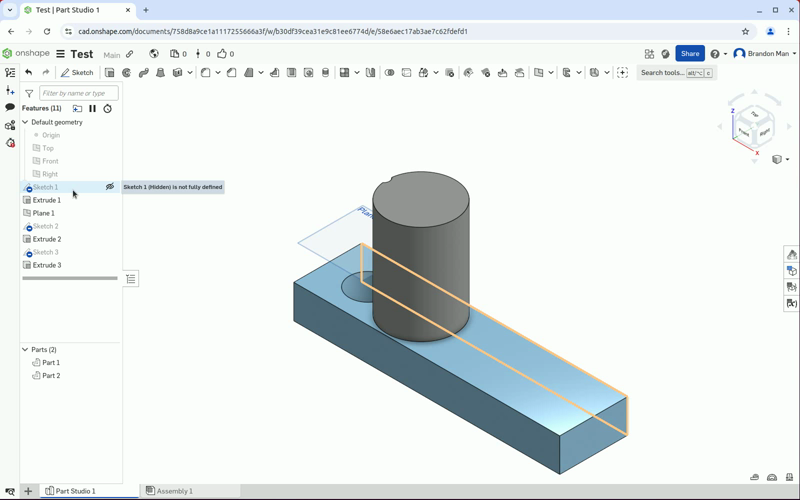
click(73, 189)